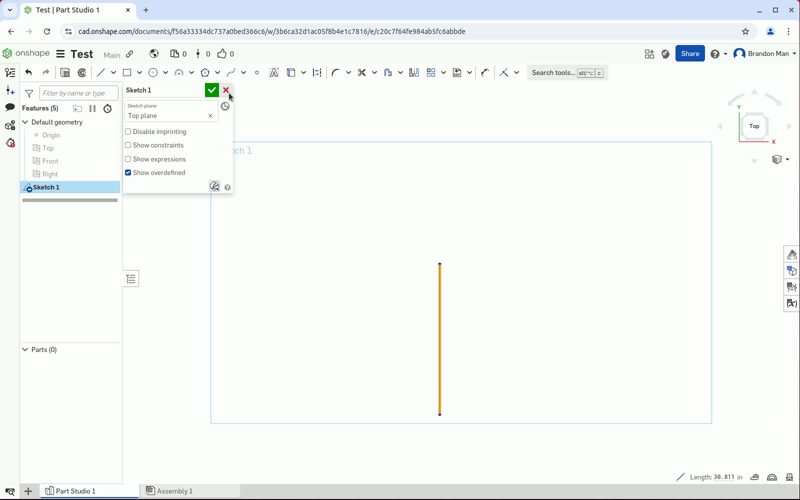
key(shift+h)
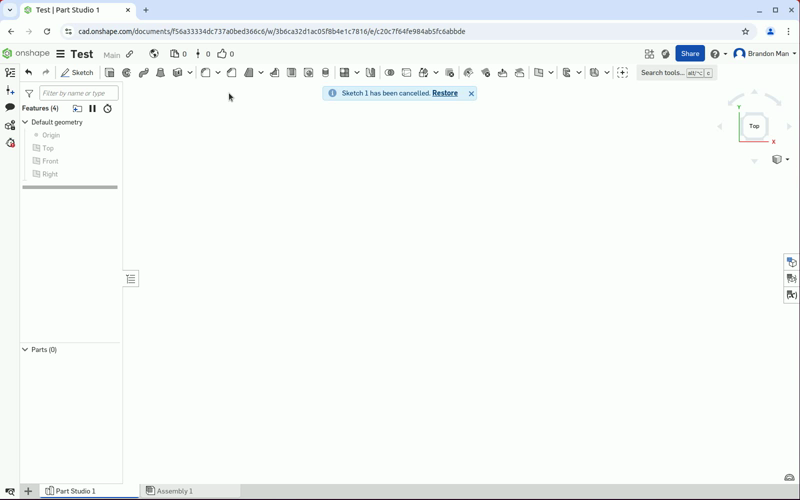
mouse_move(73, 352)
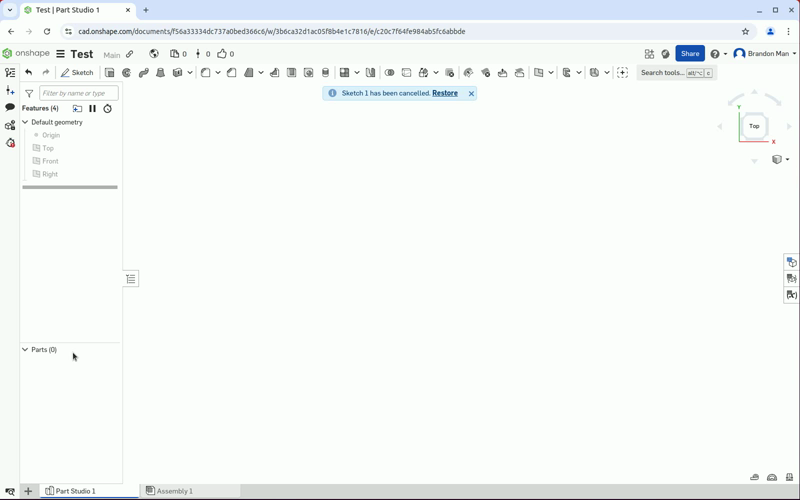
key(y)
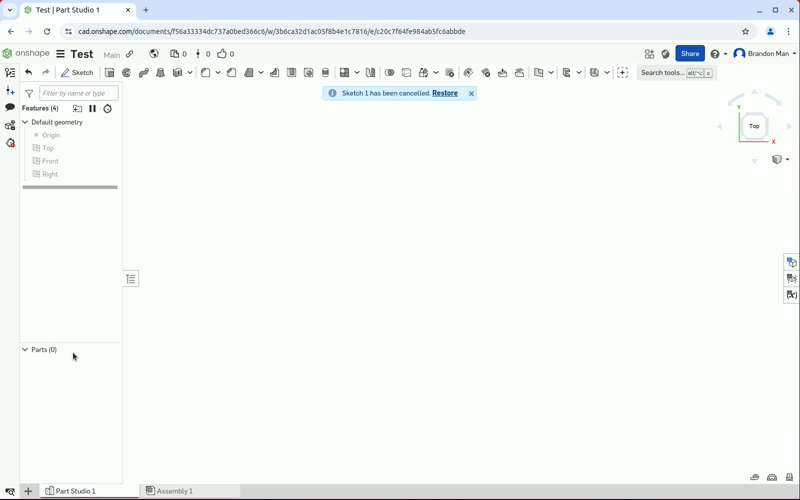
key(shift+p)
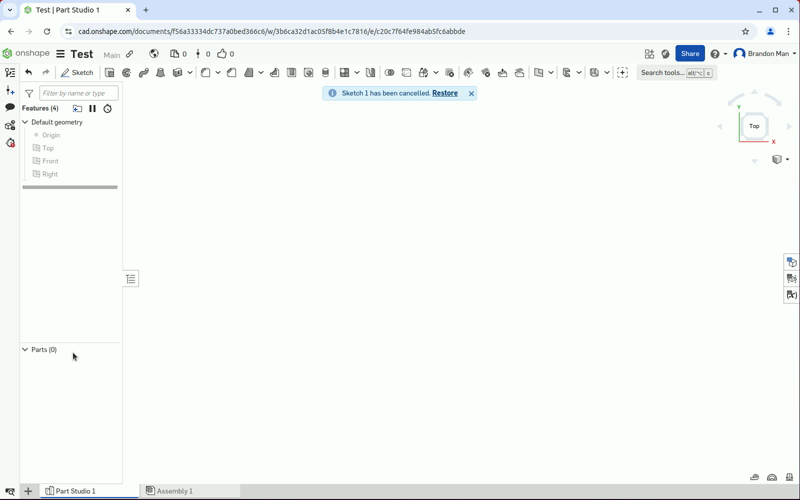
key(space)
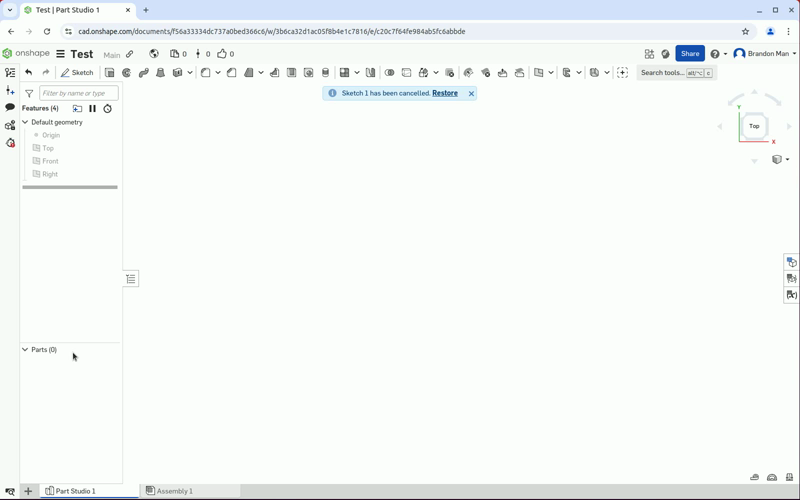
key_down(shift)
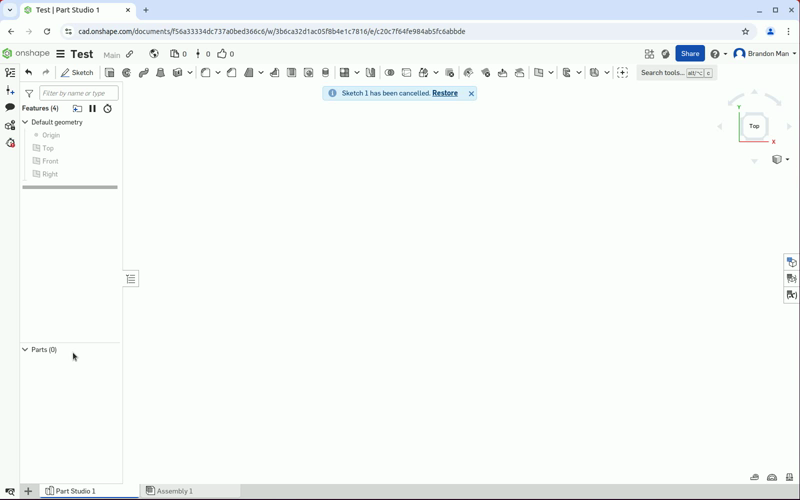
key(up)
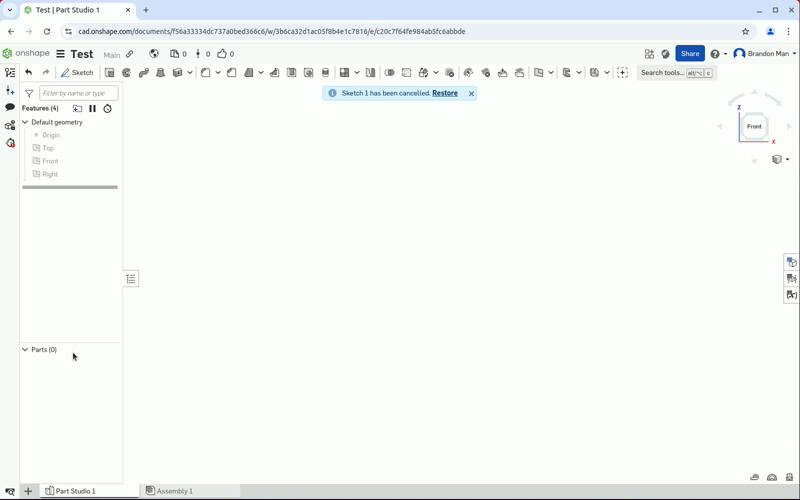
key_up(shift)
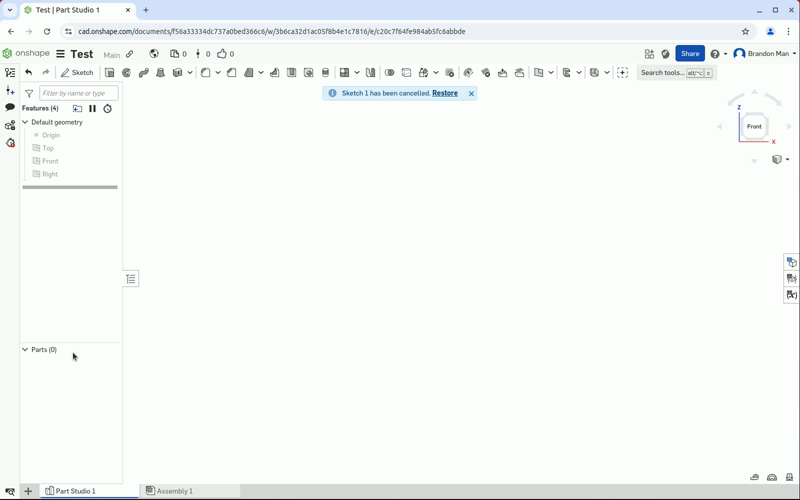
mouse_move(73, 352)
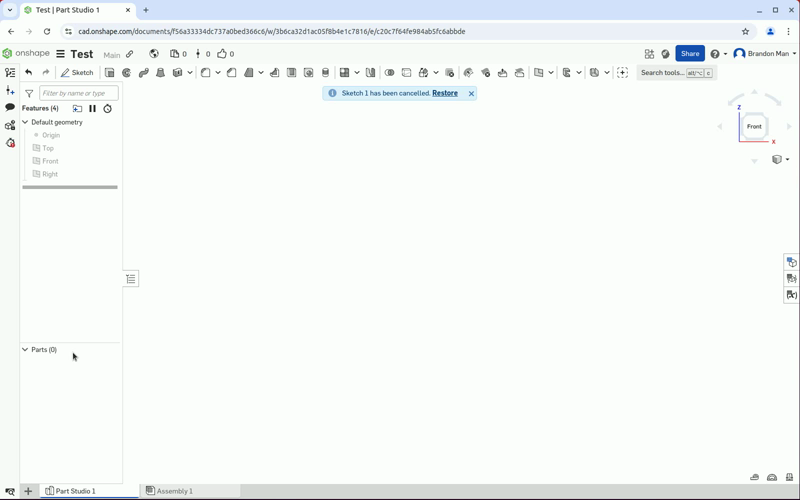
key(shift+y)
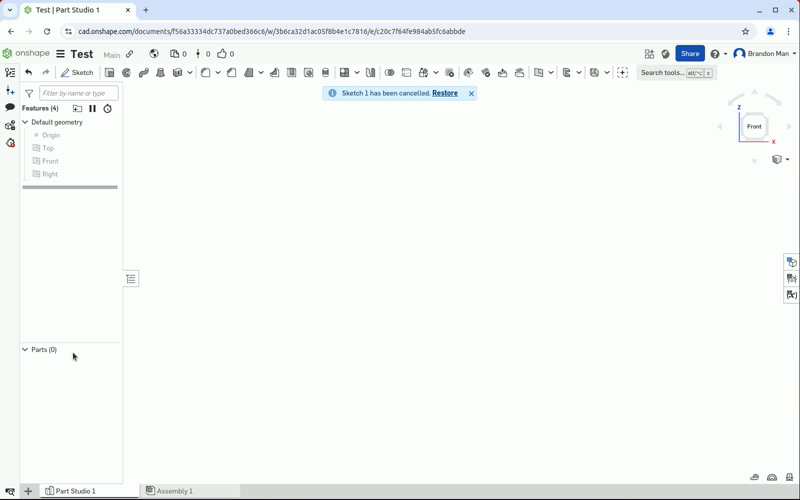
key(shift+s)
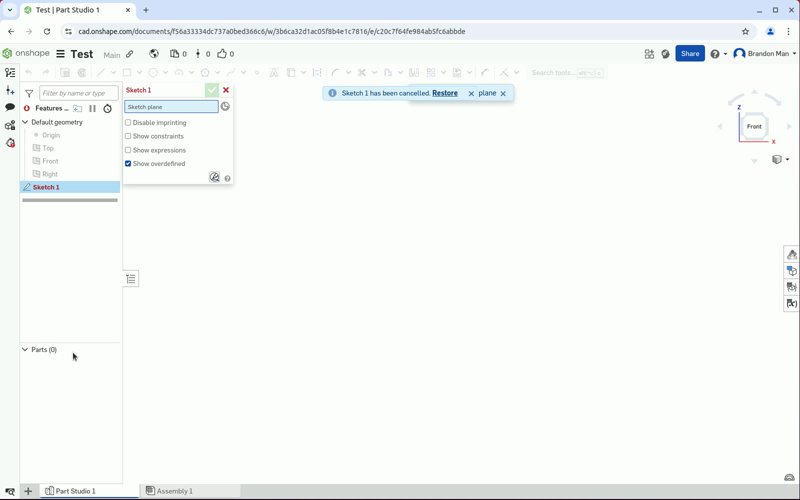
mouse_move(73, 163)
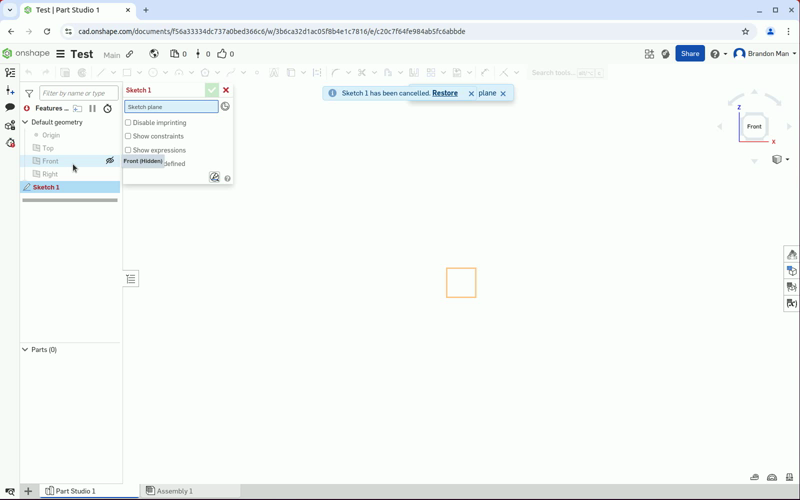
click(73, 163)
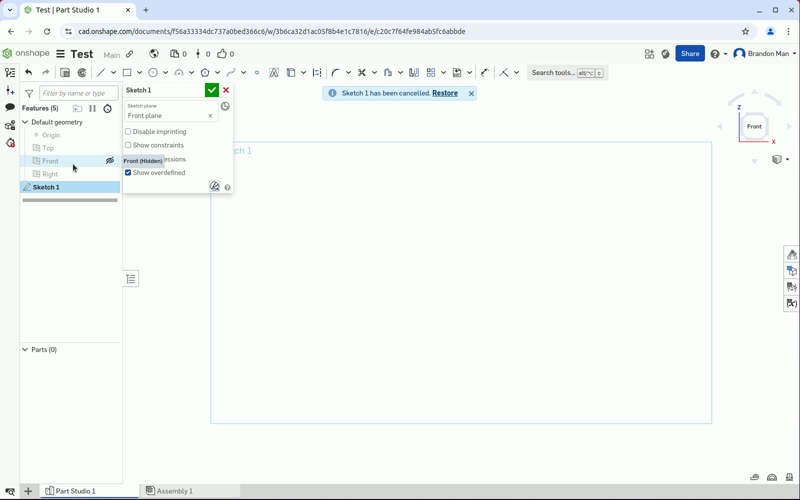
mouse_move(73, 352)
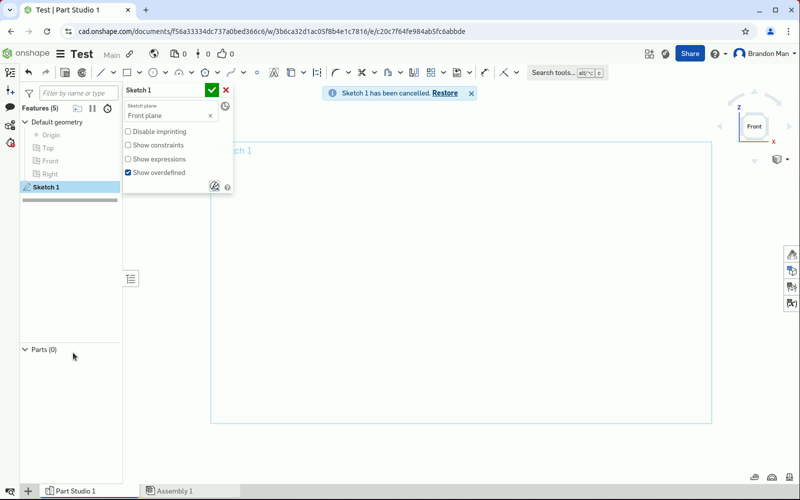
key(y)
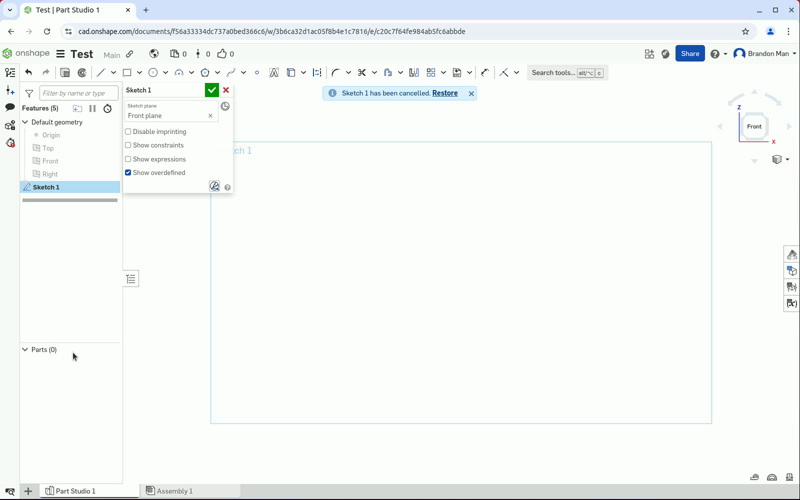
key(l)
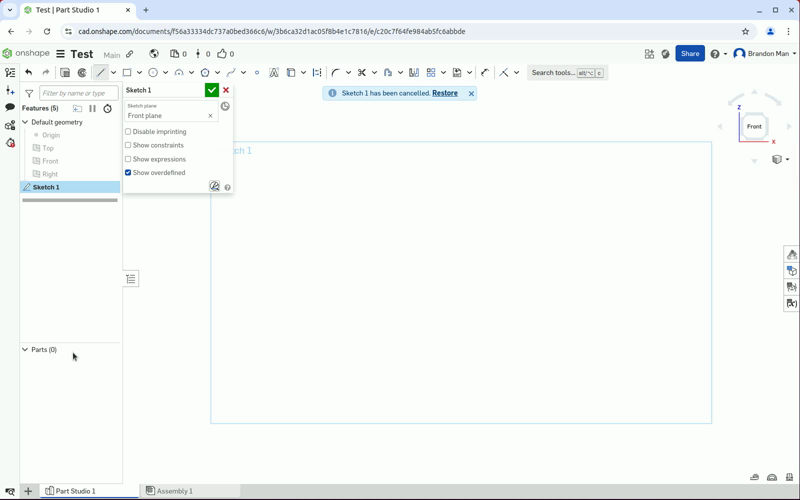
key_down(shift)
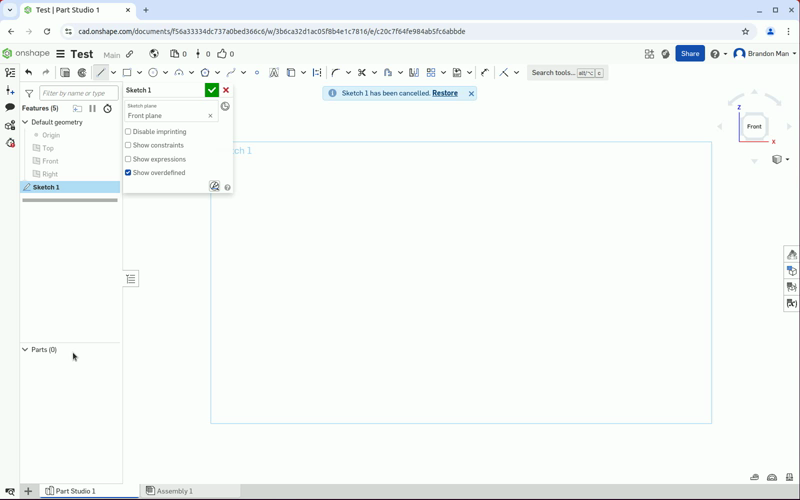
mouse_move(385, 328)
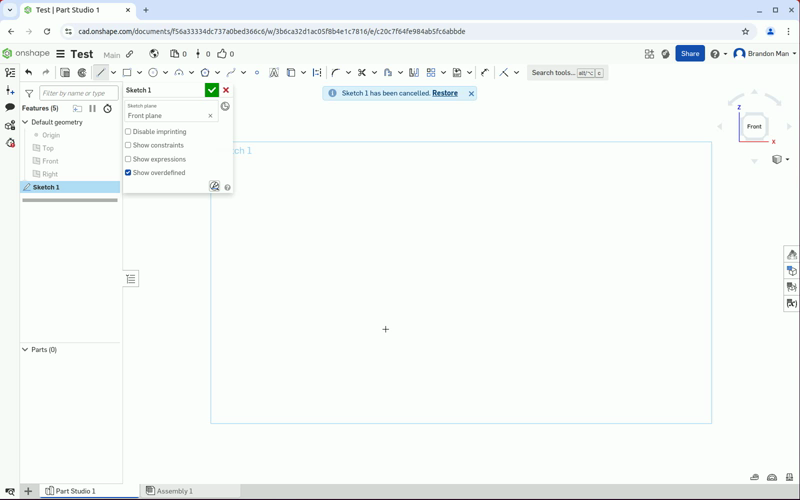
click(385, 328)
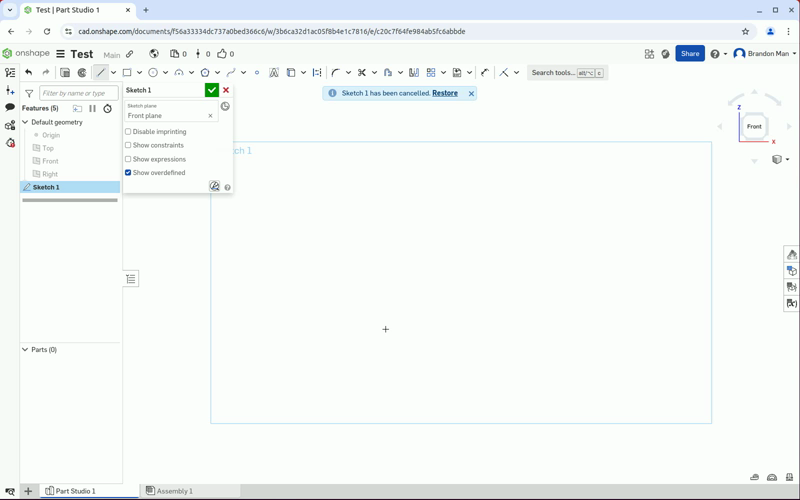
key_up(shift)
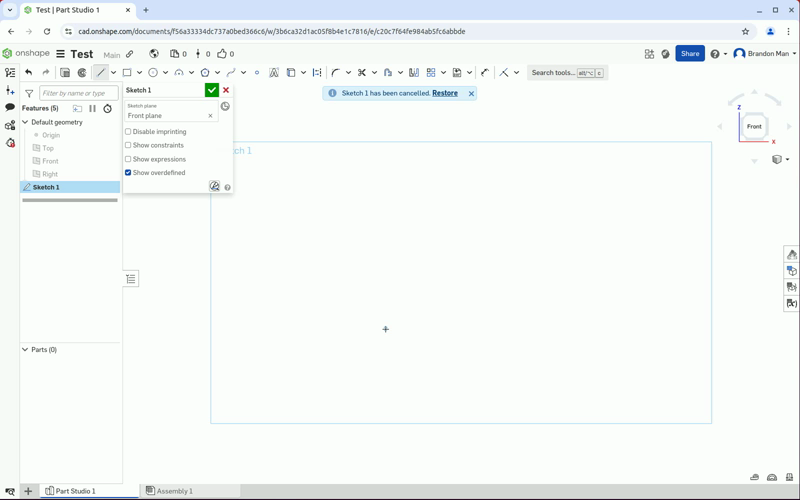
key_down(shift)
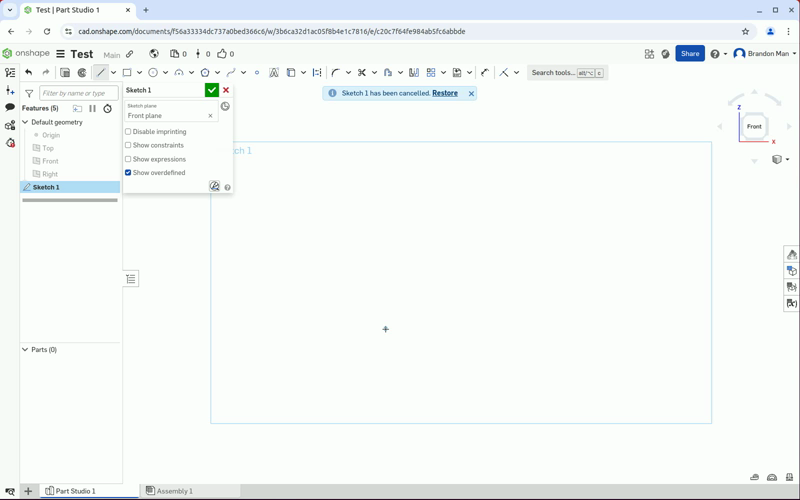
mouse_move(415, 328)
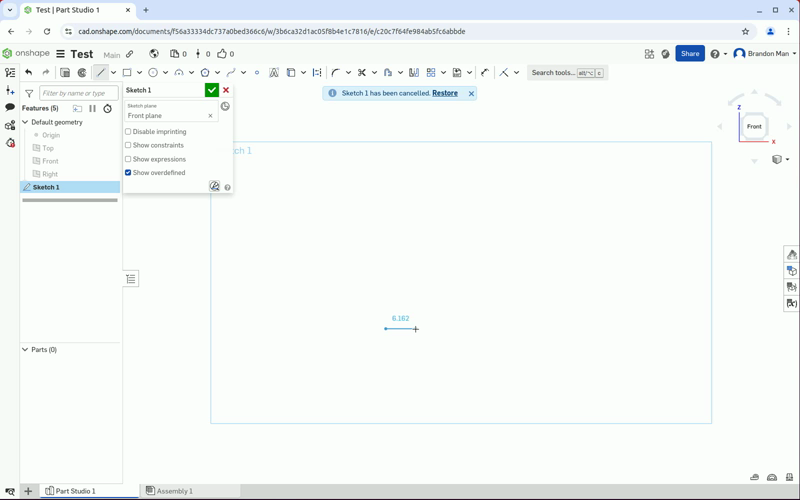
mouse_move(423, 328)
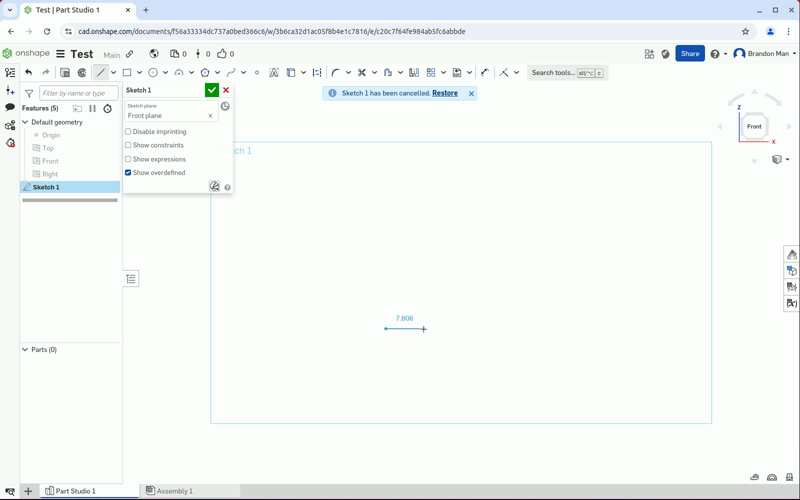
click(423, 328)
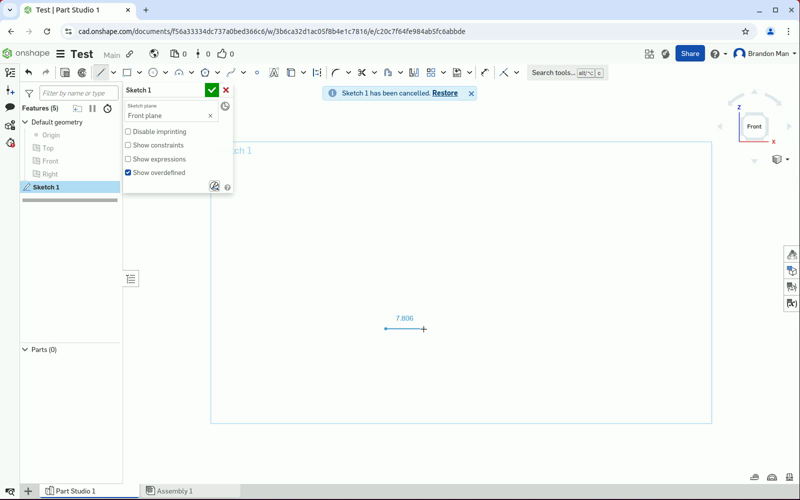
key_up(shift)
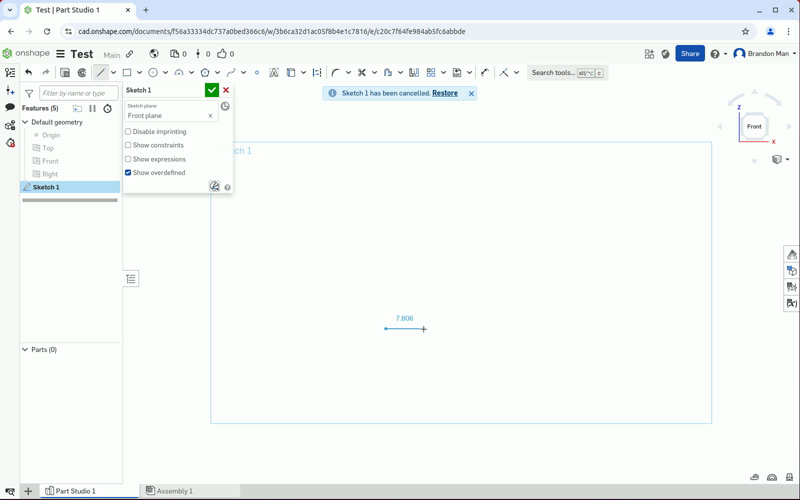
key_down(shift)
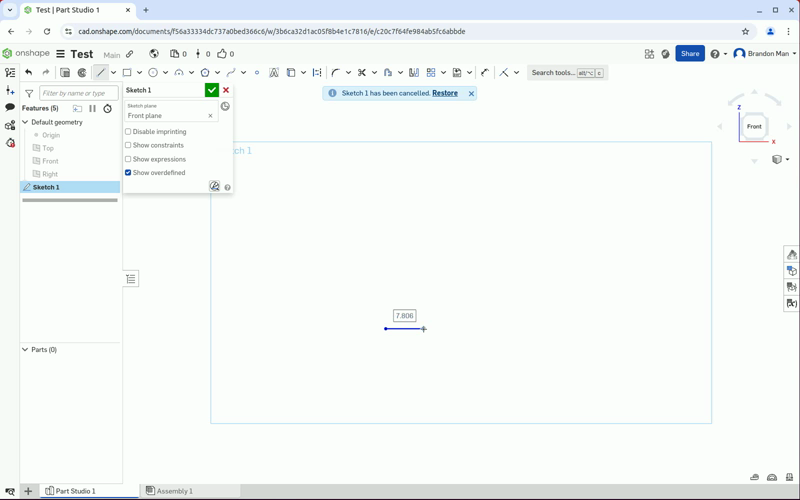
mouse_move(497, 328)
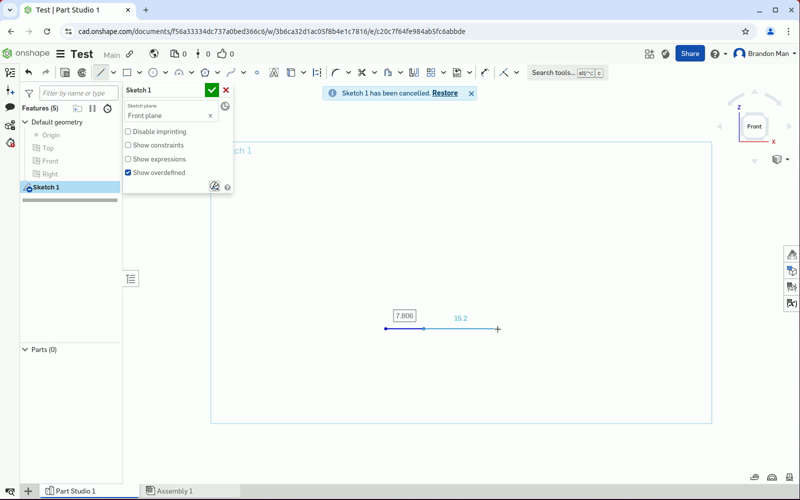
click(497, 328)
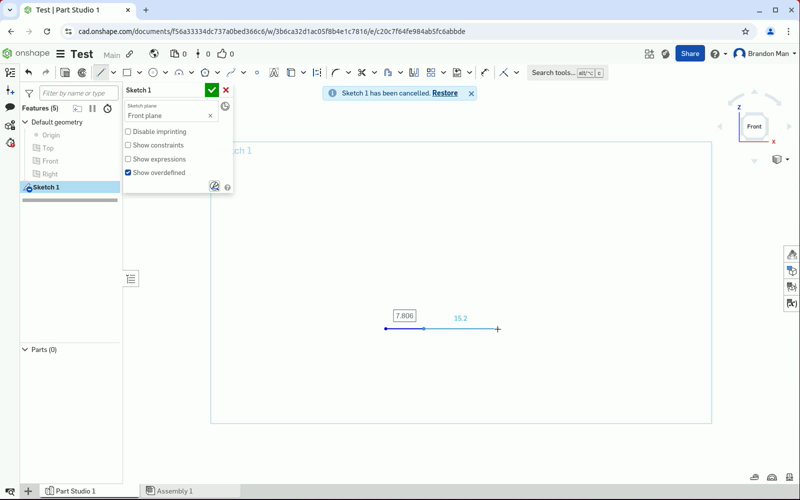
key_up(shift)
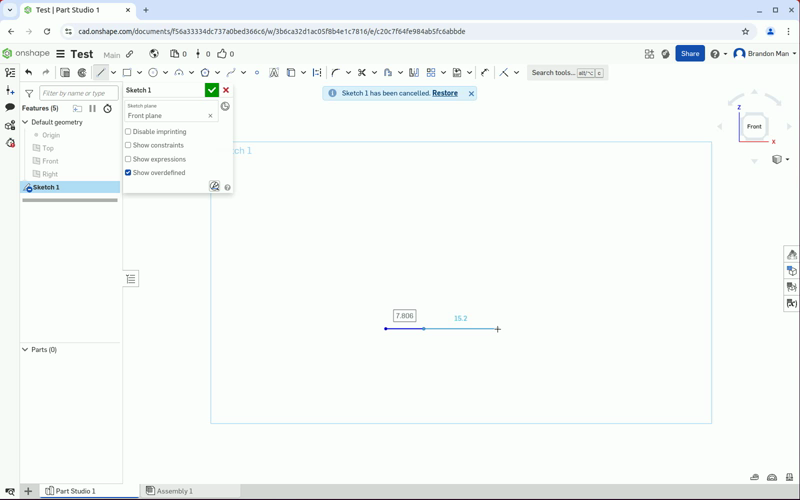
key_down(shift)
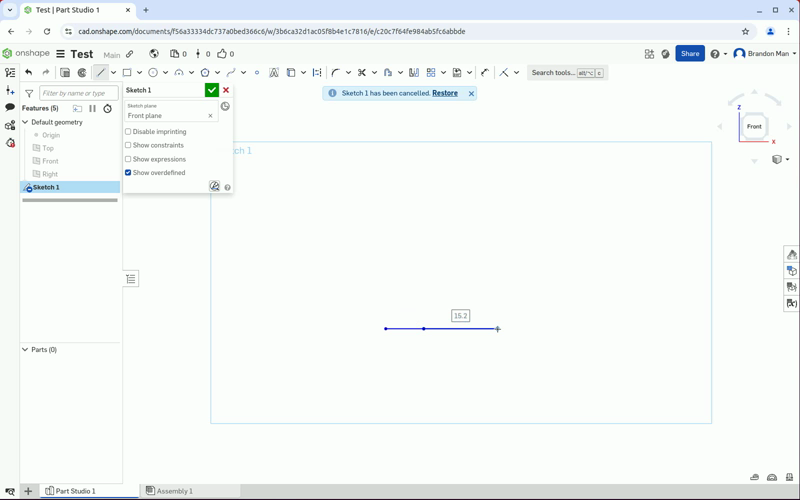
mouse_move(527, 328)
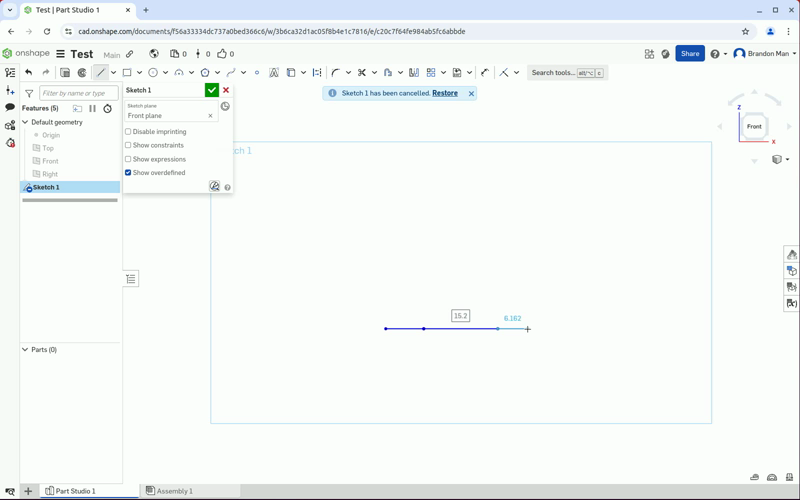
mouse_move(535, 328)
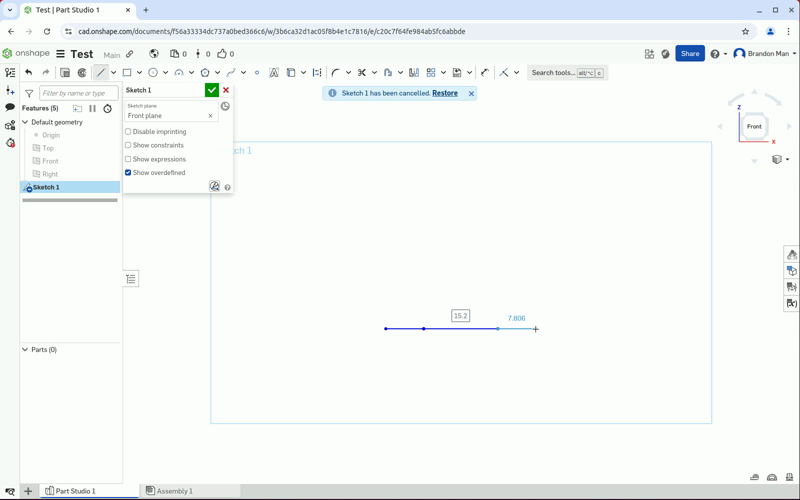
click(535, 328)
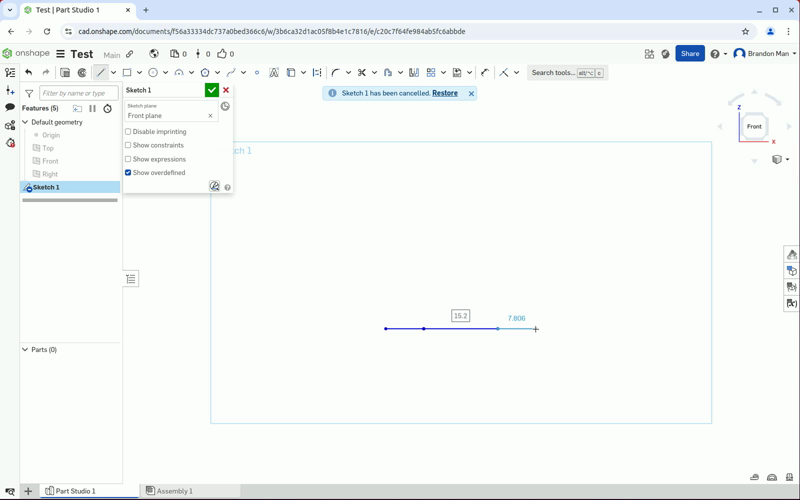
key_up(shift)
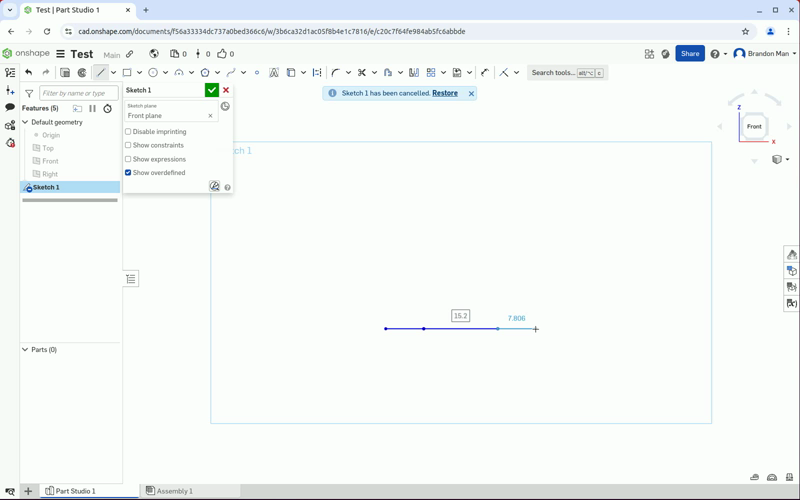
key_down(shift)
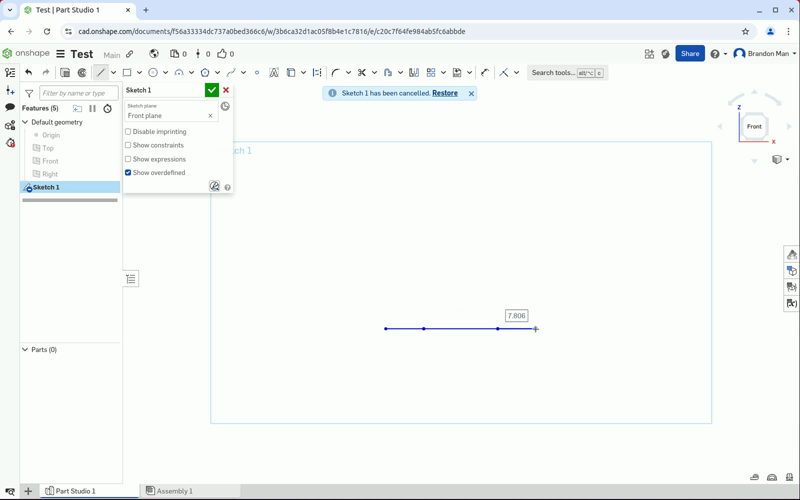
mouse_move(565, 328)
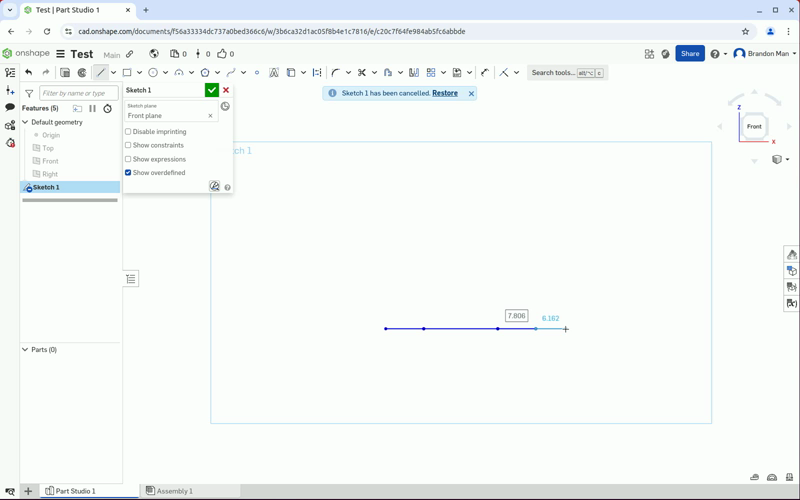
mouse_move(535, 316)
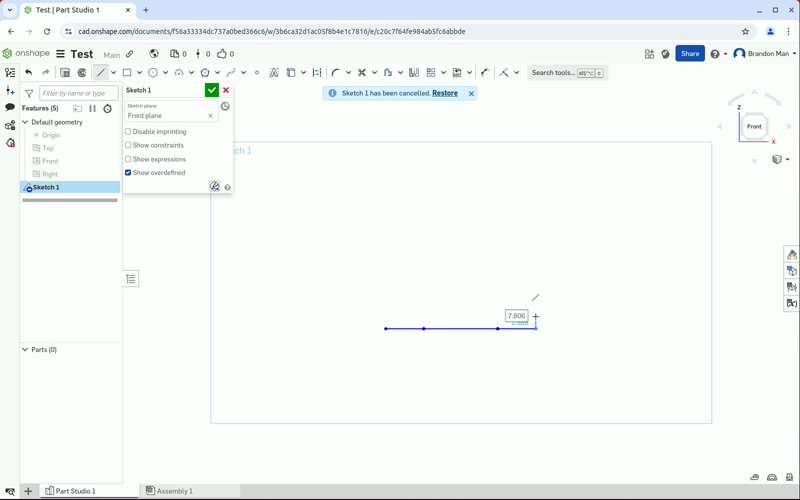
click(535, 316)
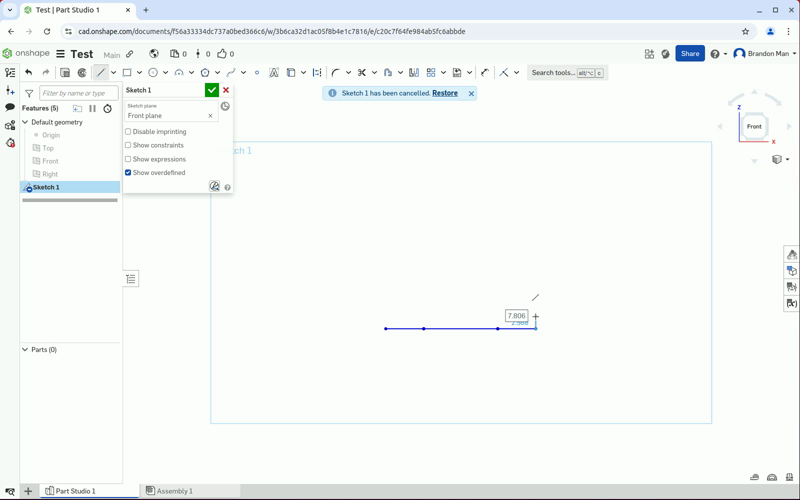
key_up(shift)
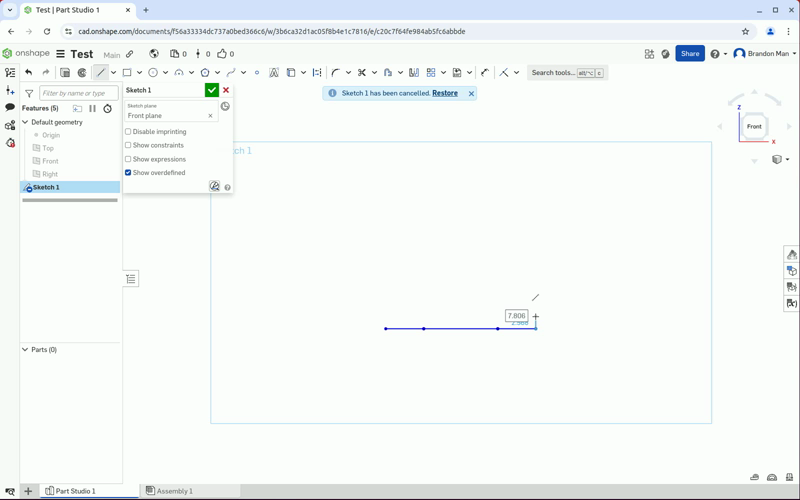
key_down(shift)
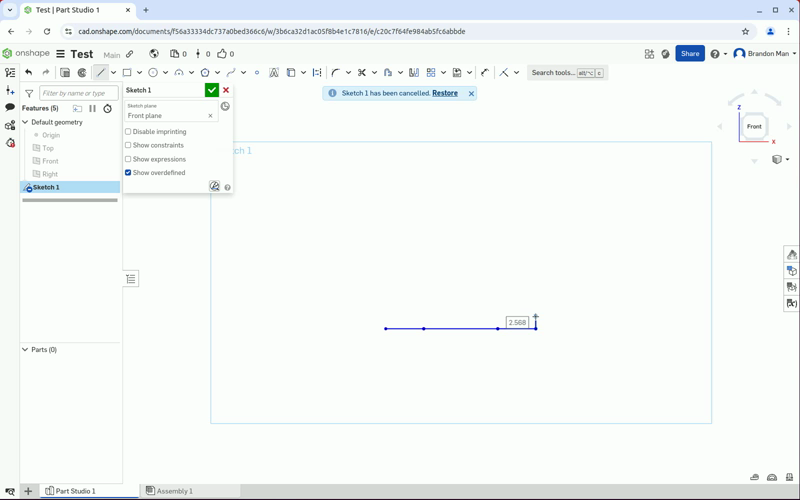
mouse_move(565, 316)
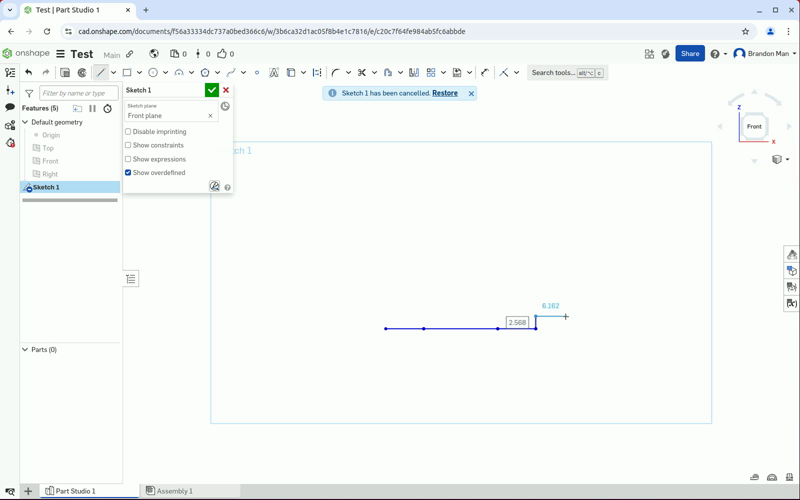
mouse_move(497, 316)
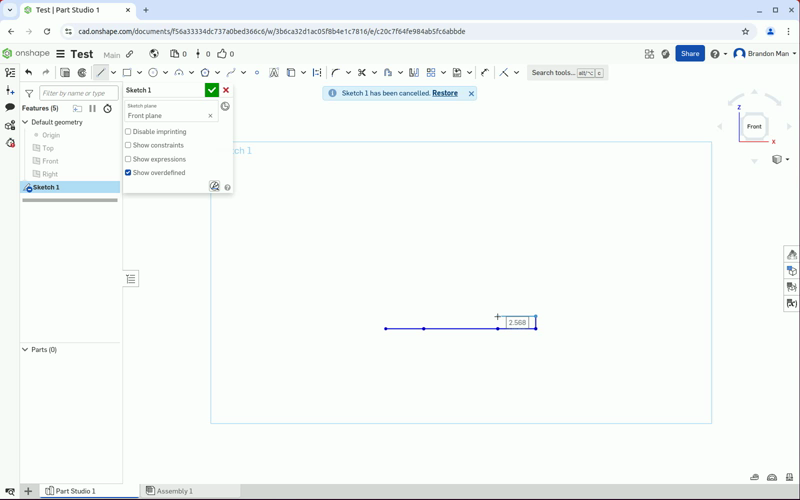
click(497, 316)
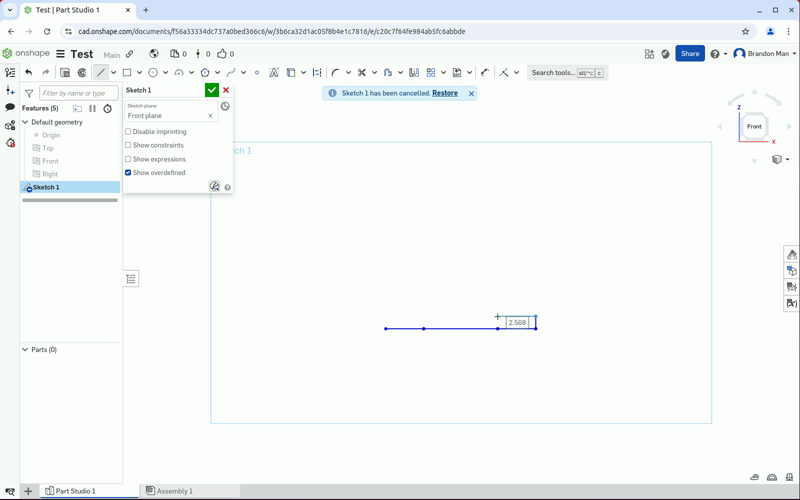
key_up(shift)
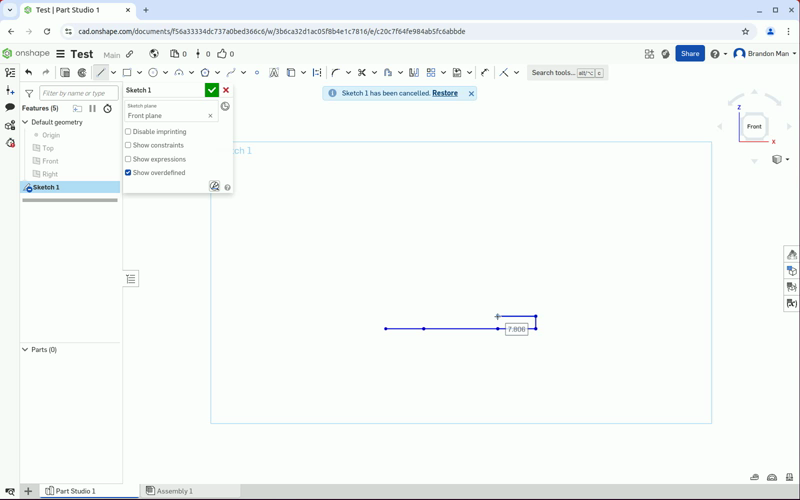
key_down(shift)
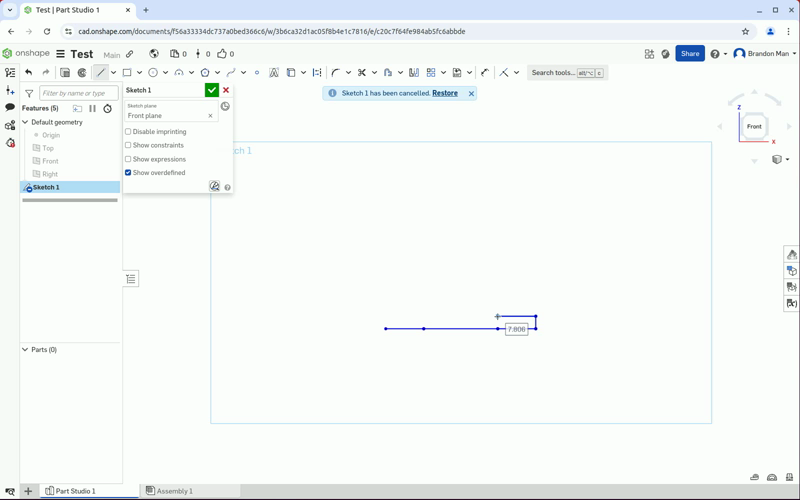
mouse_move(497, 237)
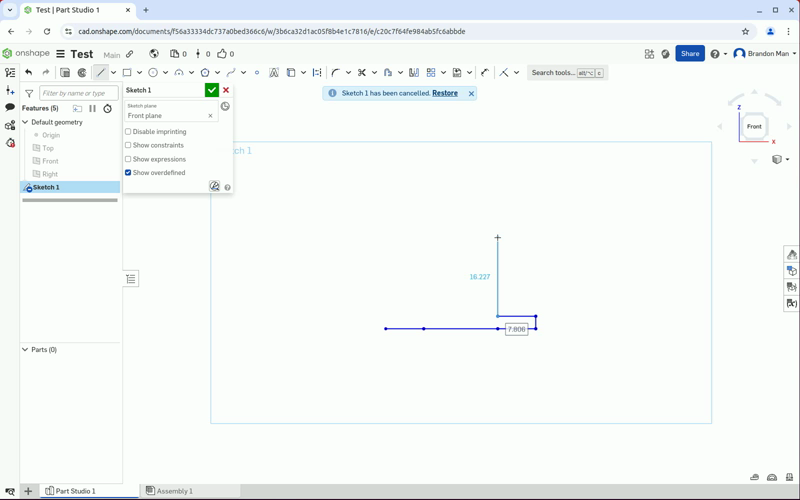
click(497, 237)
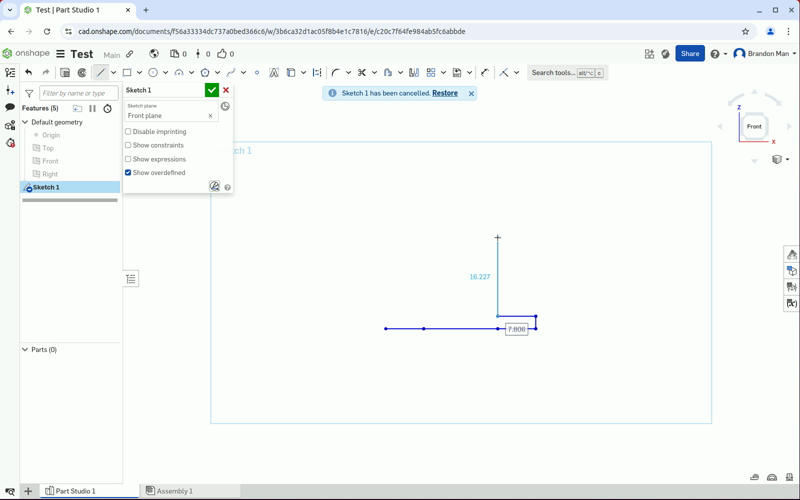
key_up(shift)
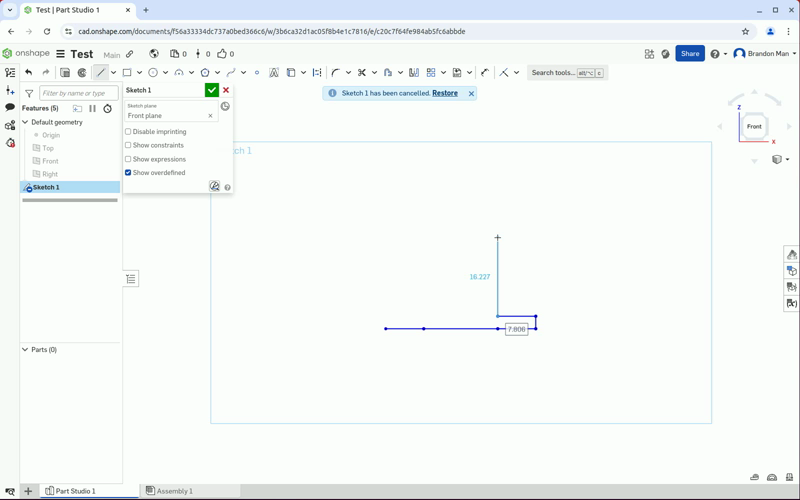
key_down(shift)
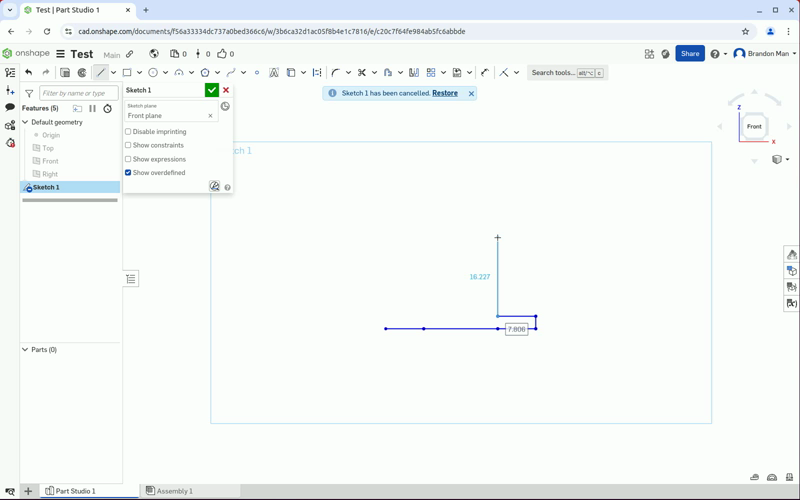
mouse_move(527, 237)
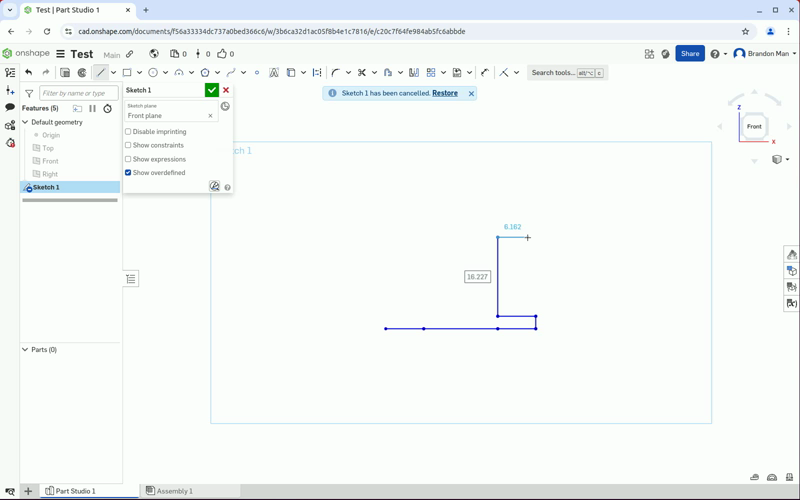
mouse_move(492, 237)
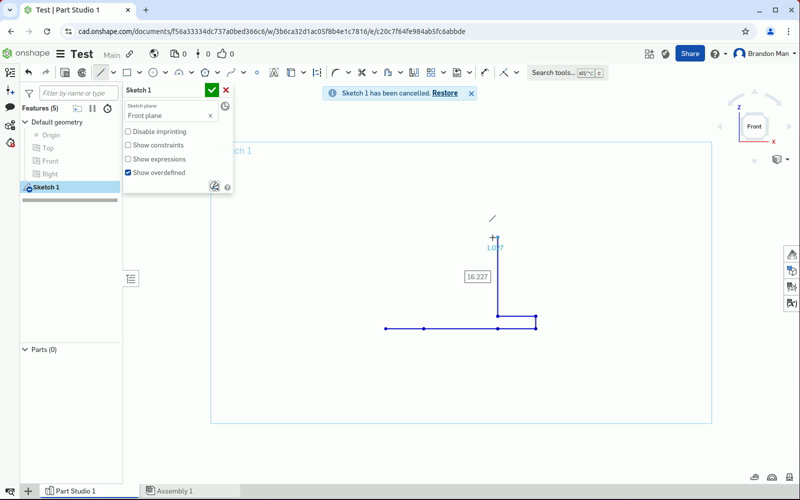
scroll(6)
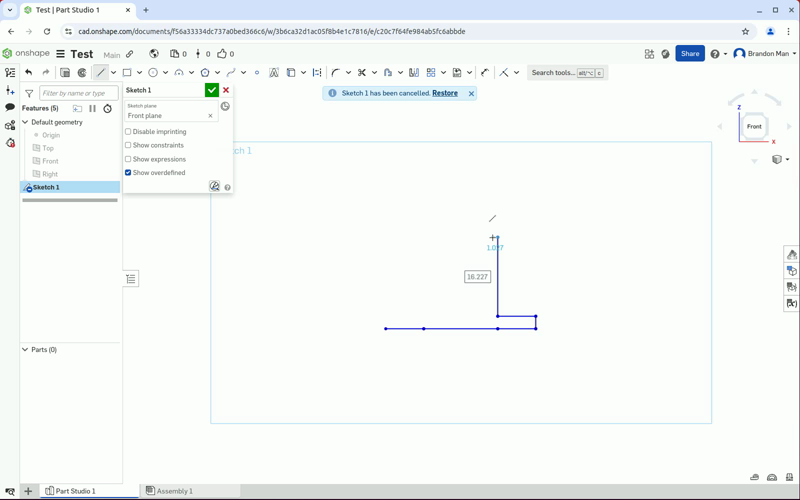
scroll(6)
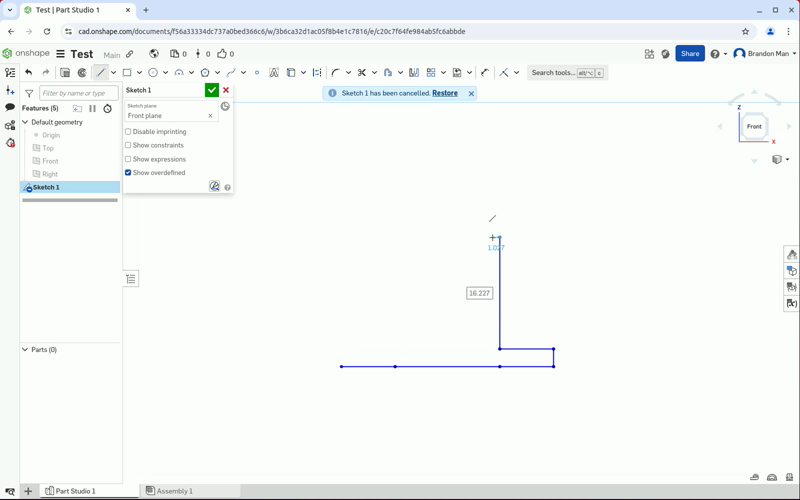
scroll(6)
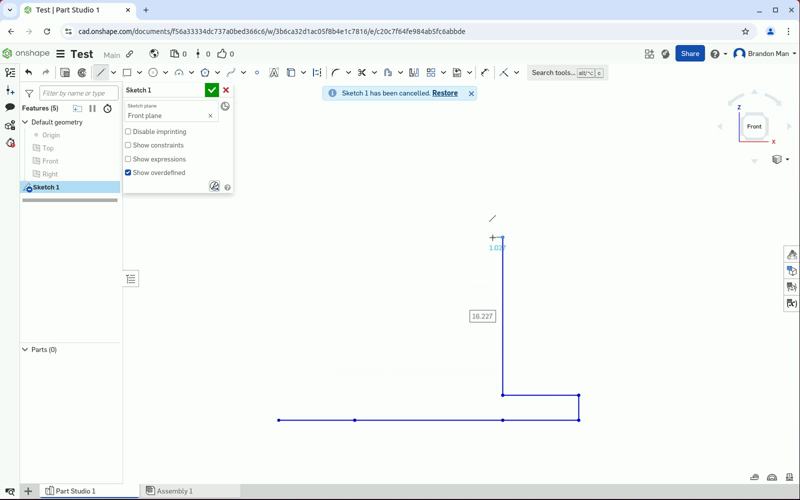
scroll(6)
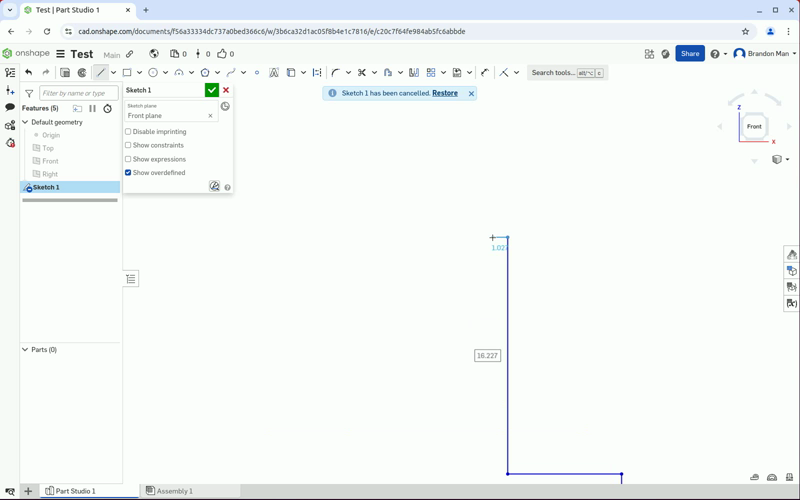
scroll(6)
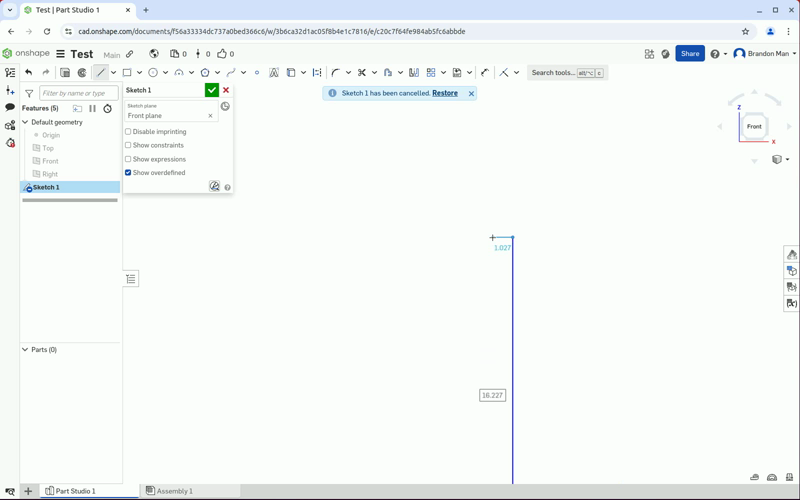
scroll(6)
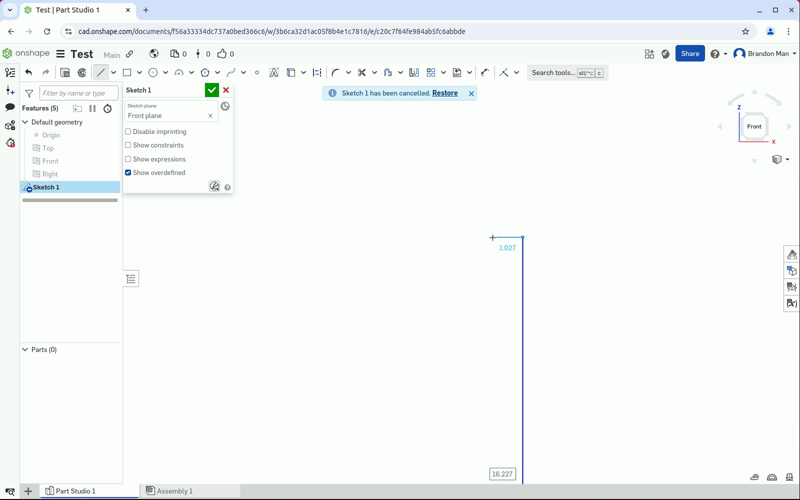
scroll(6)
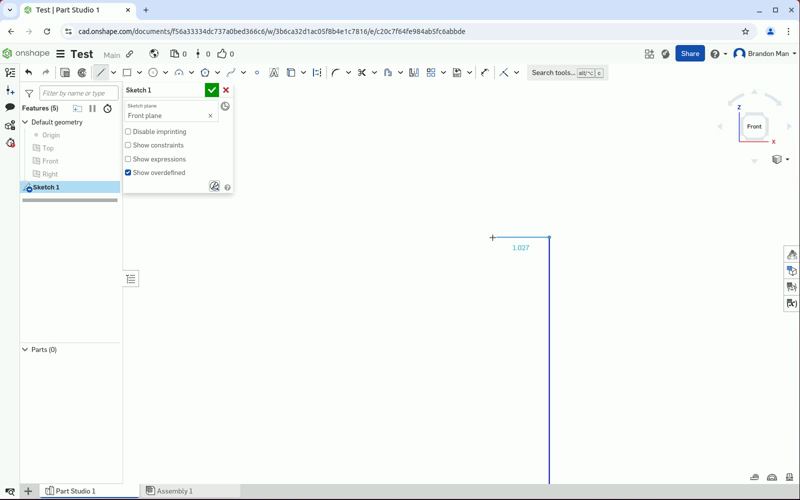
click(492, 237)
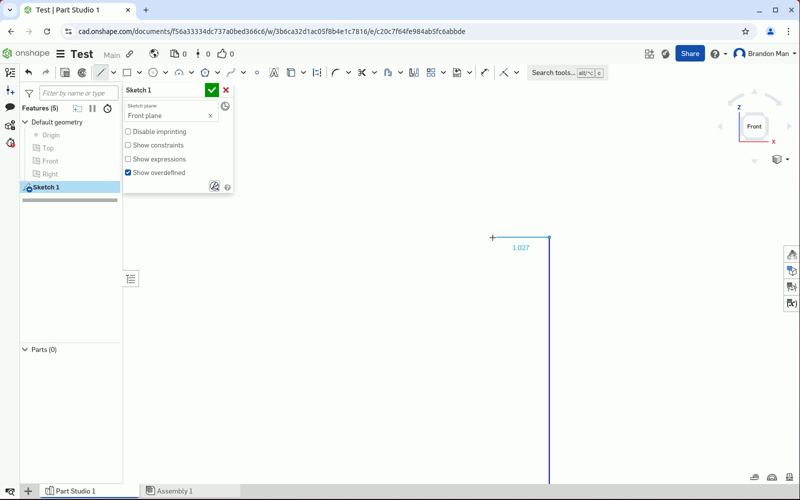
scroll(-6)
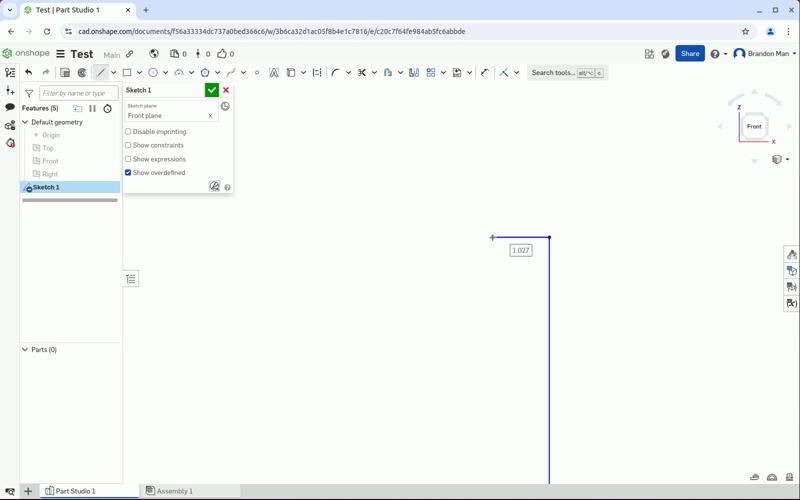
scroll(-6)
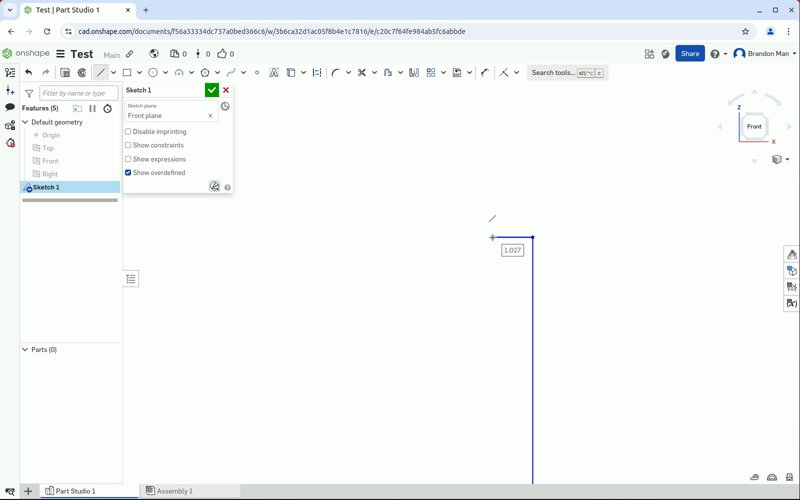
scroll(-6)
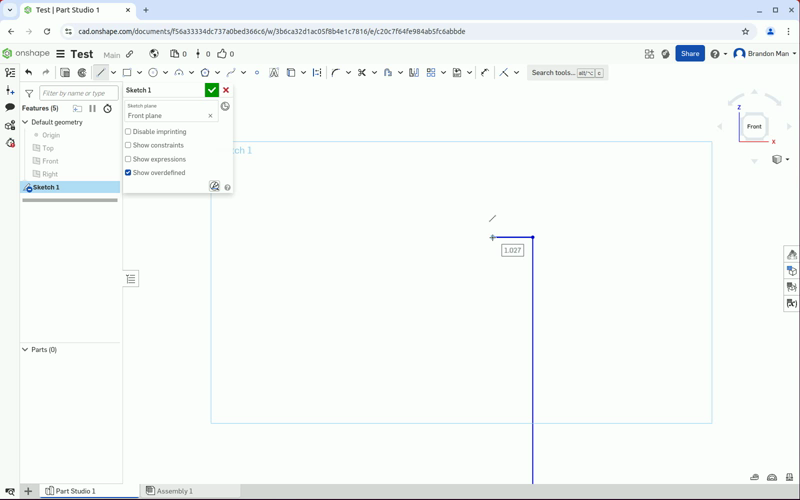
scroll(-6)
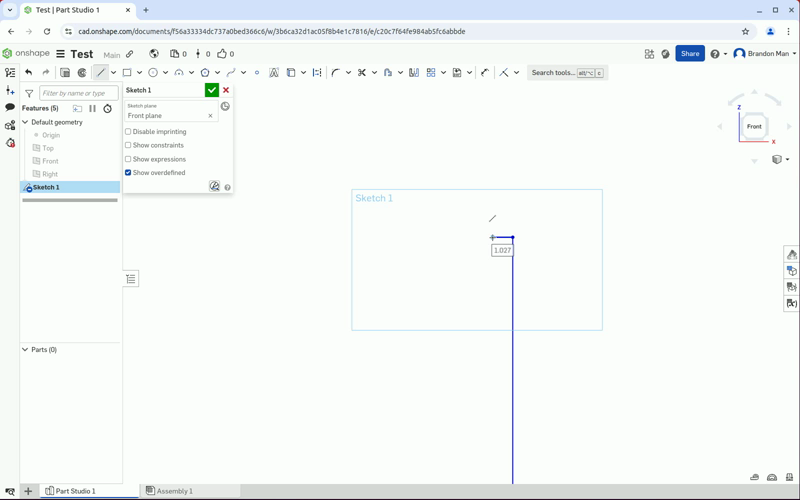
scroll(-6)
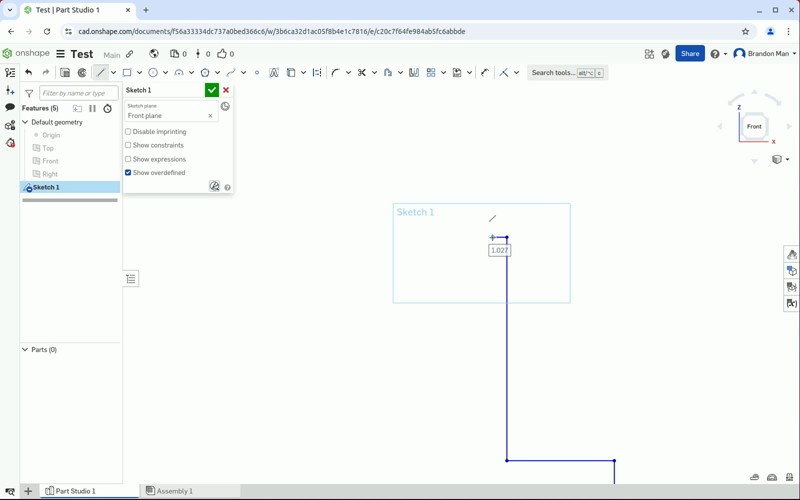
scroll(-6)
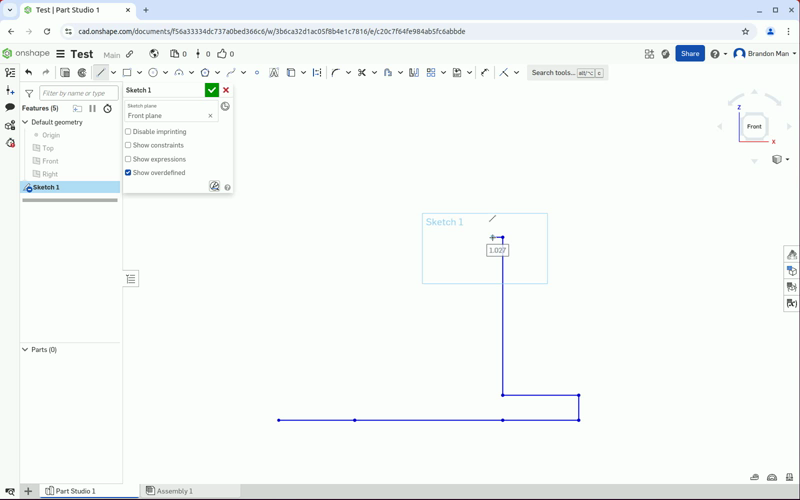
scroll(-6)
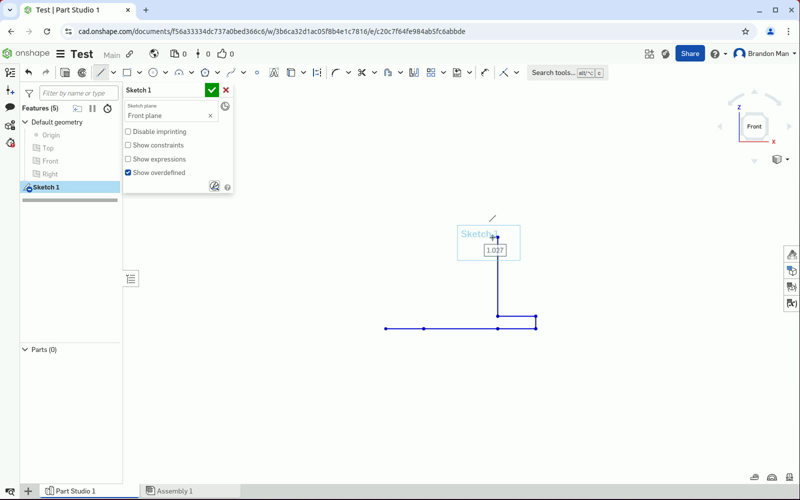
key_up(shift)
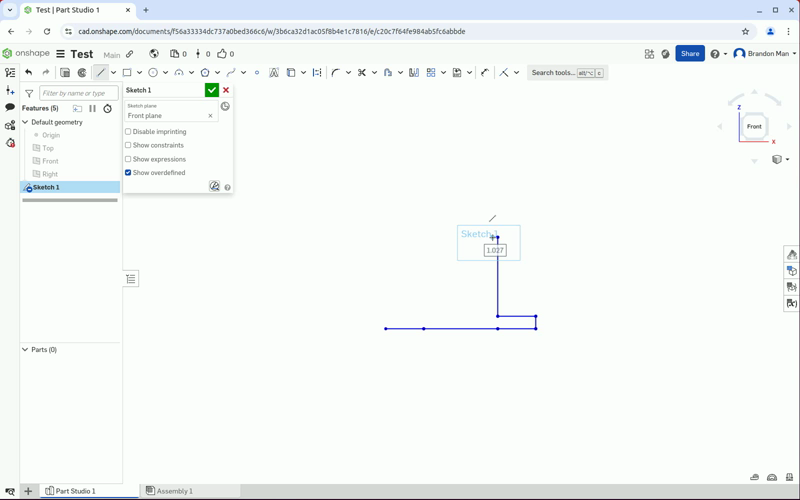
key(esc)
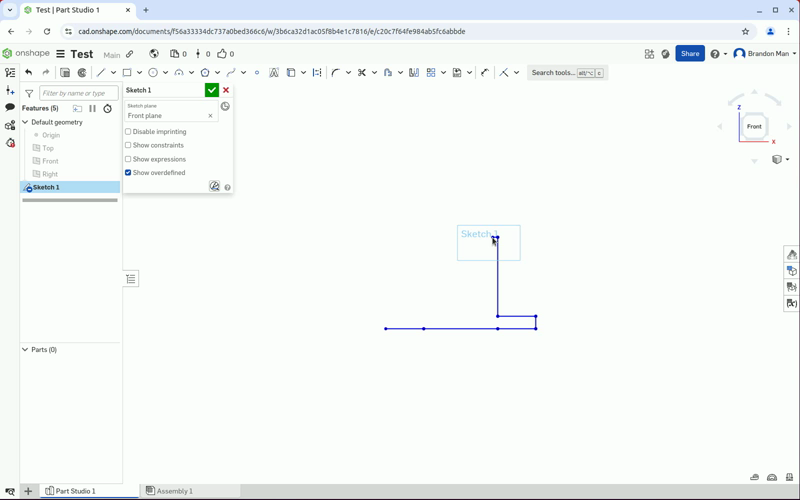
key(a)
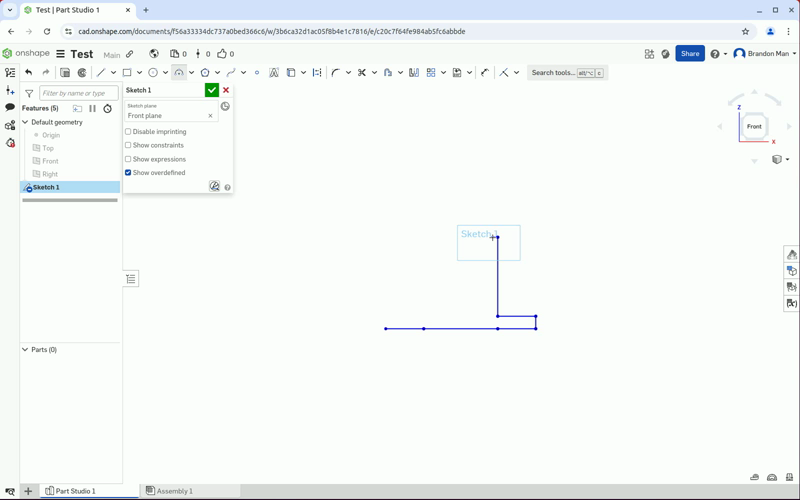
mouse_move(492, 237)
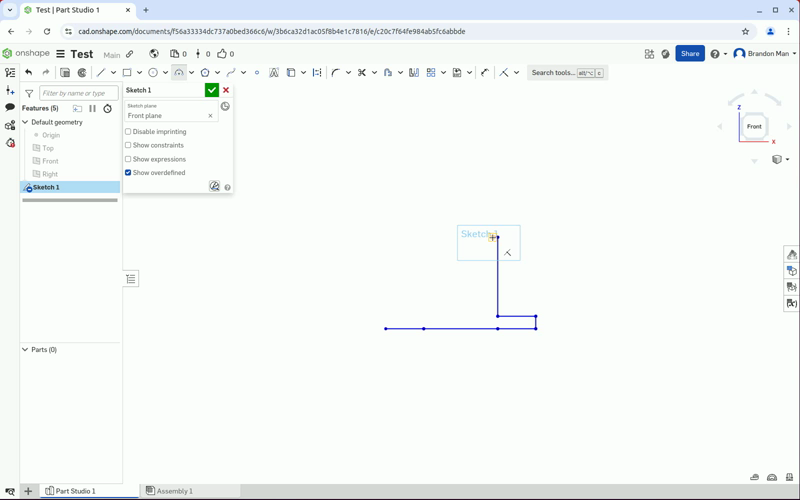
click(492, 237)
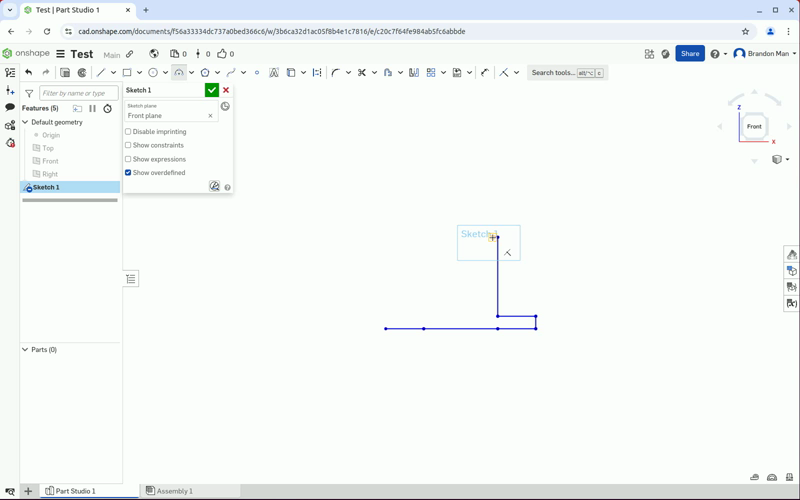
key_down(shift)
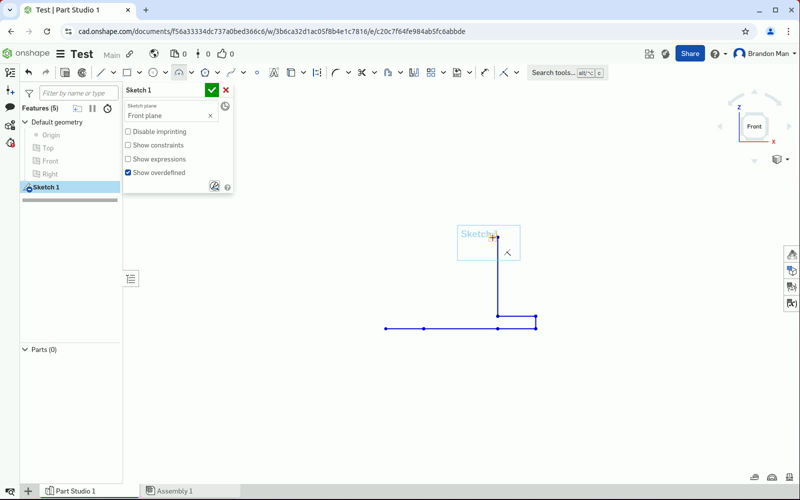
mouse_move(428, 237)
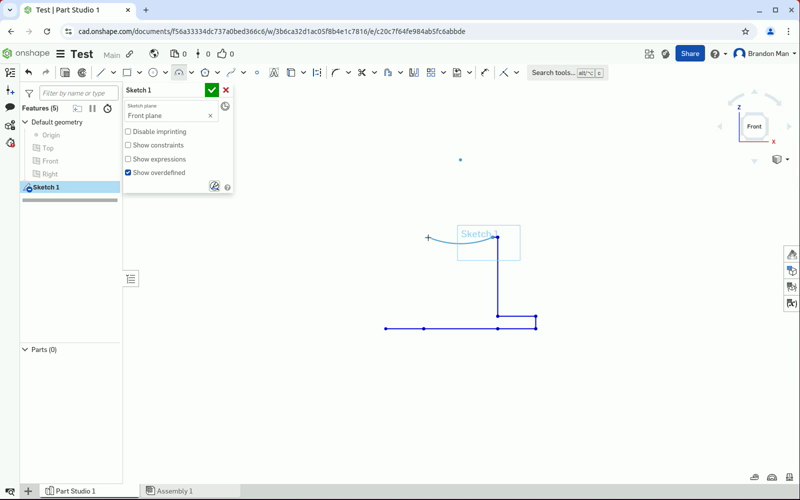
click(428, 237)
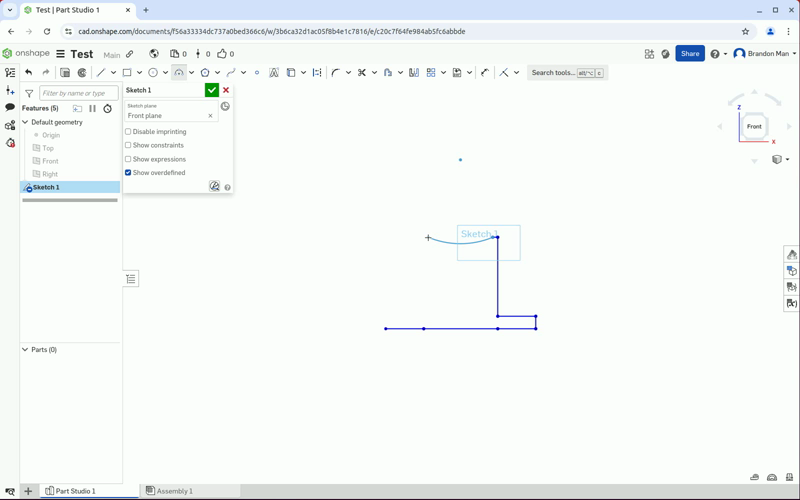
mouse_move(460, 269)
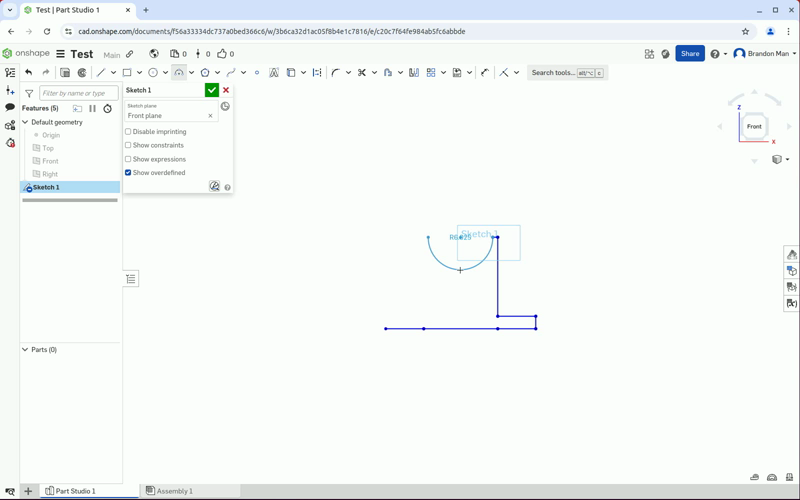
click(460, 269)
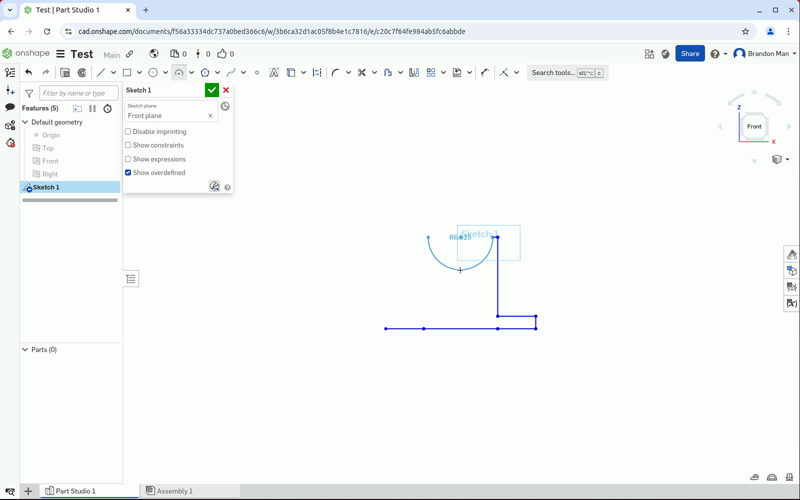
key_up(shift)
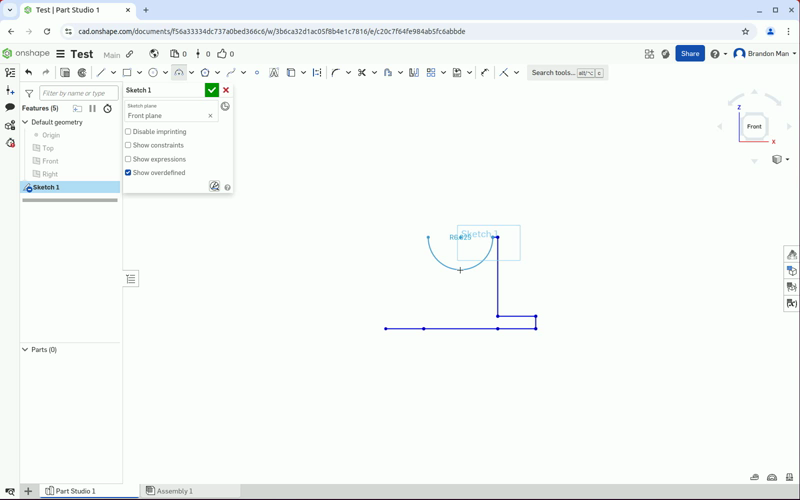
key(esc)
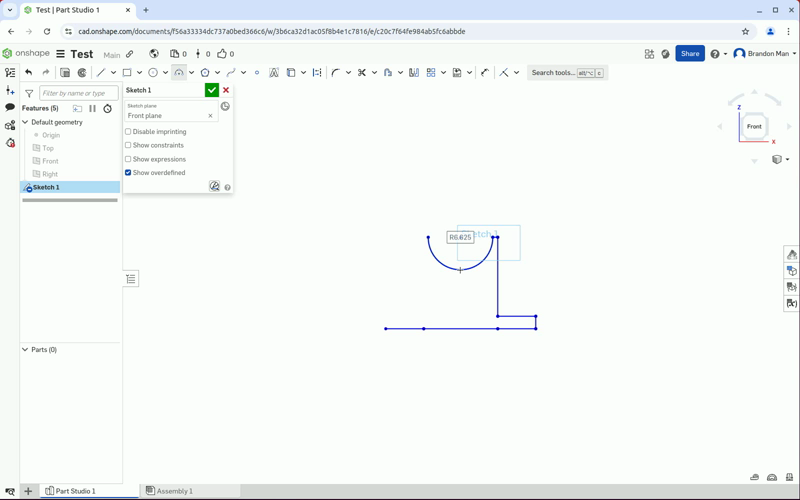
key(l)
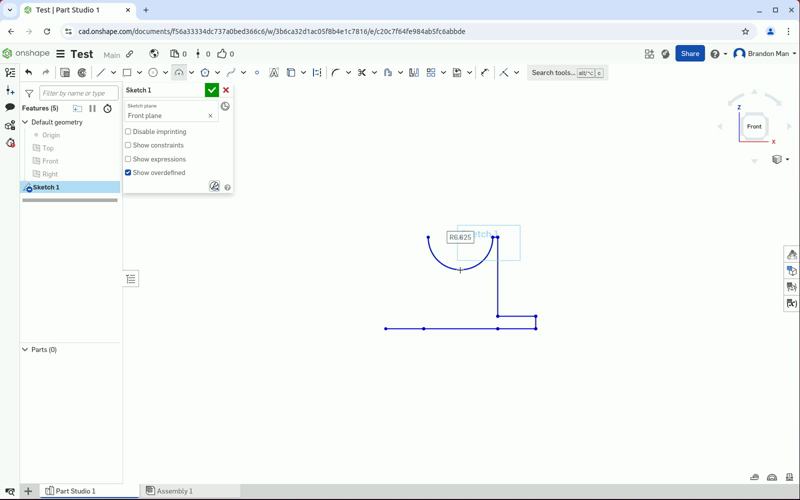
mouse_move(428, 237)
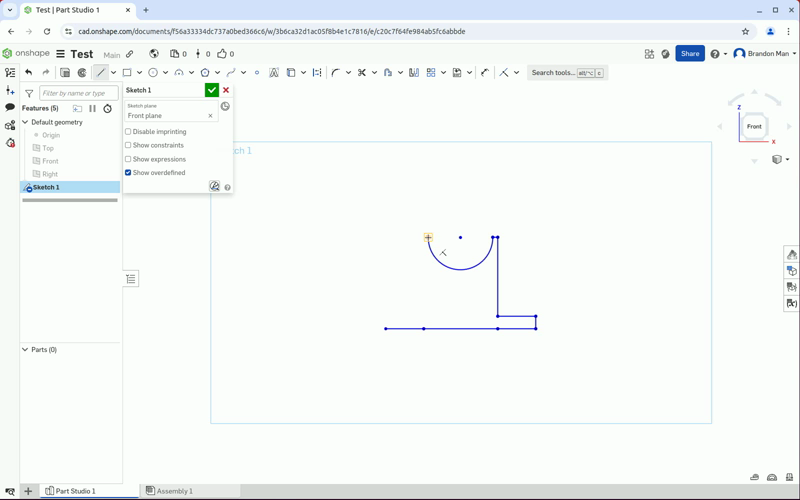
click(428, 237)
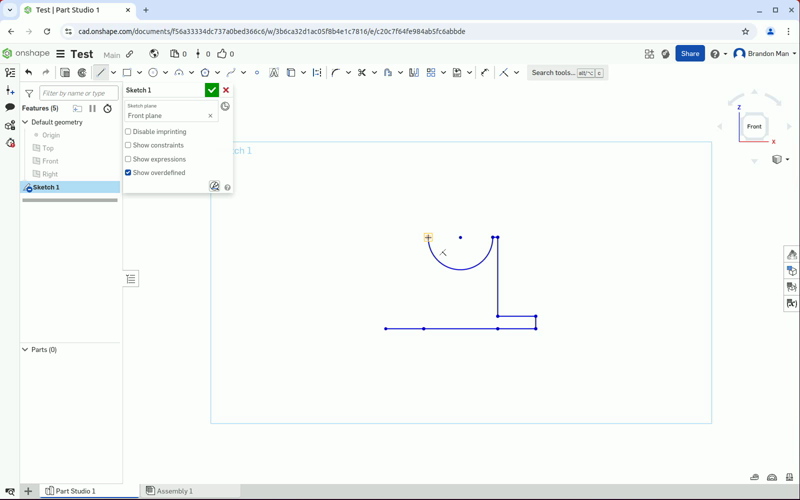
key_down(shift)
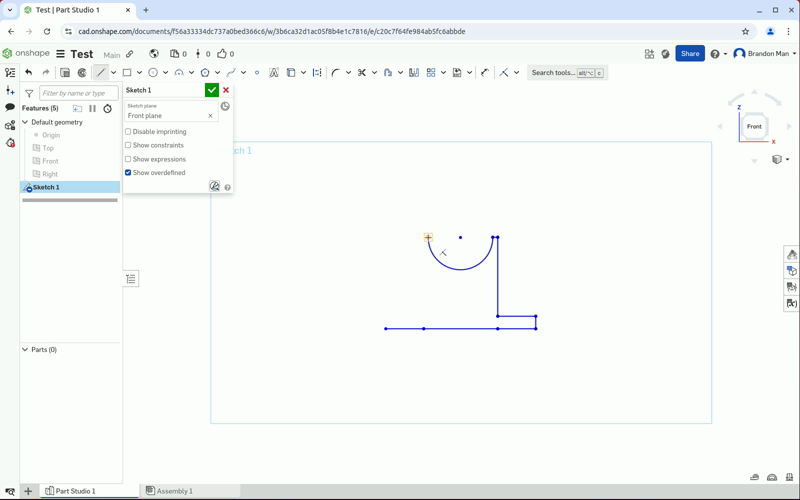
mouse_move(458, 237)
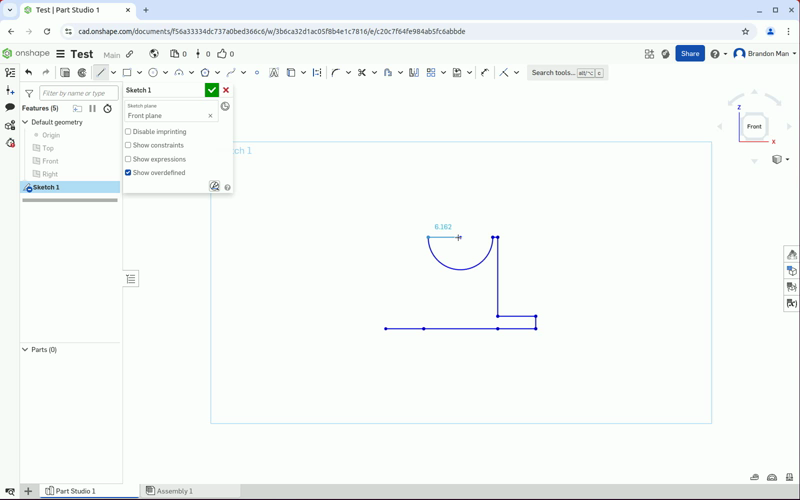
mouse_move(423, 237)
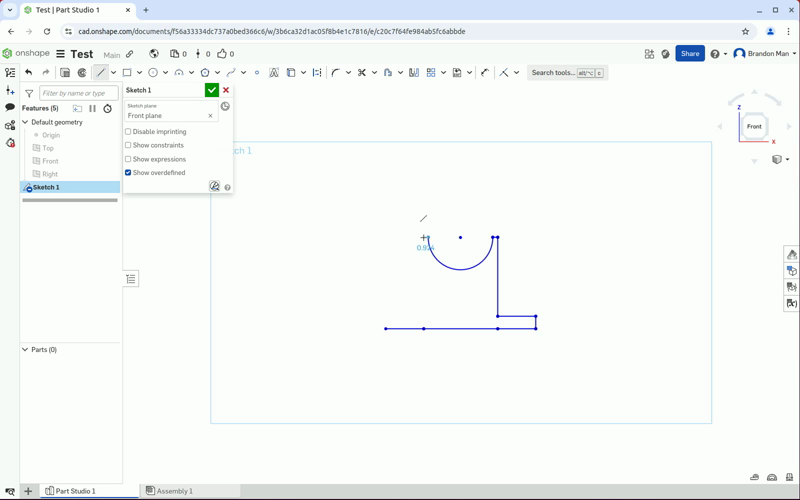
scroll(6)
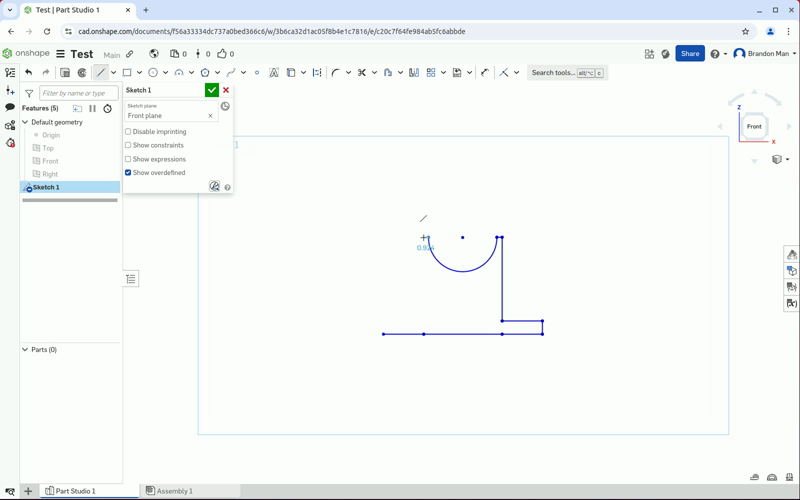
scroll(6)
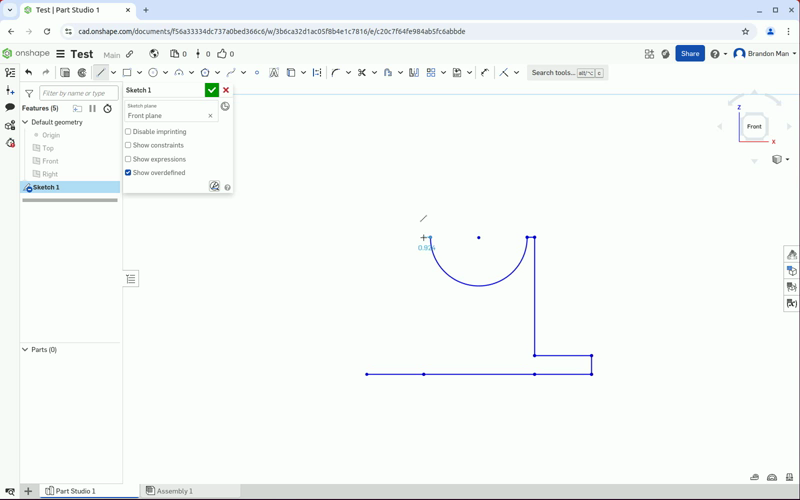
scroll(6)
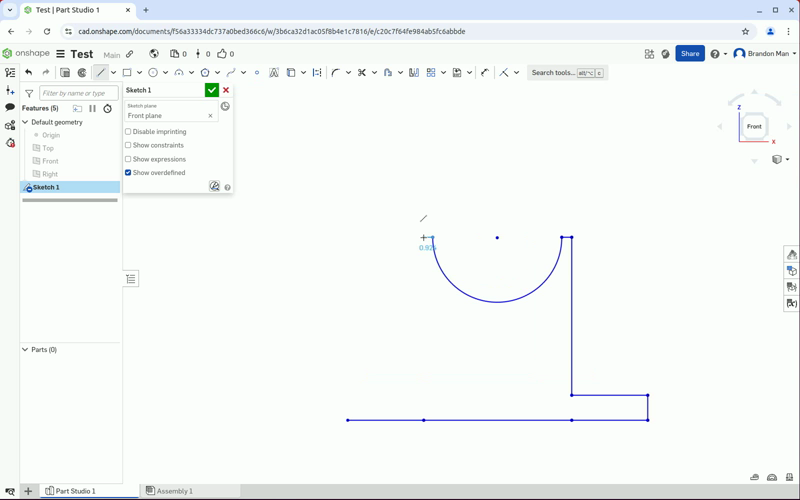
scroll(6)
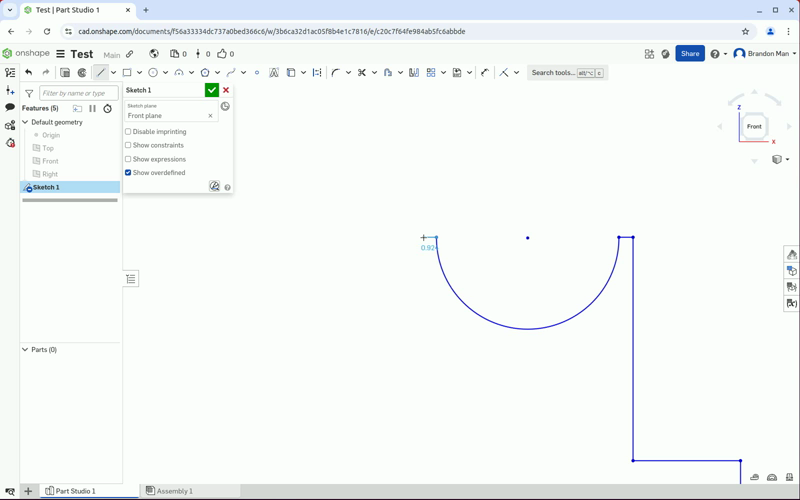
scroll(6)
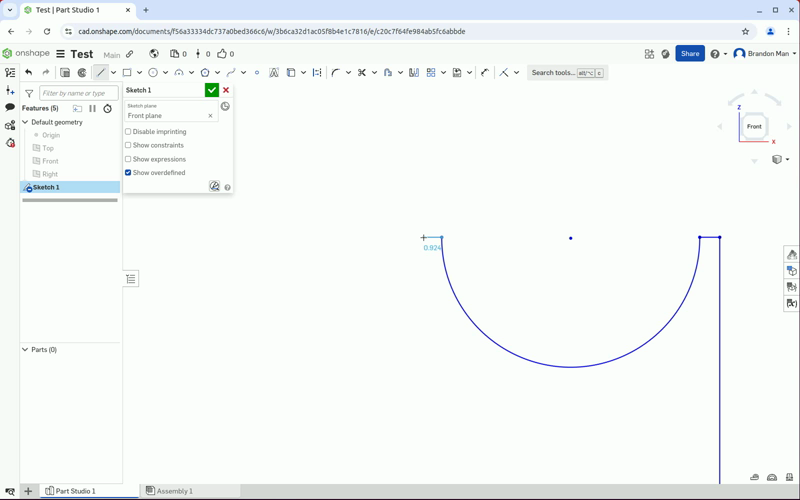
scroll(6)
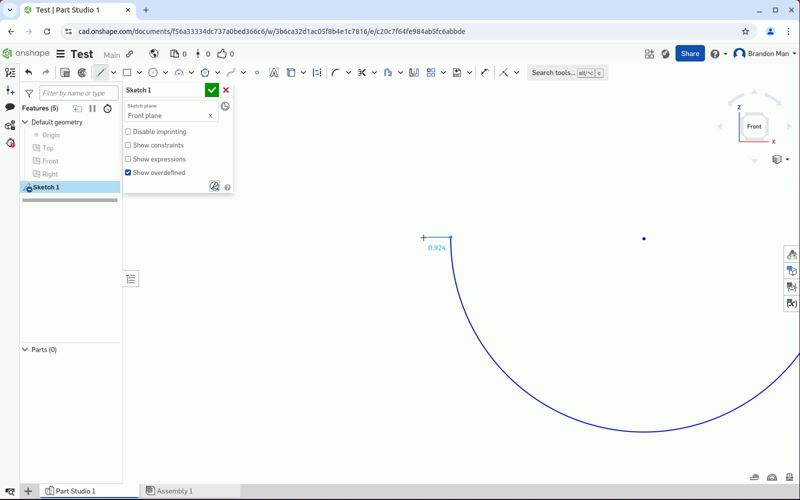
scroll(6)
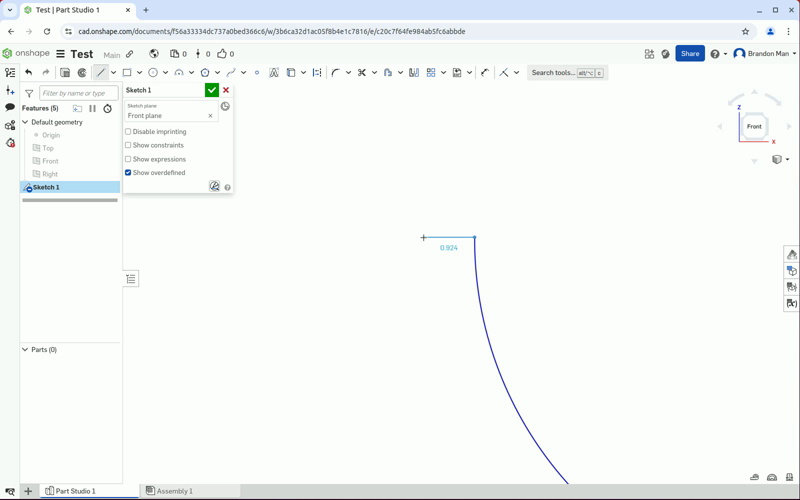
click(423, 237)
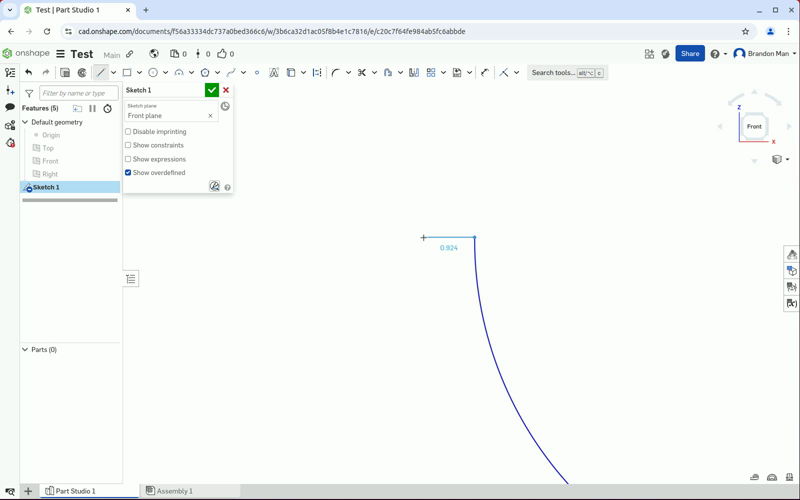
scroll(-6)
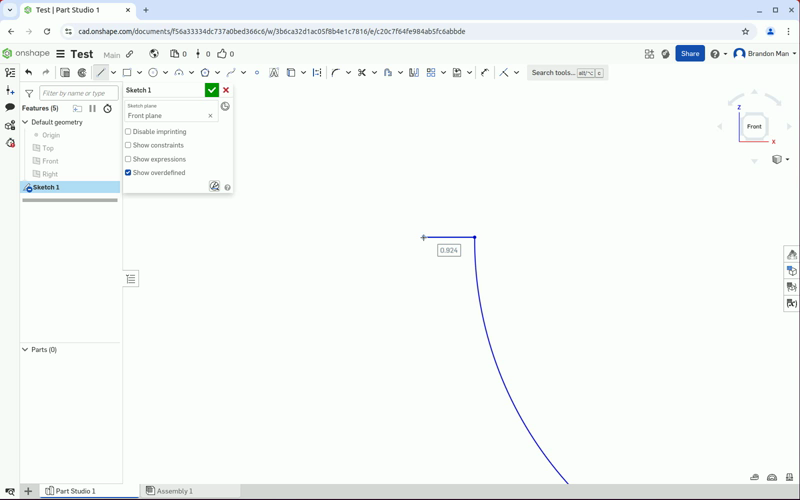
scroll(-6)
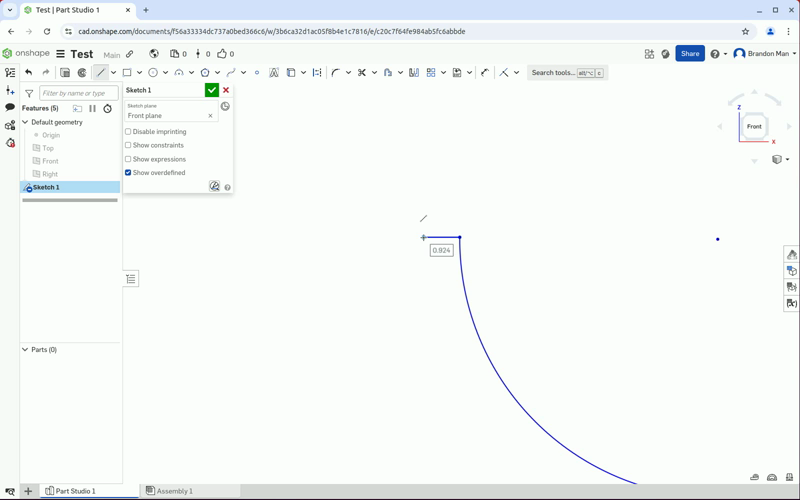
scroll(-6)
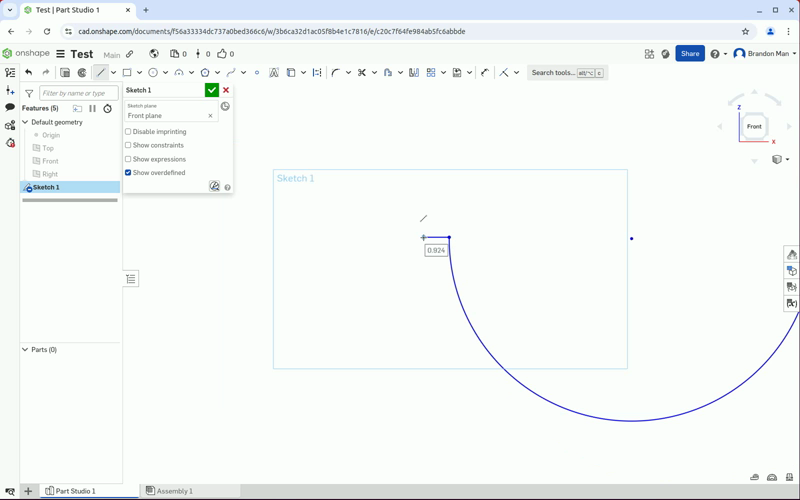
scroll(-6)
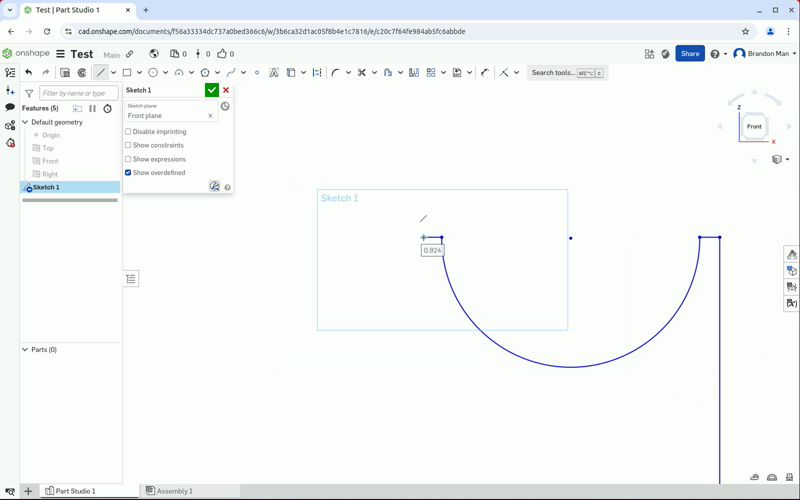
scroll(-6)
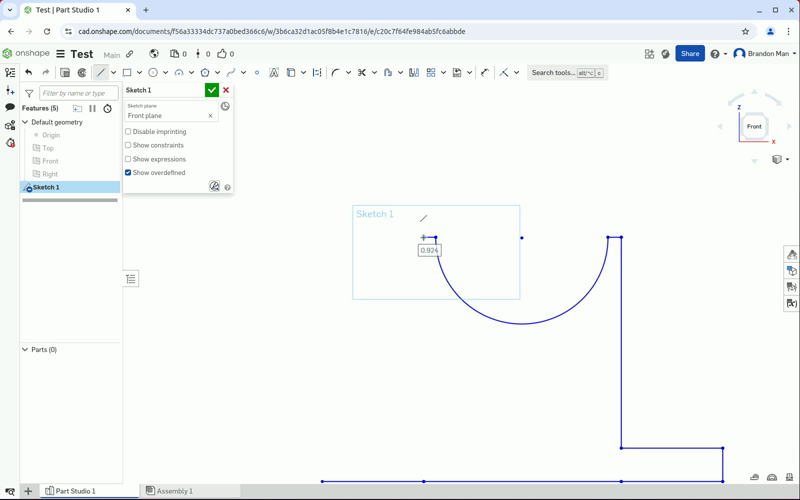
scroll(-6)
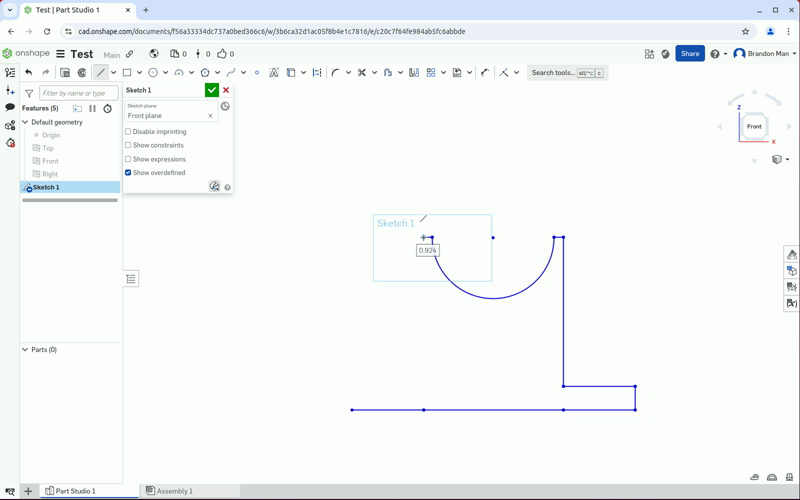
scroll(-6)
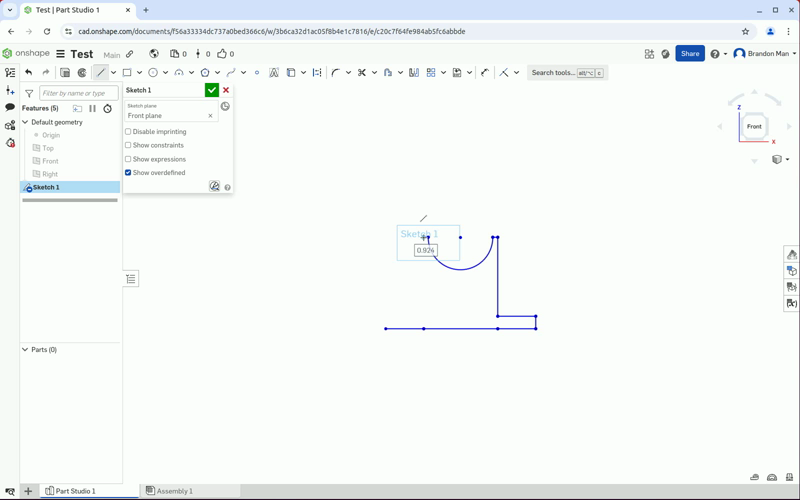
key_up(shift)
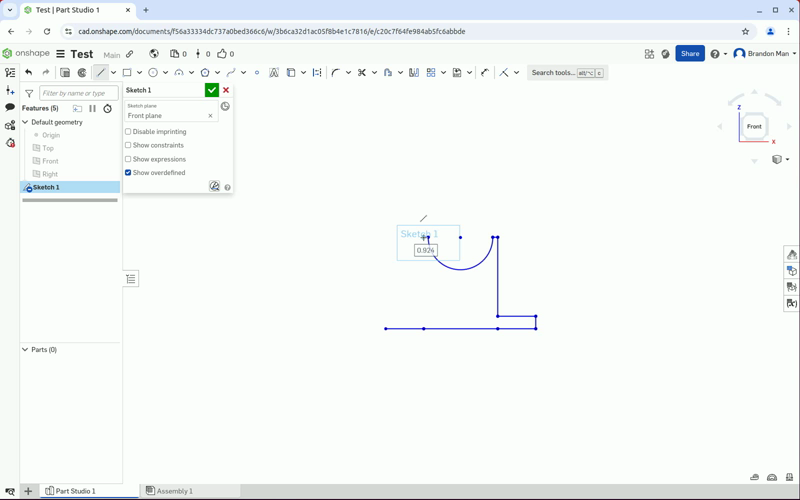
key_down(shift)
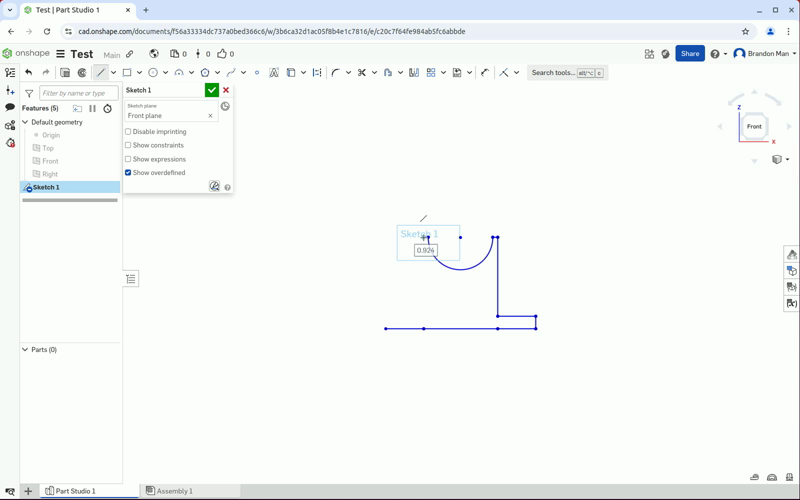
mouse_move(423, 316)
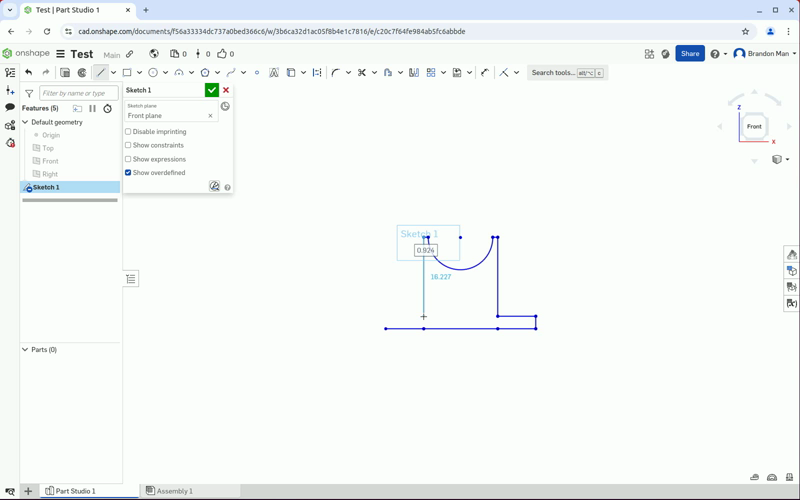
click(423, 316)
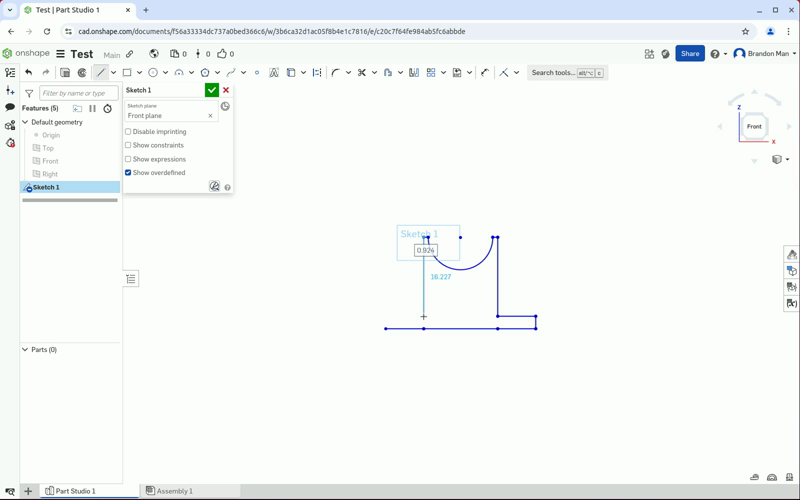
key_up(shift)
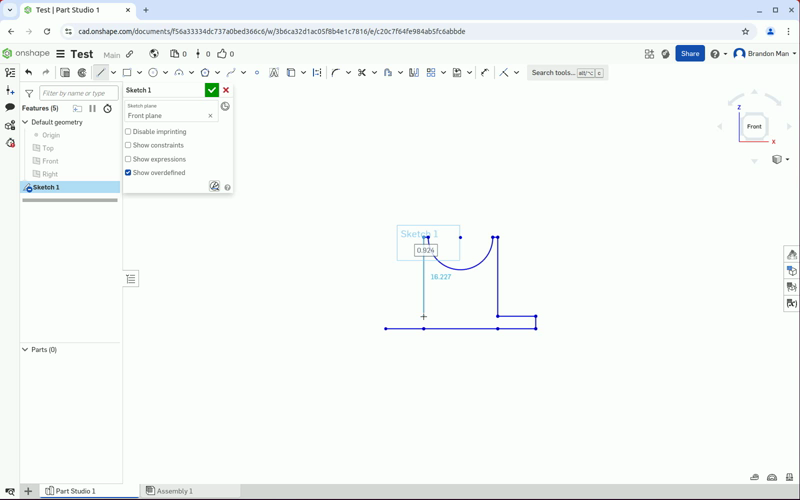
key_down(shift)
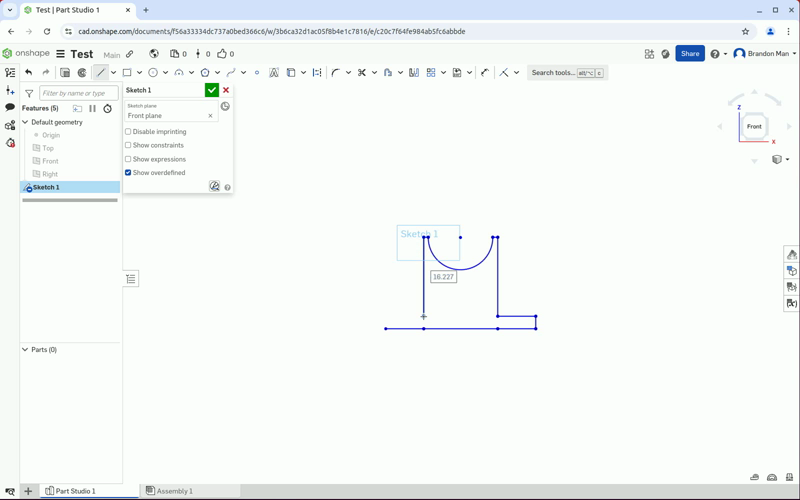
mouse_move(453, 316)
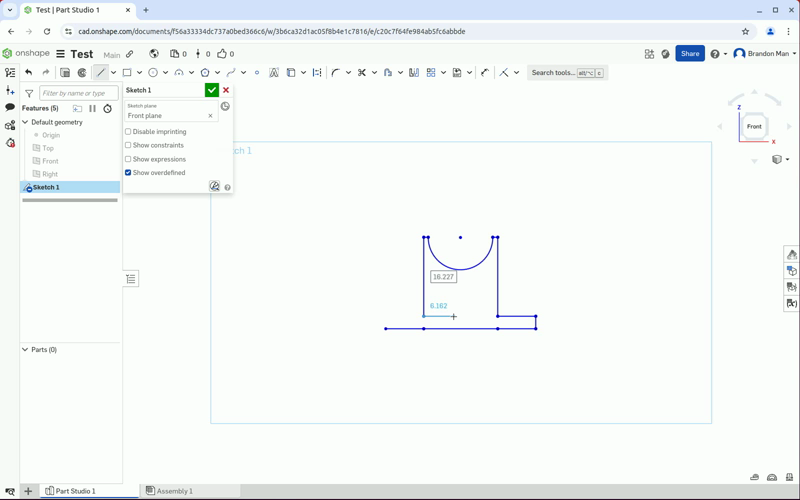
mouse_move(385, 316)
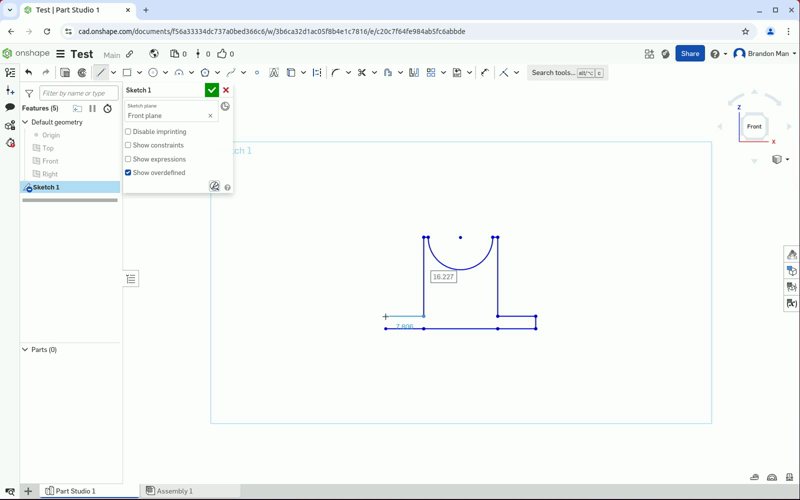
click(385, 316)
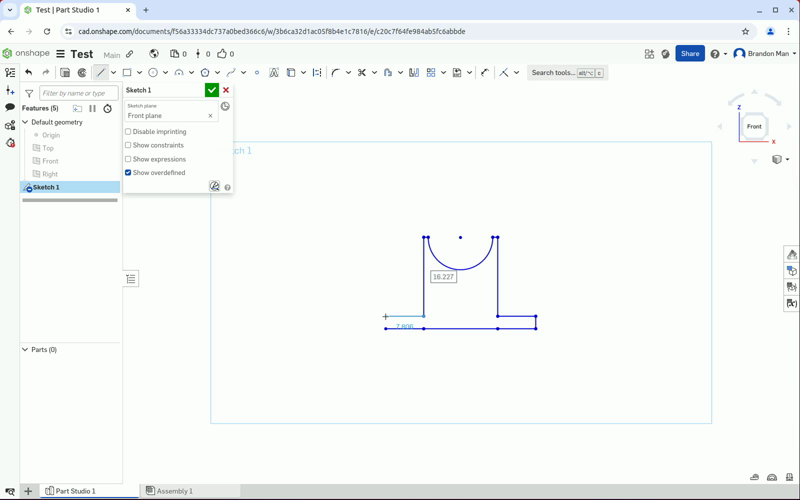
key_up(shift)
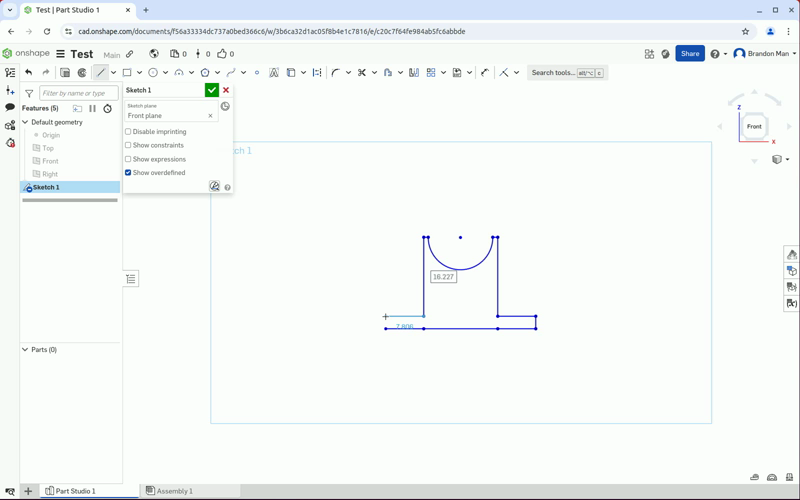
mouse_move(415, 316)
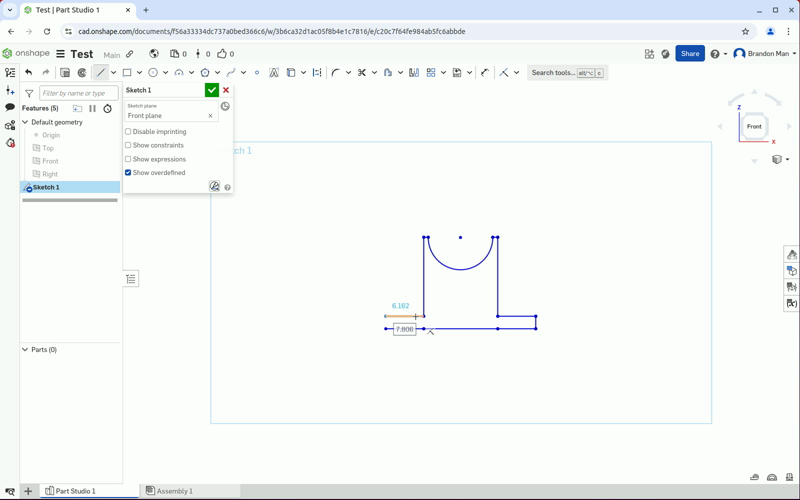
key_down(shift)
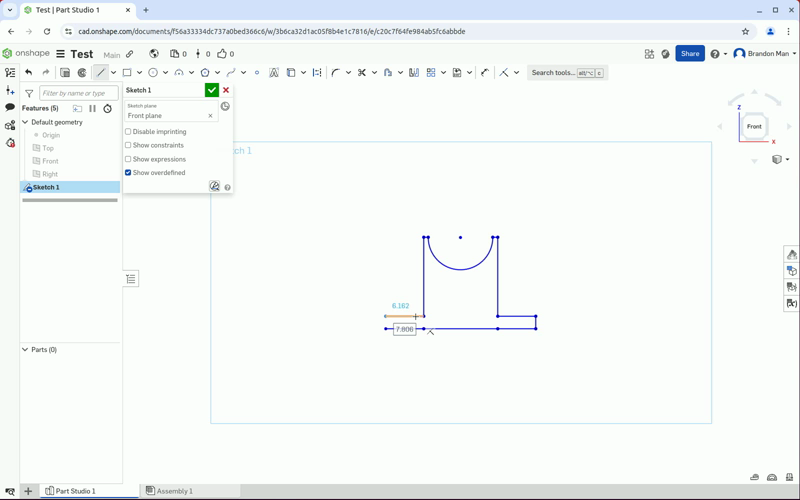
mouse_move(385, 328)
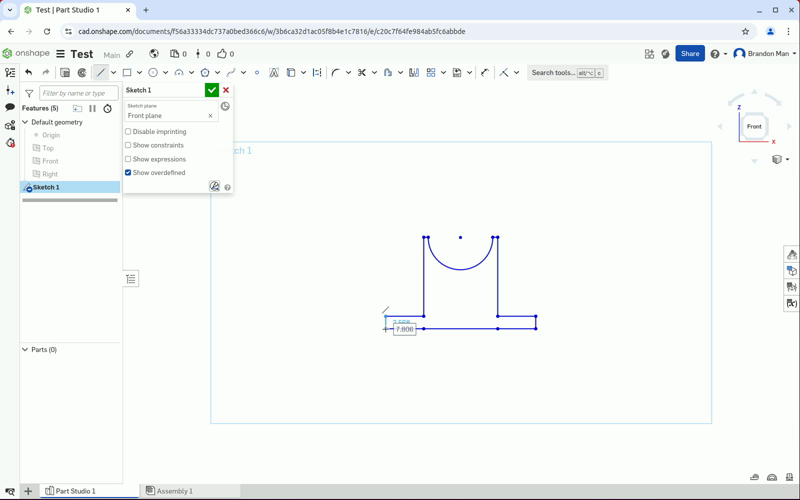
key_up(shift)
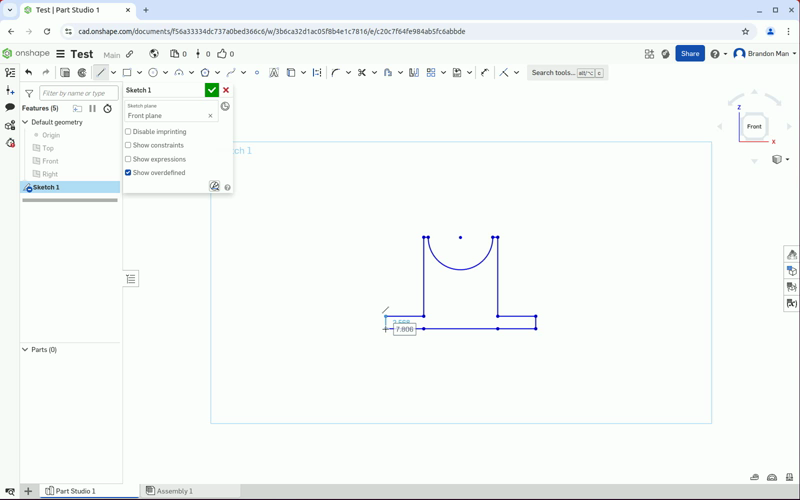
click(385, 328)
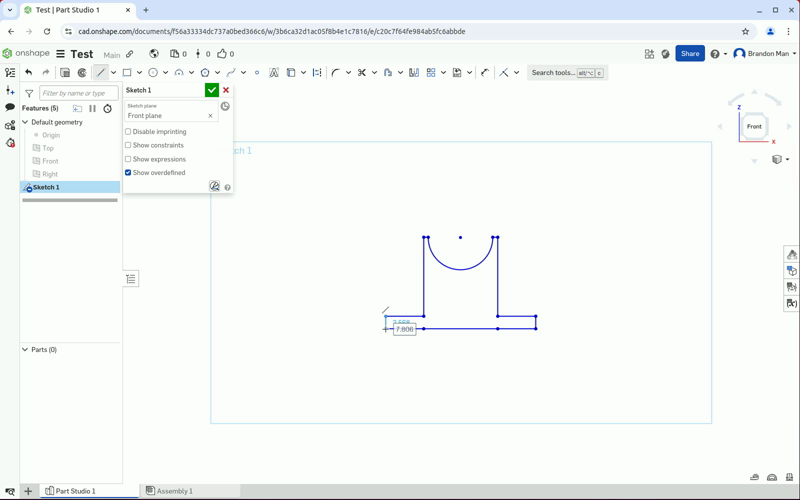
key(esc)
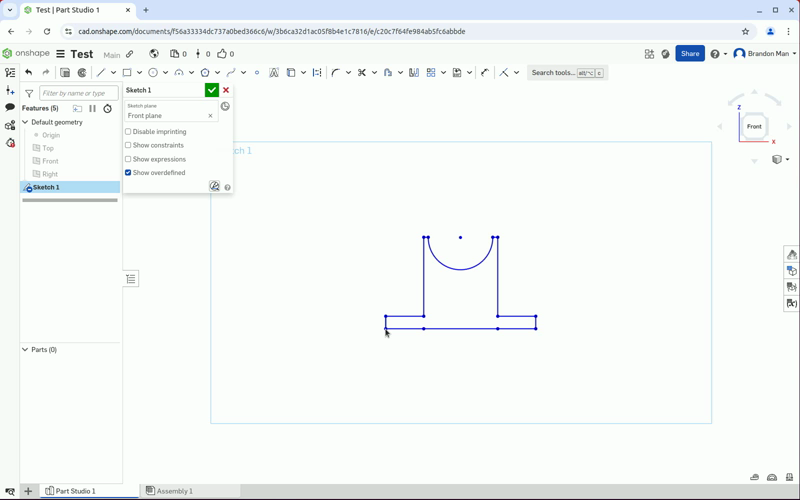
mouse_move(470, 313)
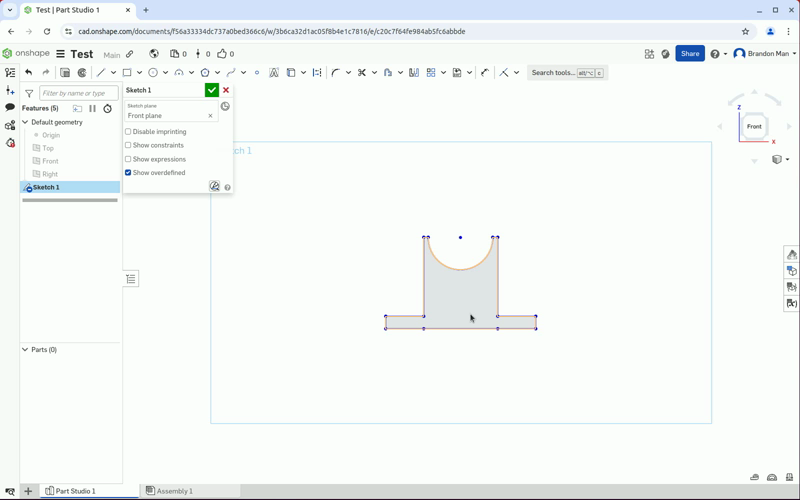
scroll(6)
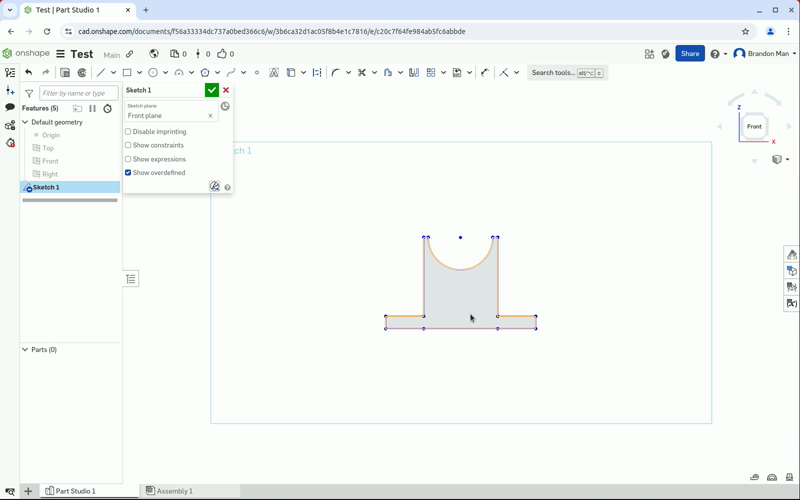
scroll(6)
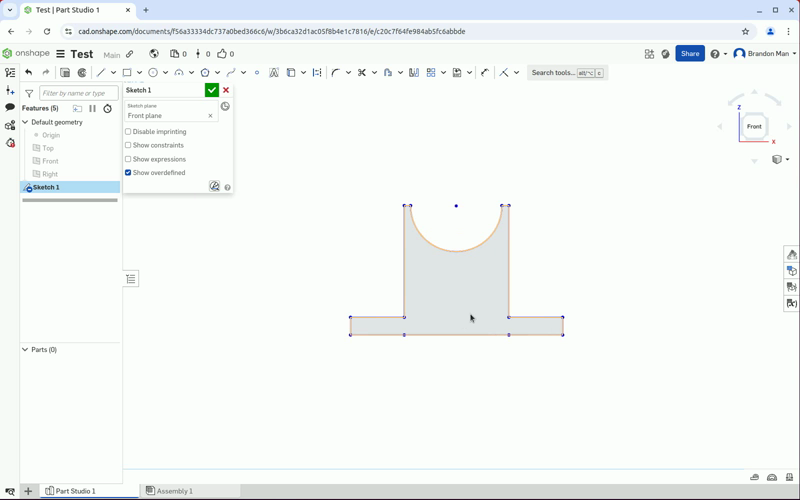
scroll(6)
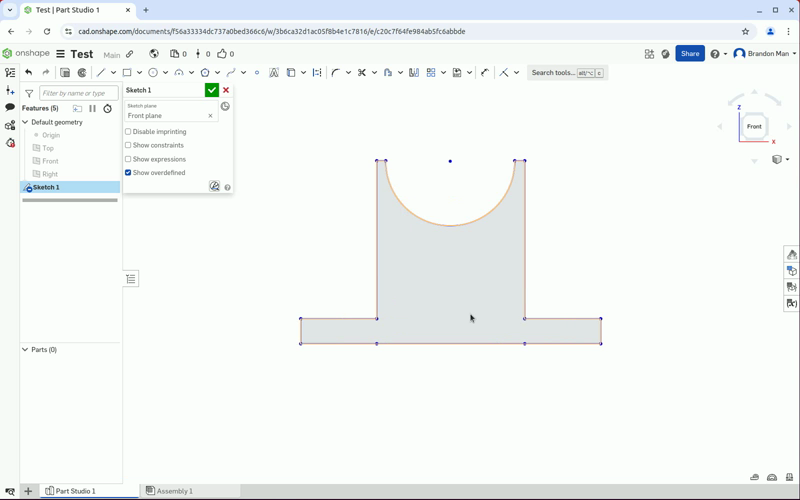
scroll(6)
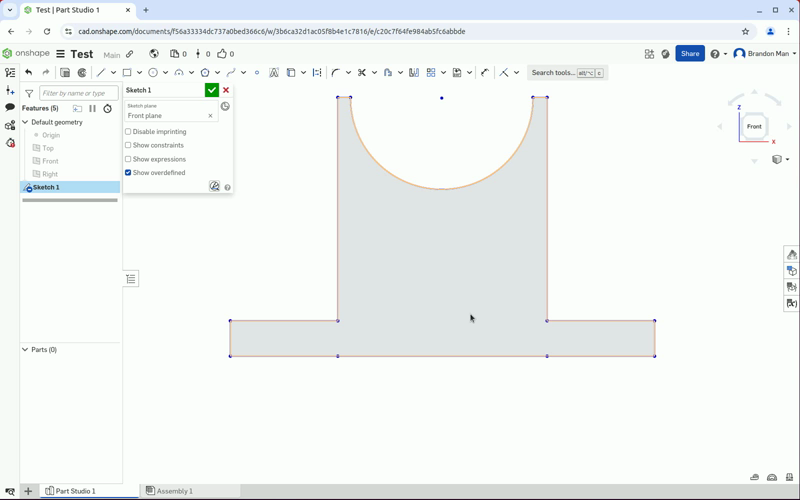
scroll(6)
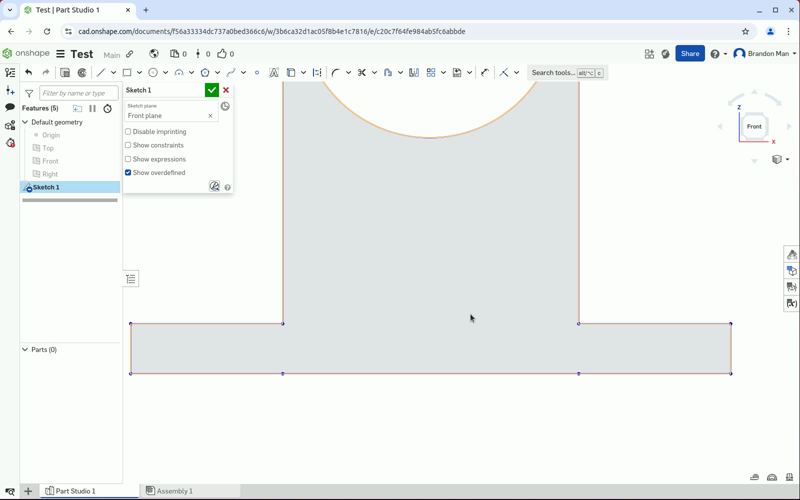
scroll(6)
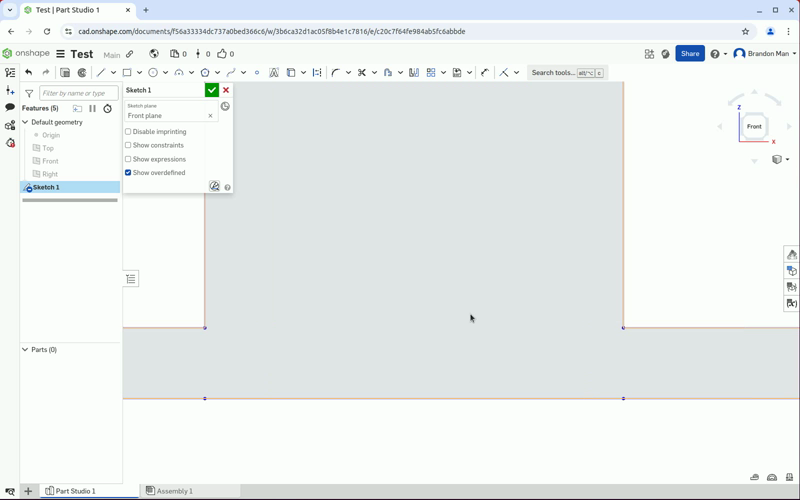
scroll(6)
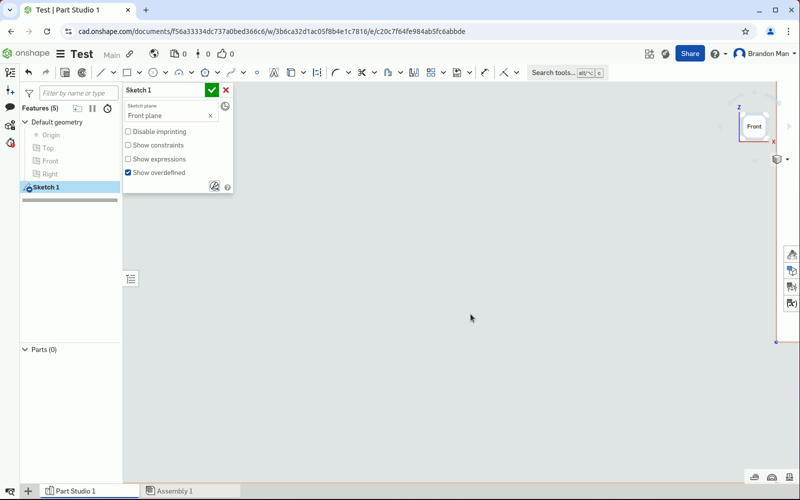
click(470, 313)
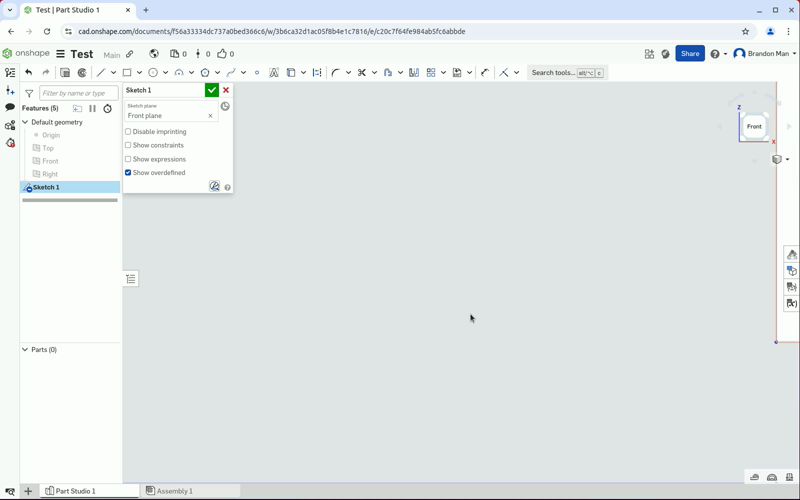
scroll(-6)
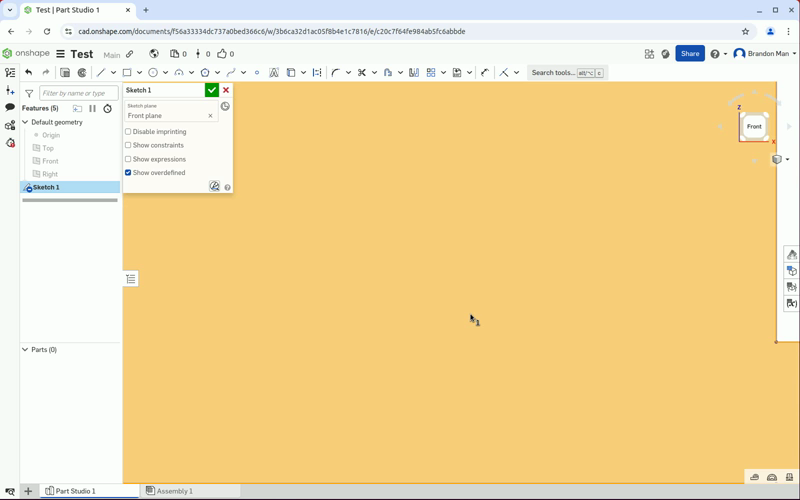
scroll(-6)
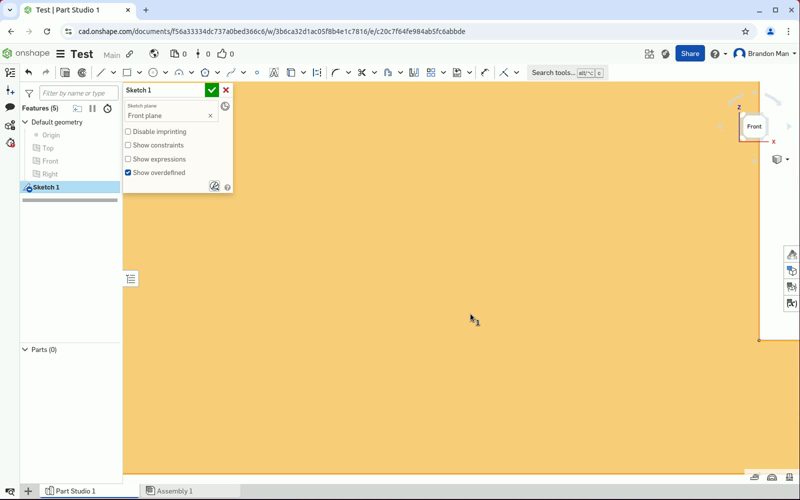
scroll(-6)
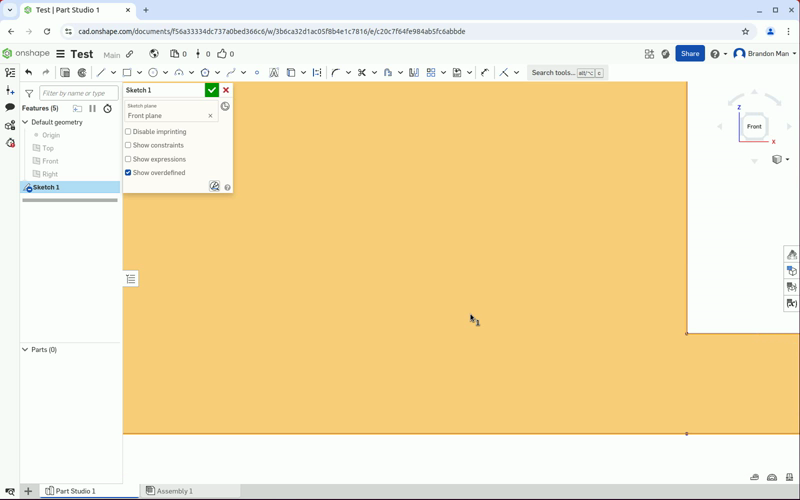
scroll(-6)
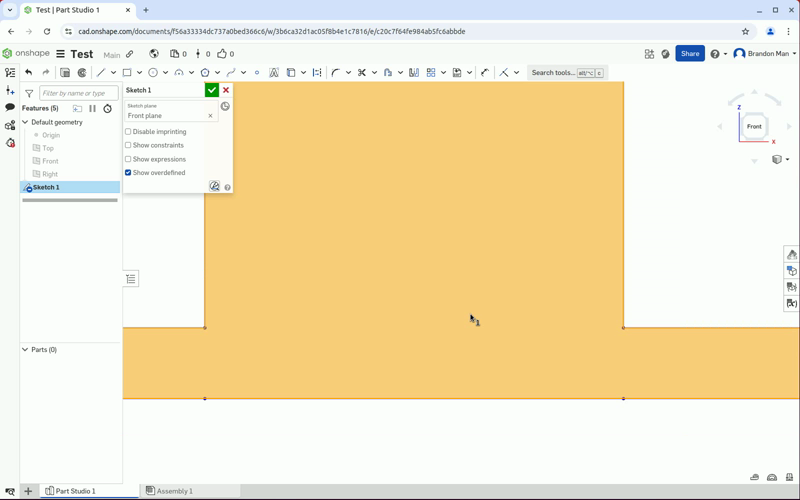
scroll(-6)
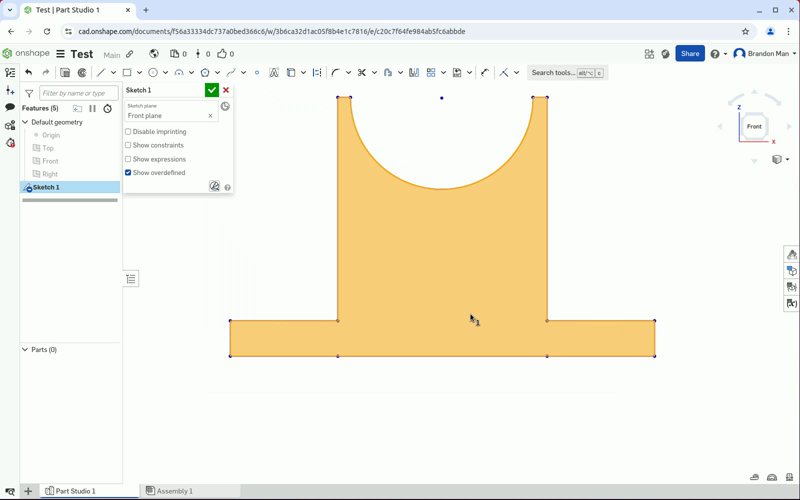
scroll(-6)
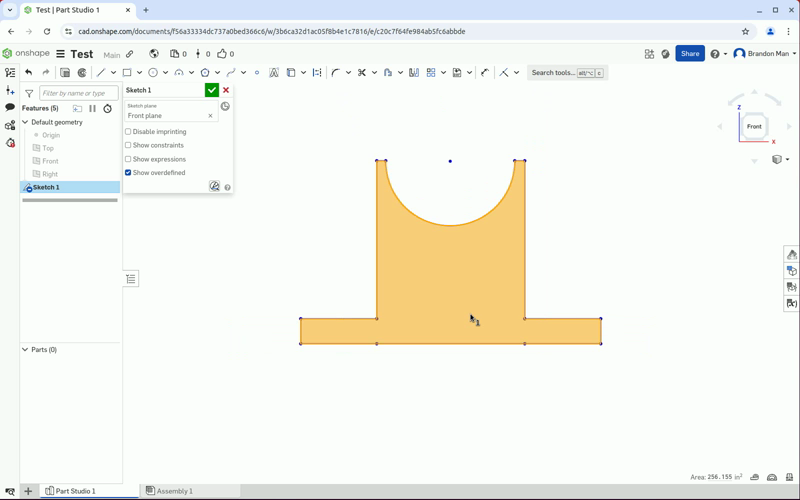
scroll(-6)
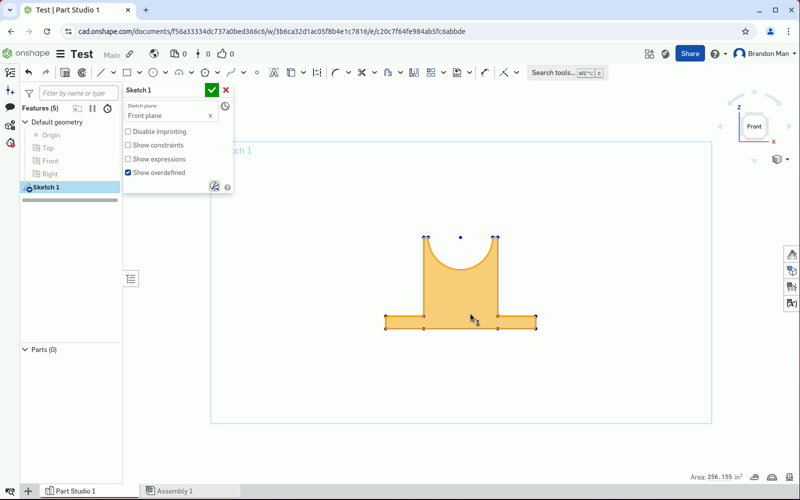
mouse_move(73, 352)
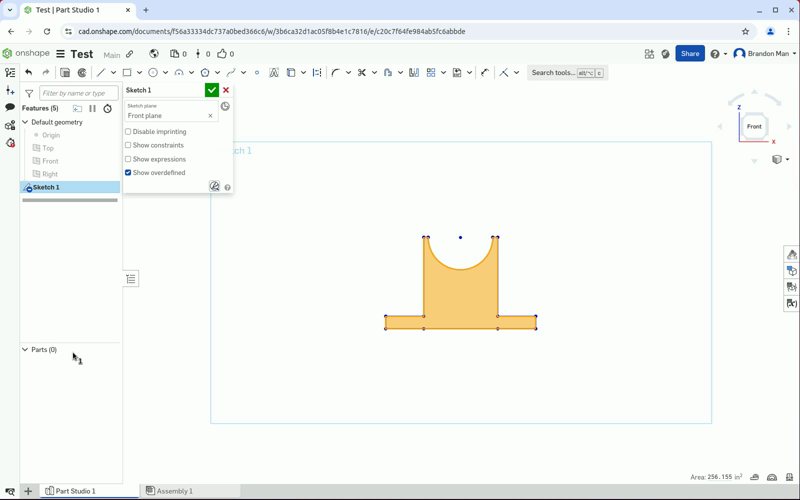
key(shift+y)
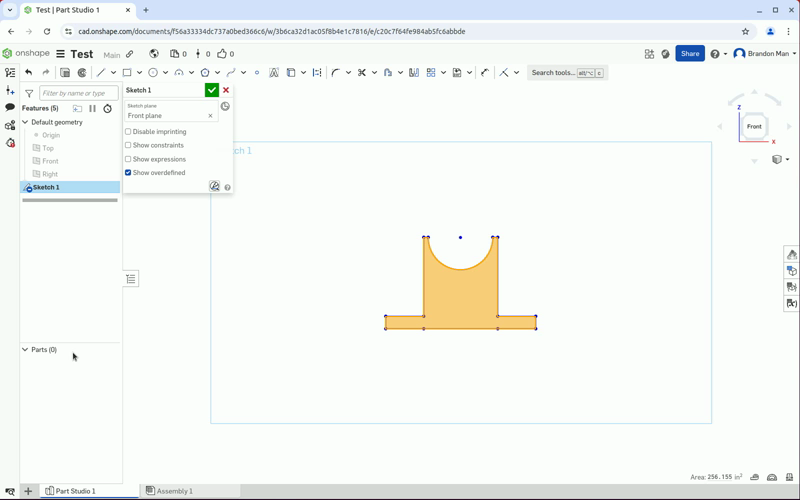
key(shift+e)
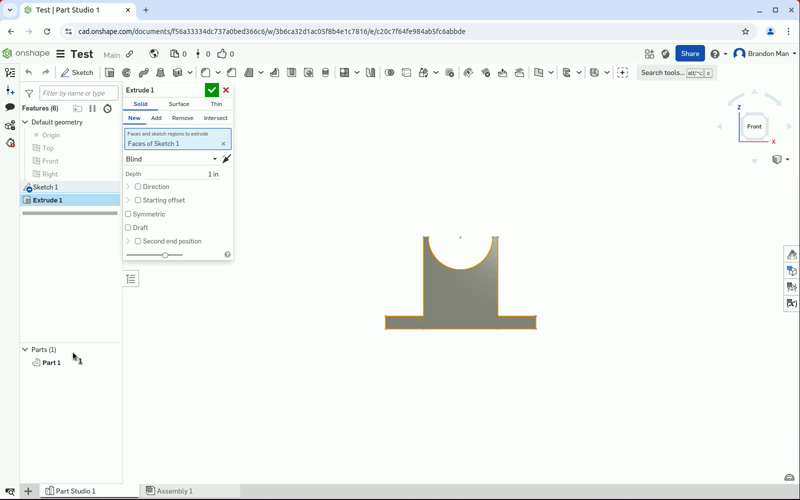
mouse_move(143, 106)
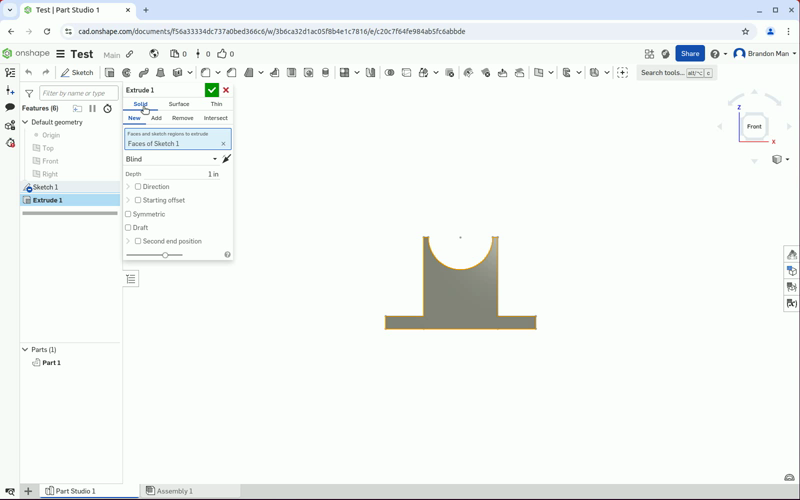
click(143, 106)
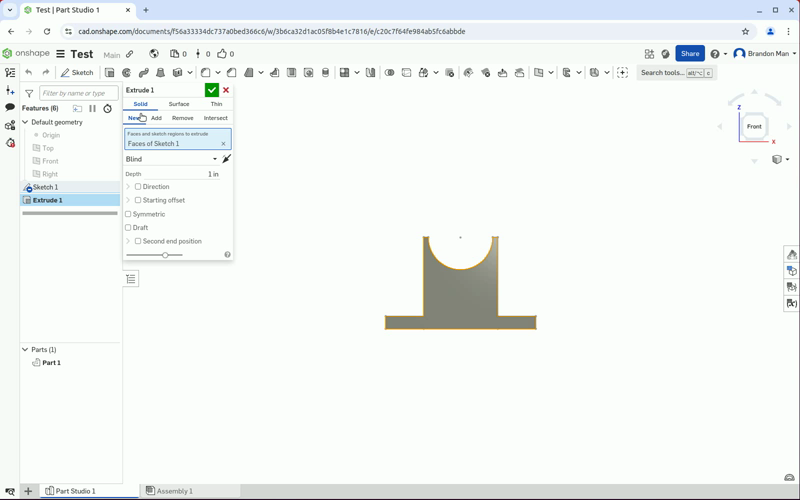
mouse_move(137, 120)
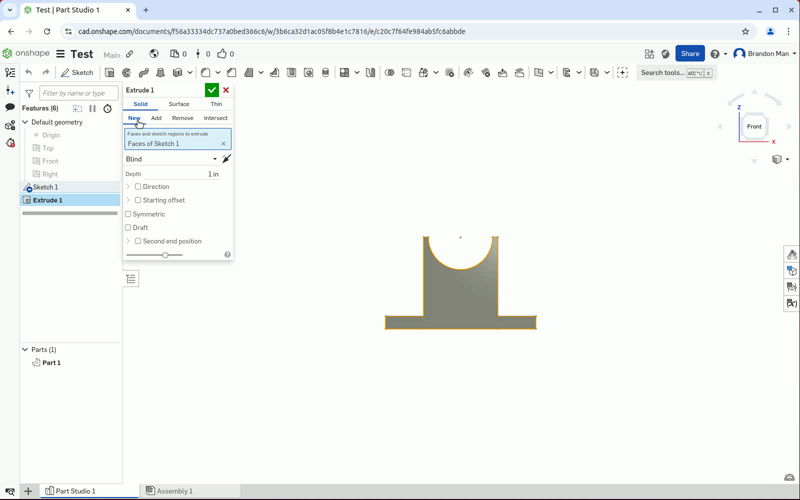
click(137, 120)
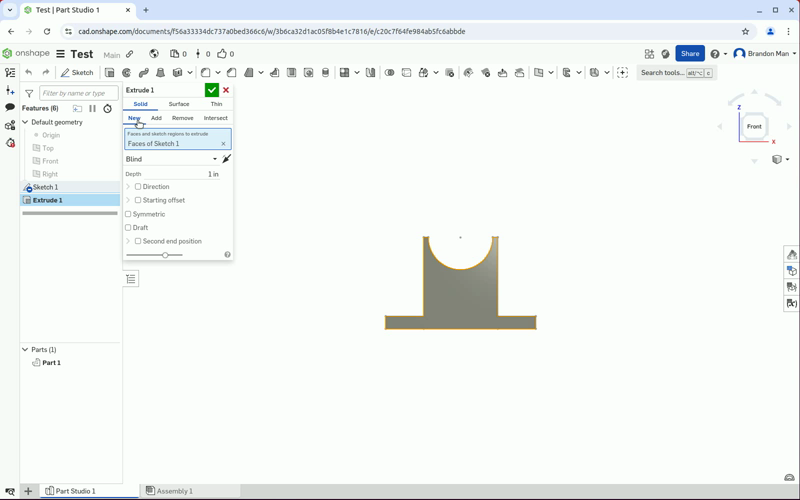
key(tab, 4)
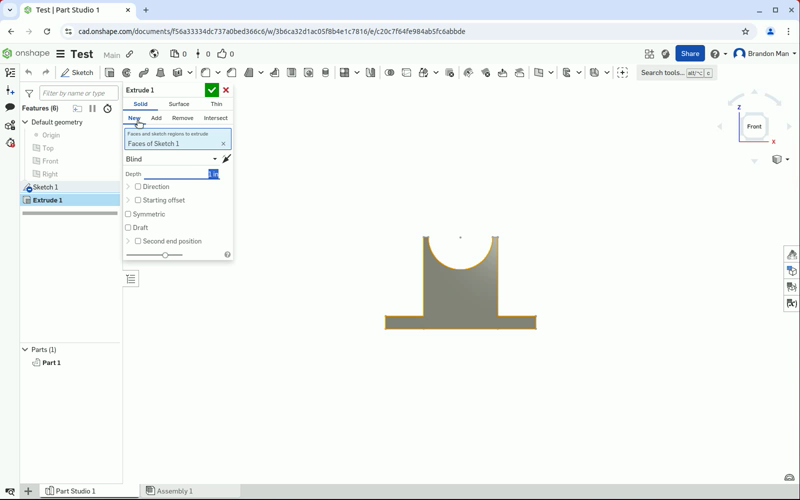
text(23.108)
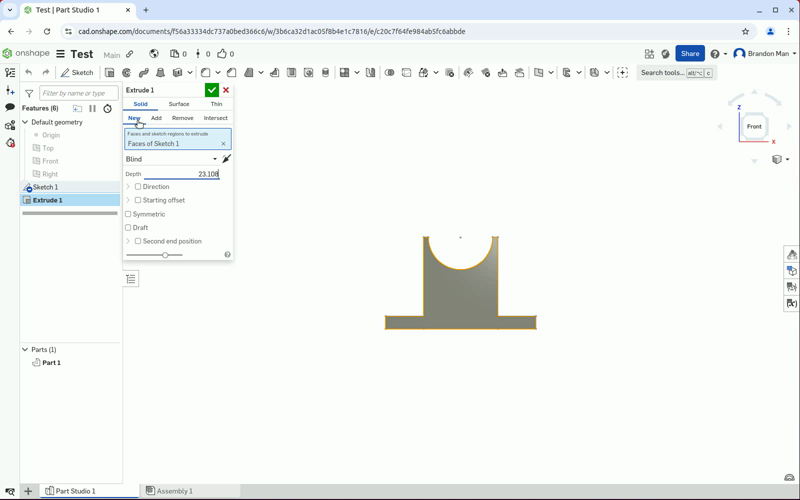
key(enter)
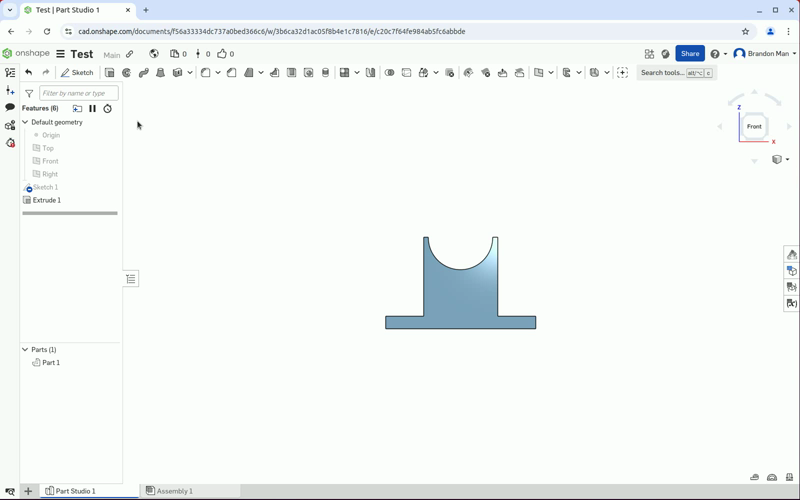
key(shift+h)
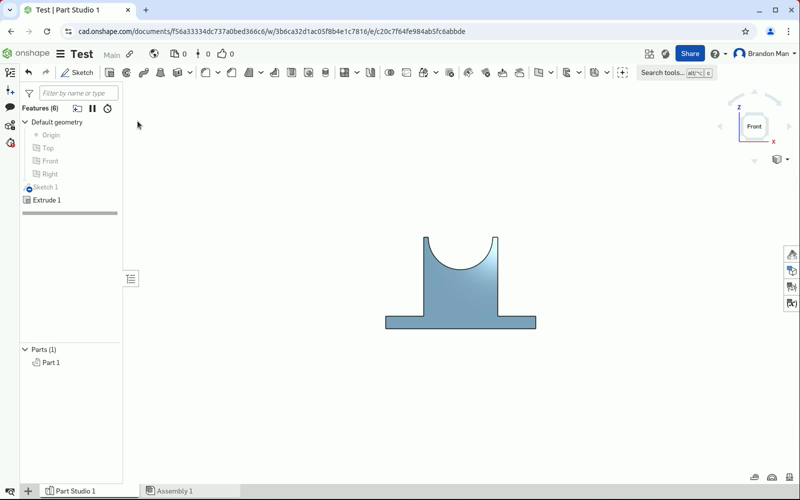
key(shift+h)
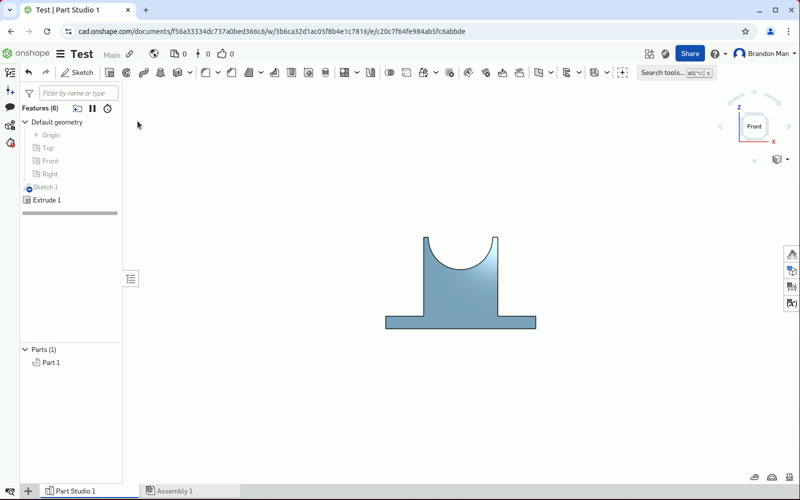
mouse_move(73, 189)
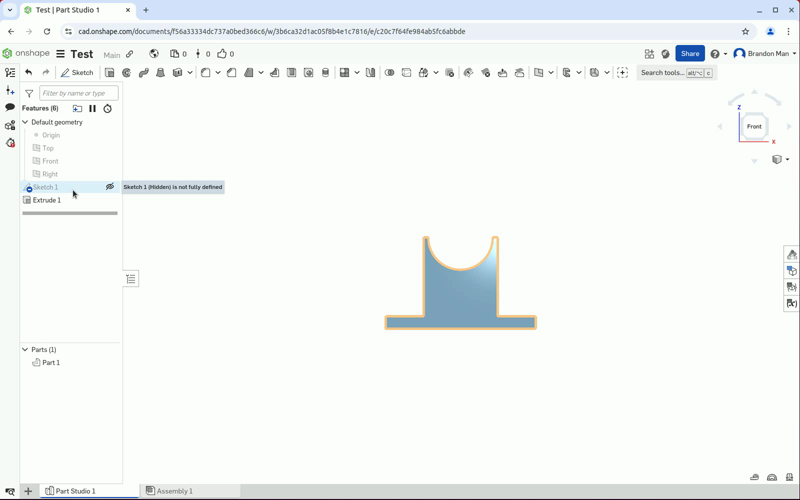
click(73, 189)
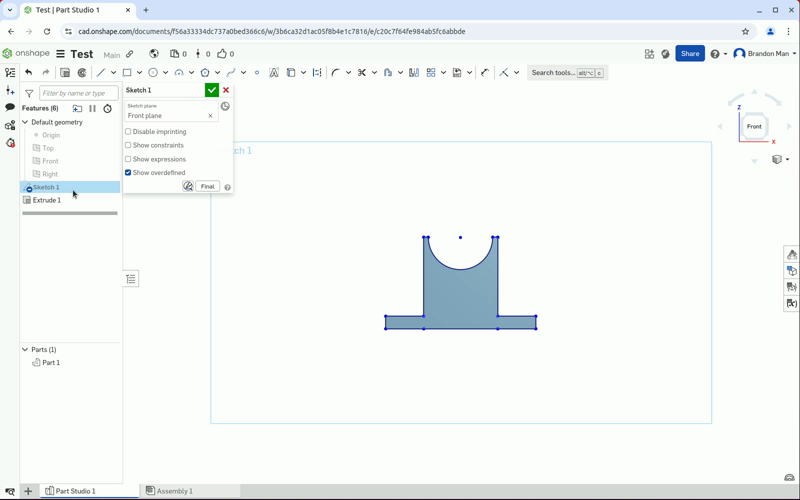
mouse_move(229, 92)
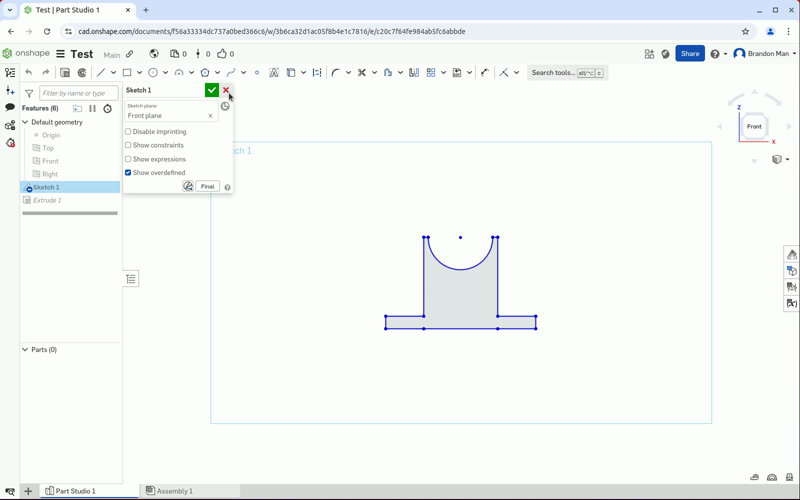
click(229, 92)
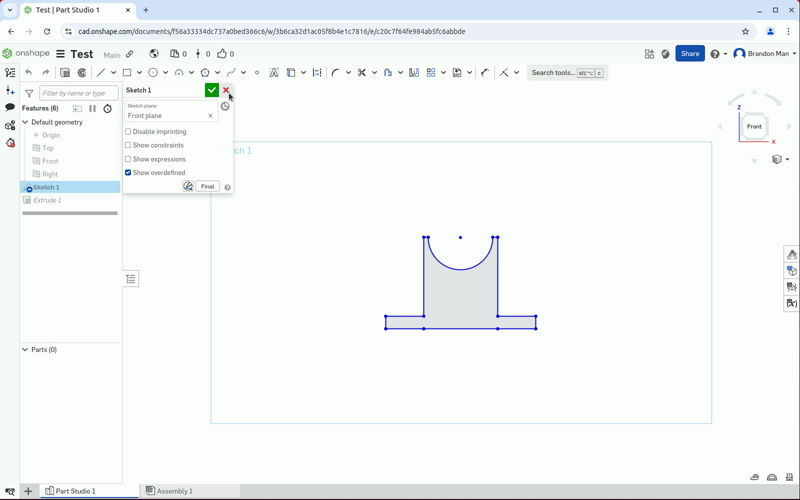
key(shift+s)
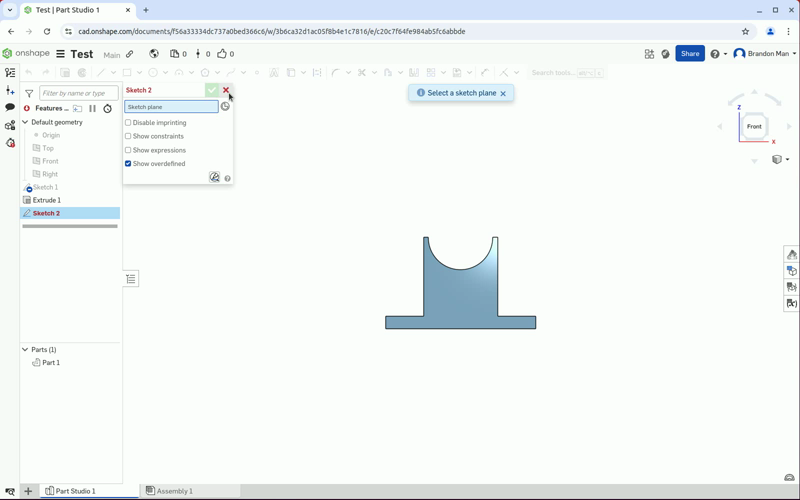
mouse_move(73, 163)
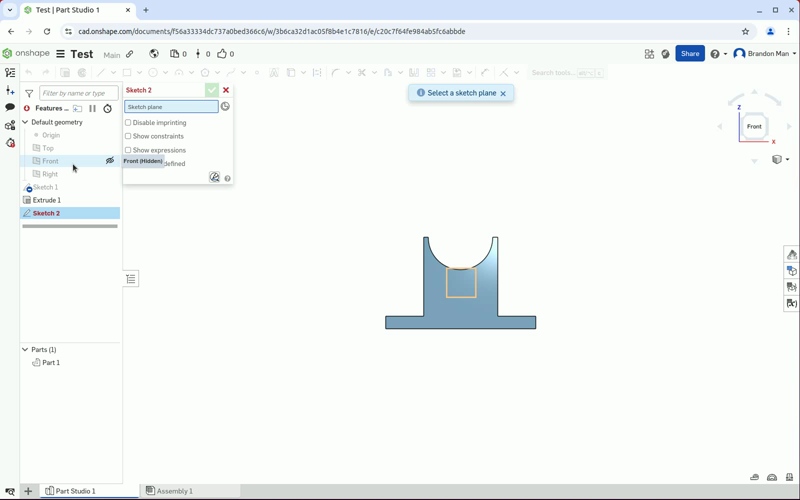
click(73, 163)
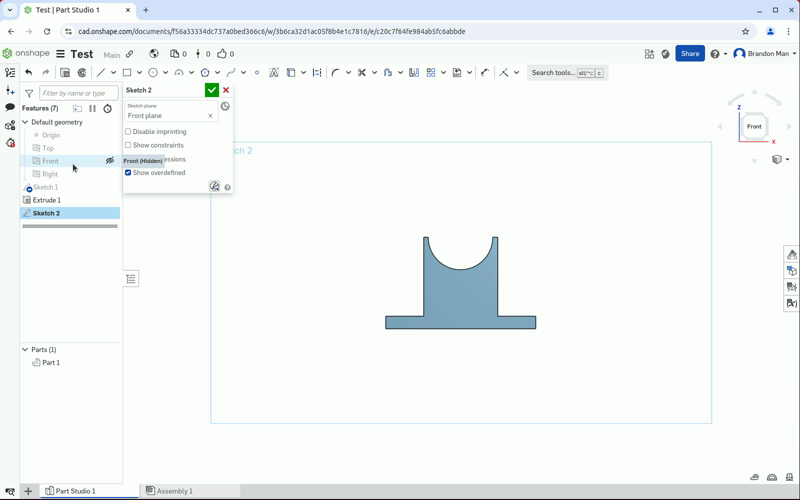
mouse_move(73, 352)
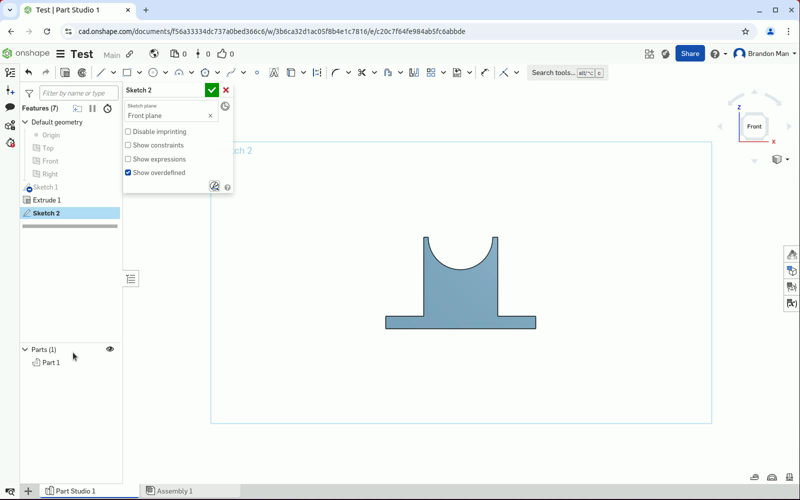
key(y)
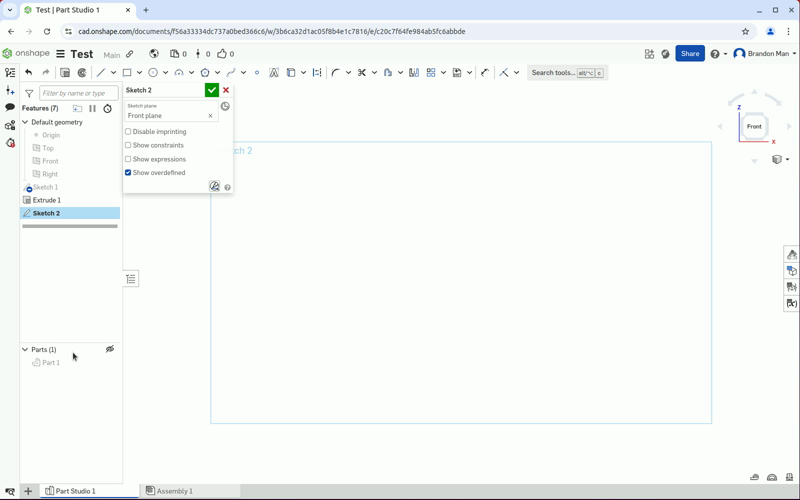
key(l)
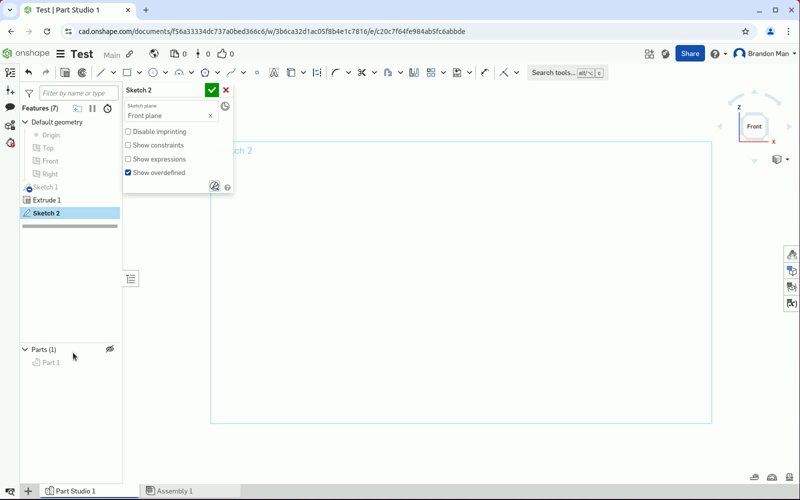
key_down(shift)
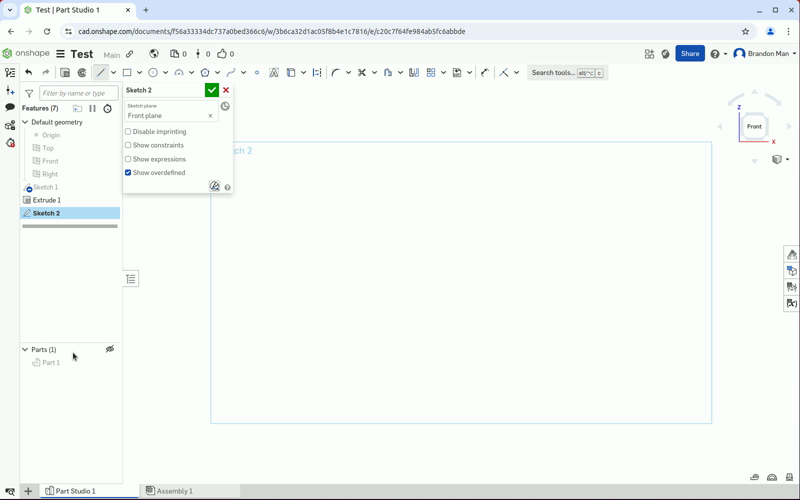
mouse_move(385, 328)
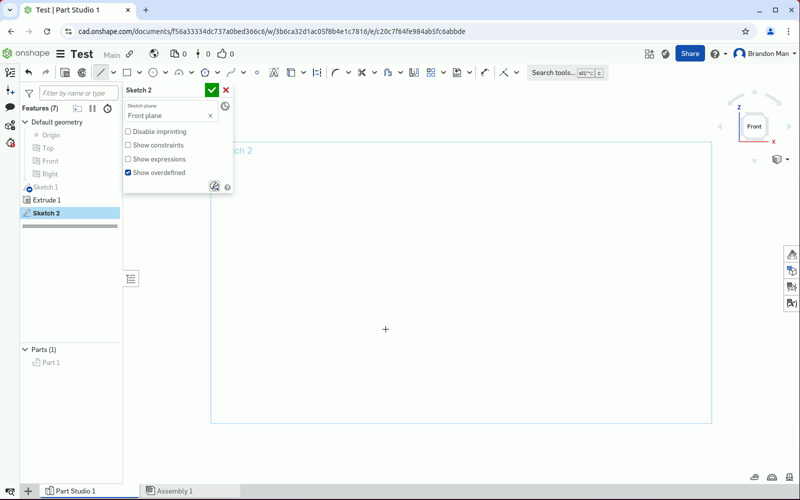
click(385, 328)
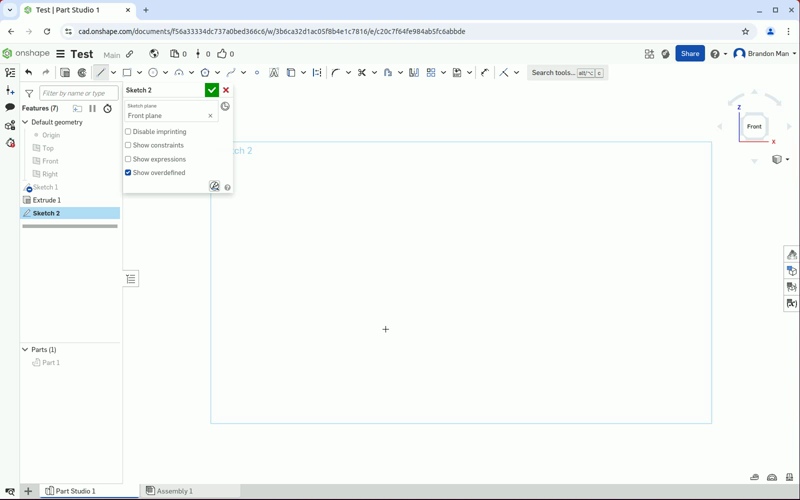
key_up(shift)
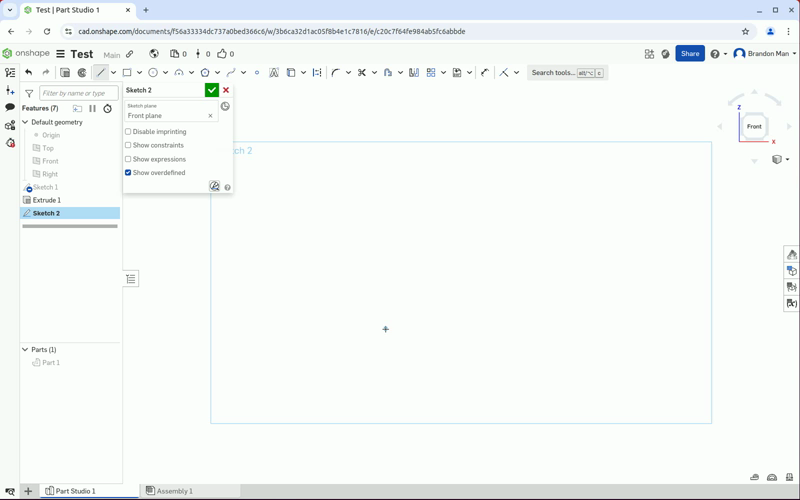
key_down(shift)
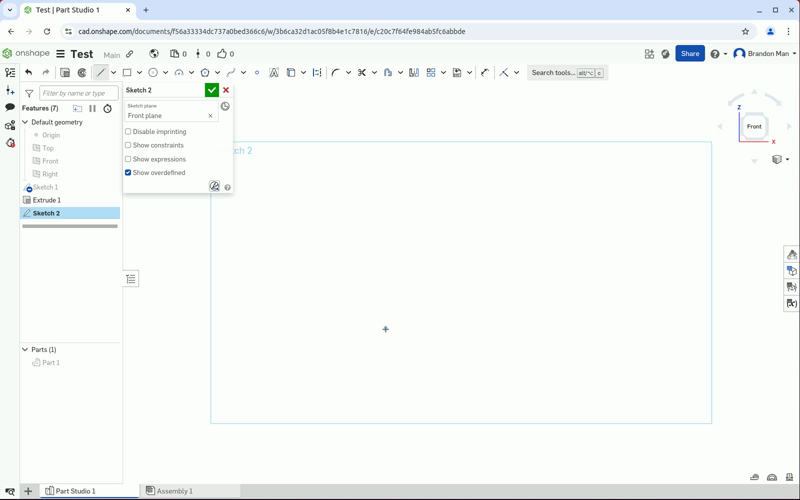
mouse_move(415, 328)
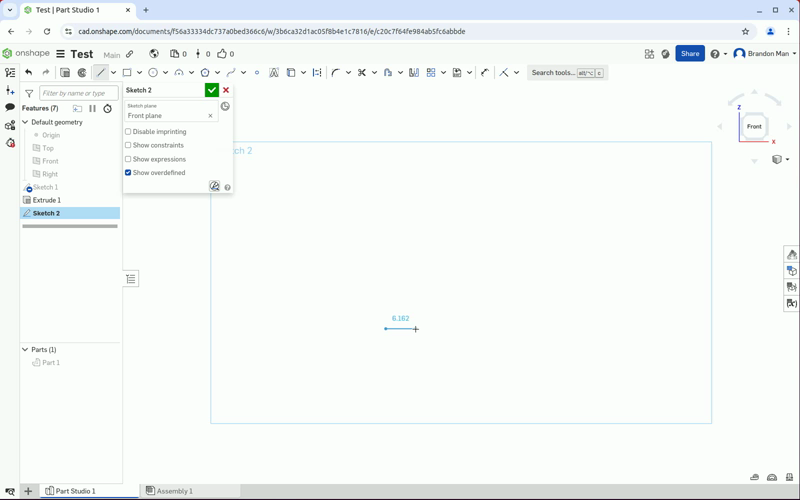
mouse_move(423, 328)
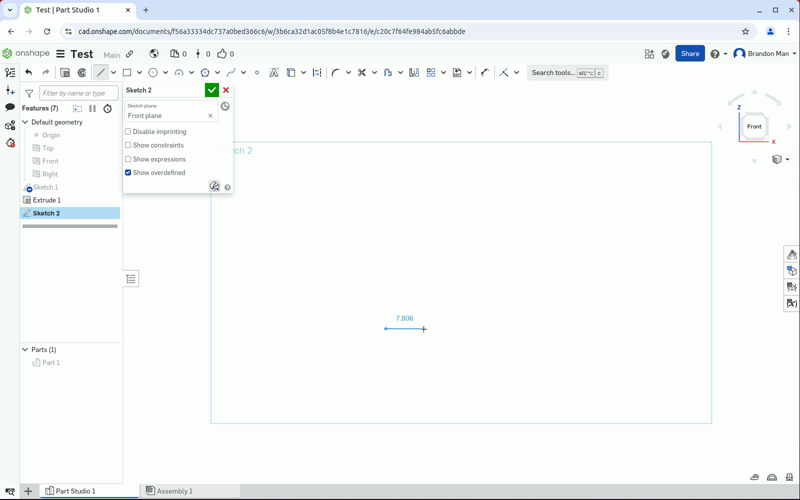
click(423, 328)
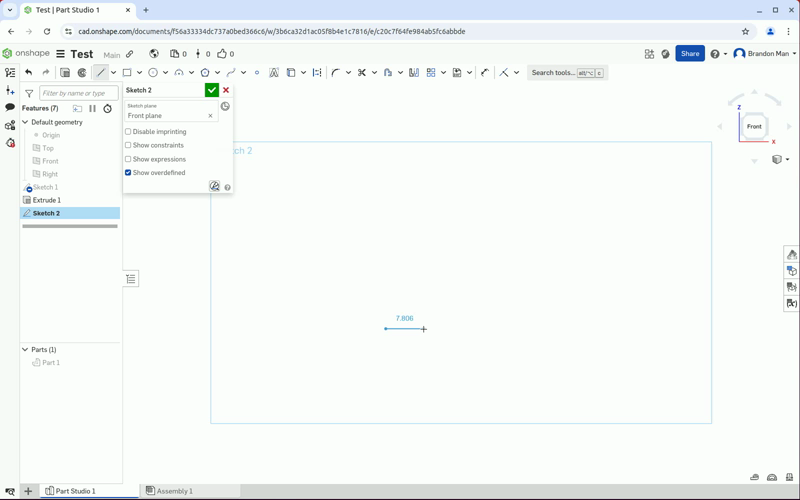
key_up(shift)
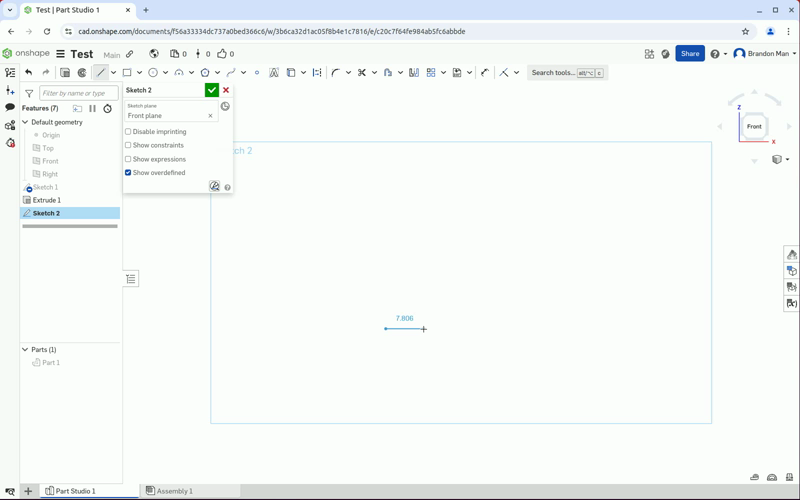
key_down(shift)
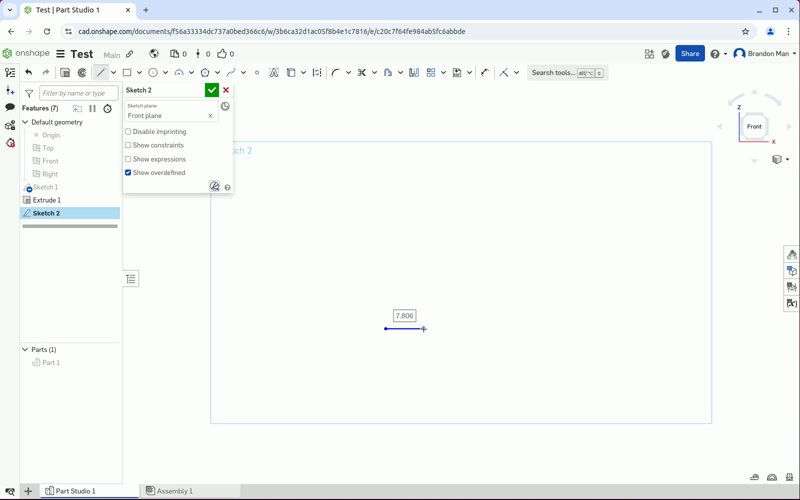
mouse_move(497, 328)
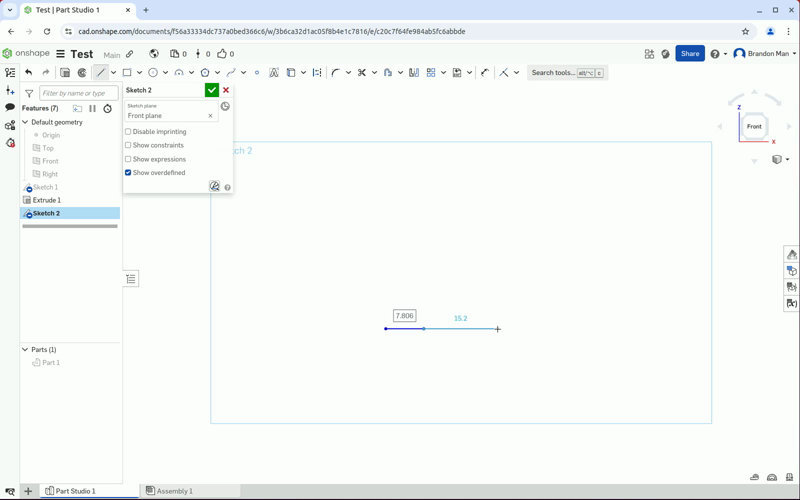
click(497, 328)
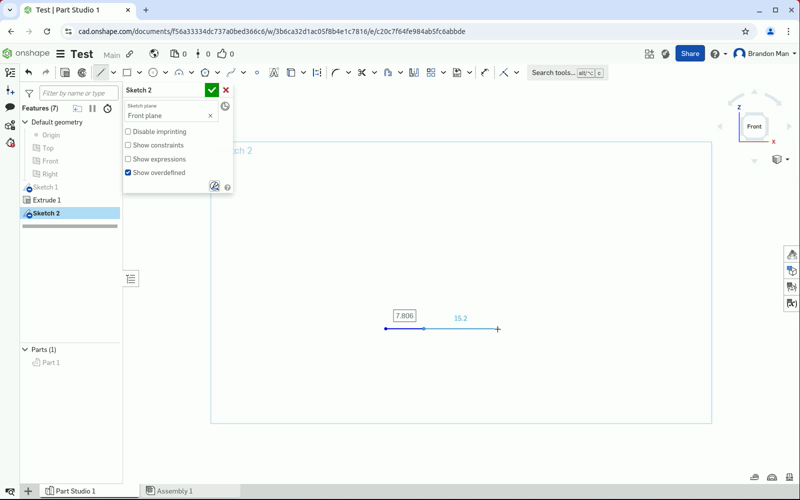
key_up(shift)
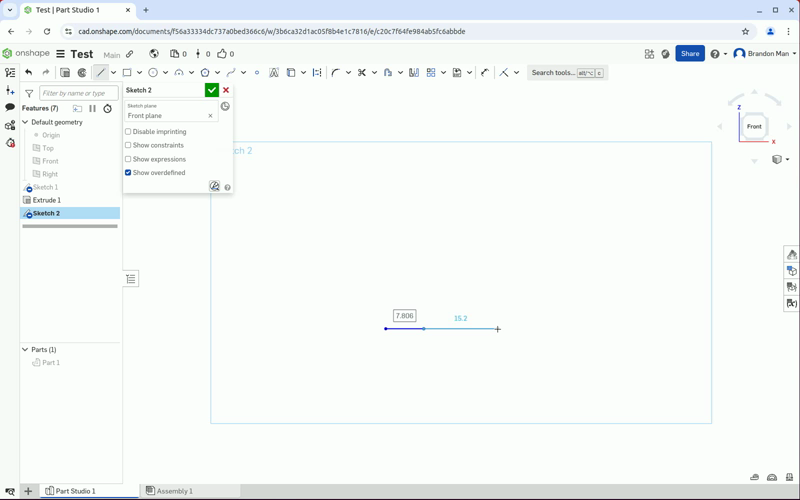
key_down(shift)
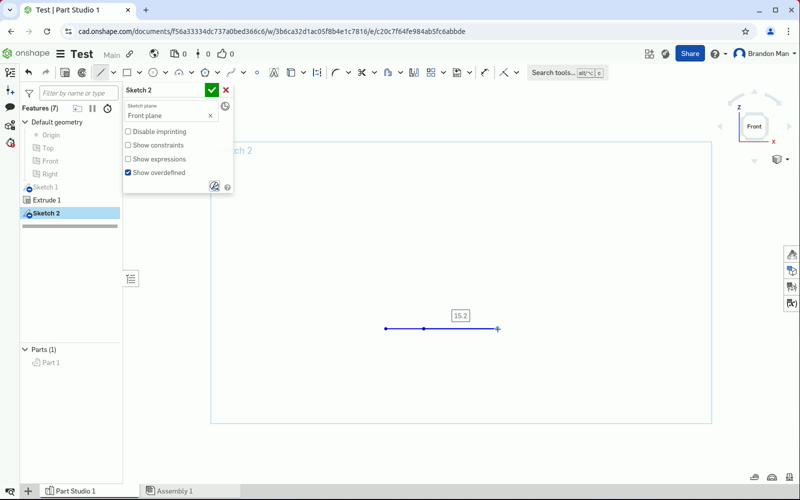
mouse_move(527, 328)
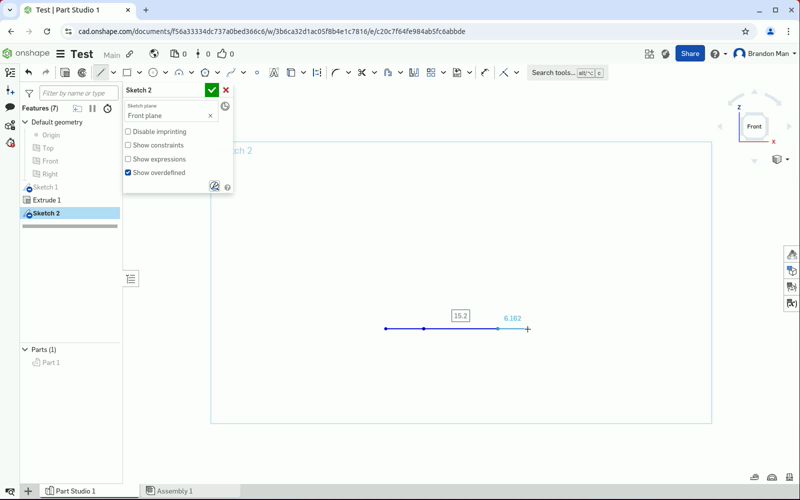
mouse_move(535, 328)
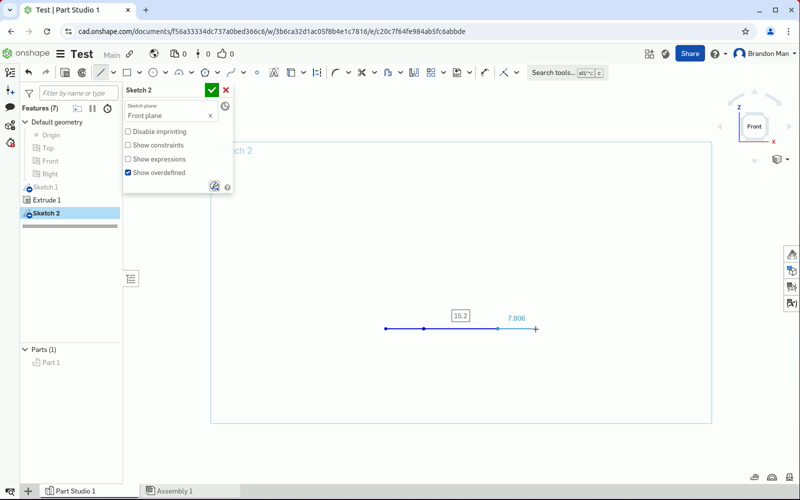
click(535, 328)
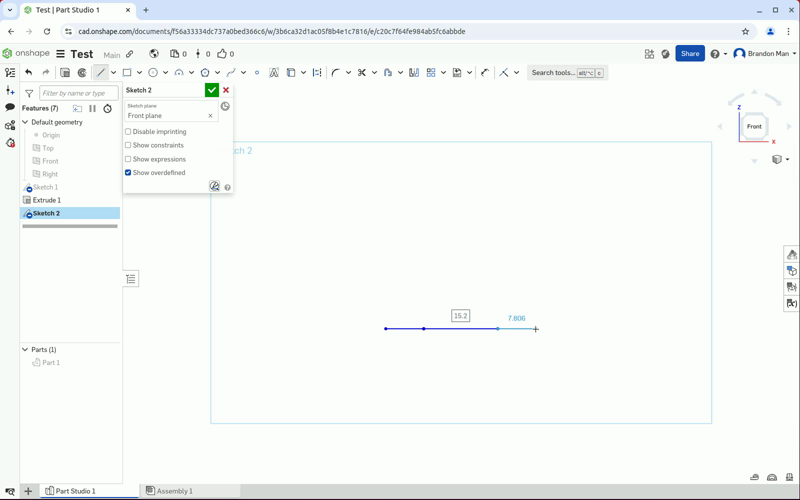
key_up(shift)
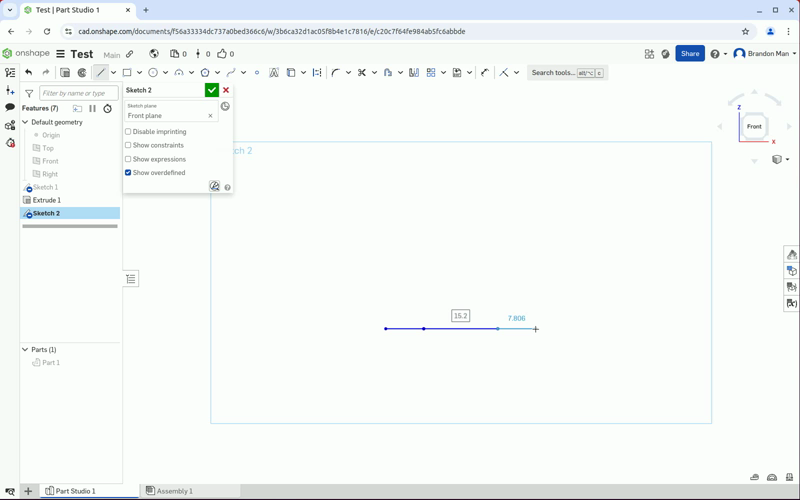
key_down(shift)
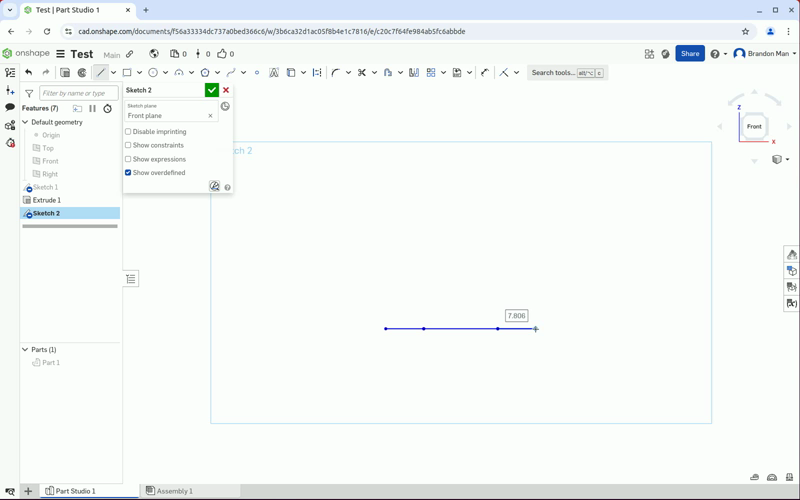
mouse_move(565, 328)
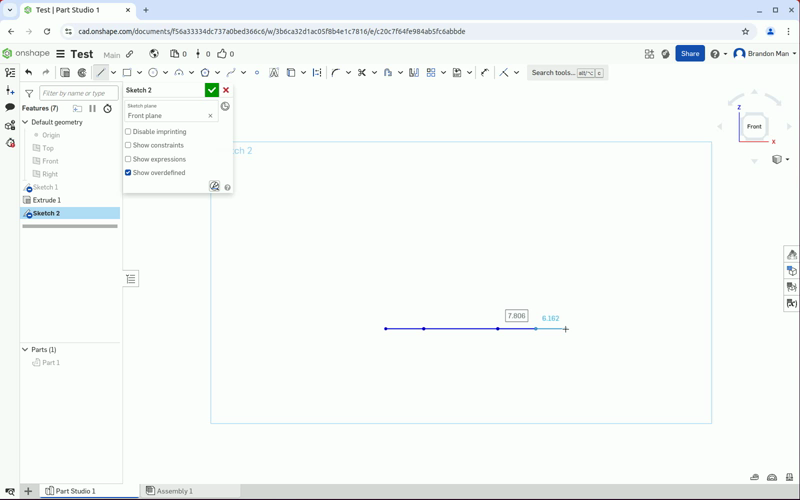
mouse_move(535, 316)
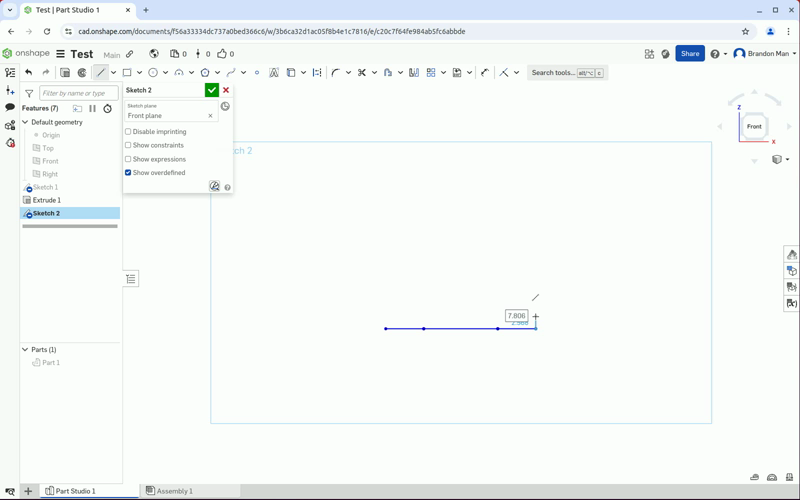
click(535, 316)
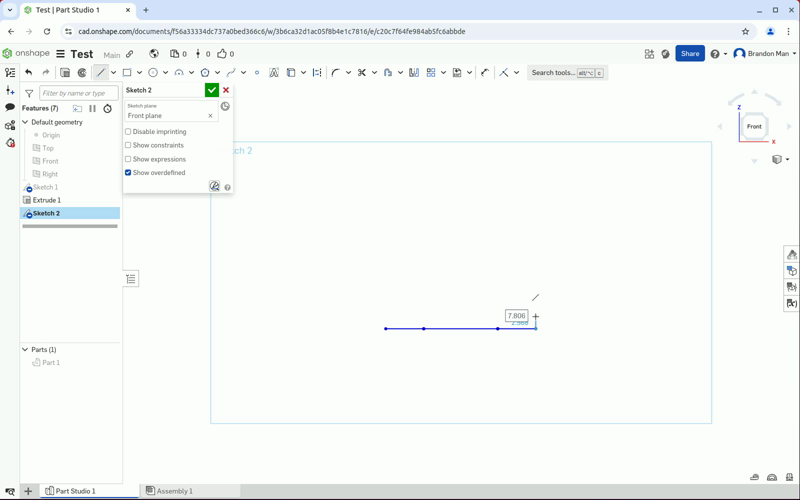
key_up(shift)
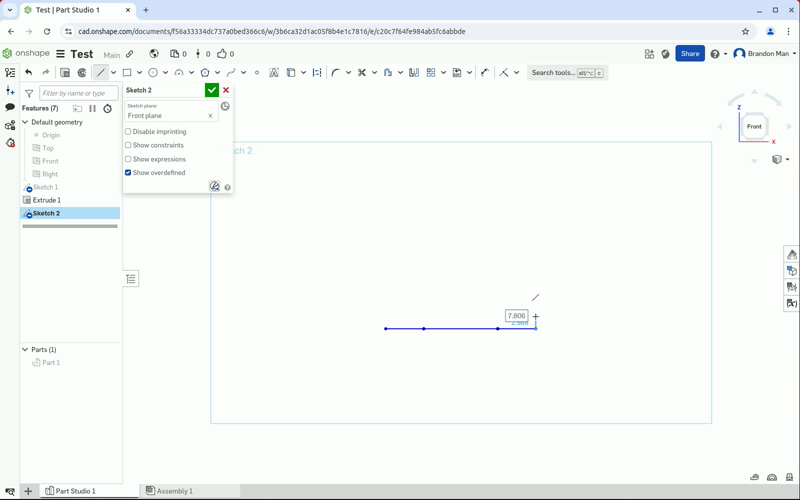
key_down(shift)
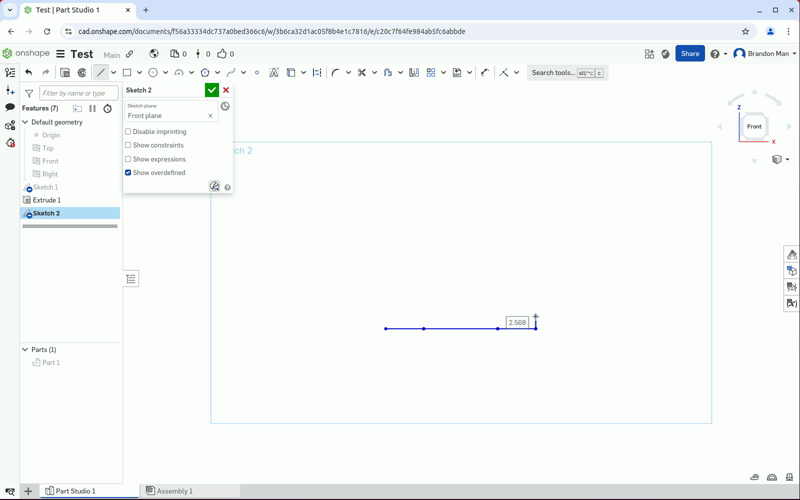
mouse_move(565, 316)
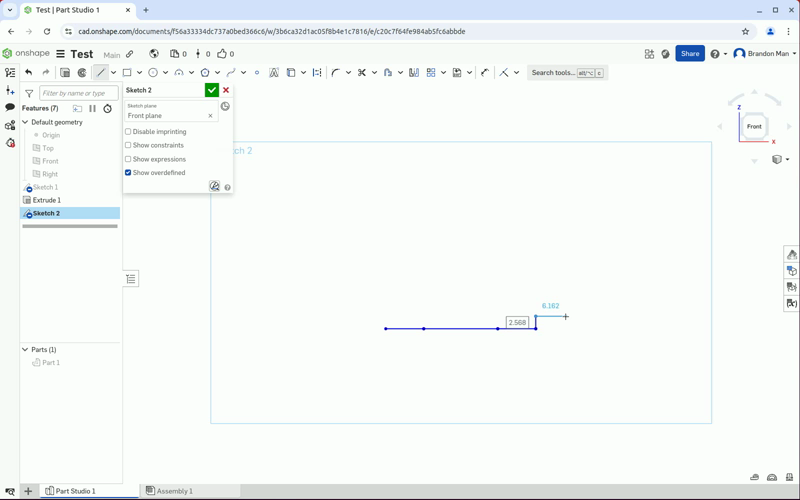
mouse_move(497, 316)
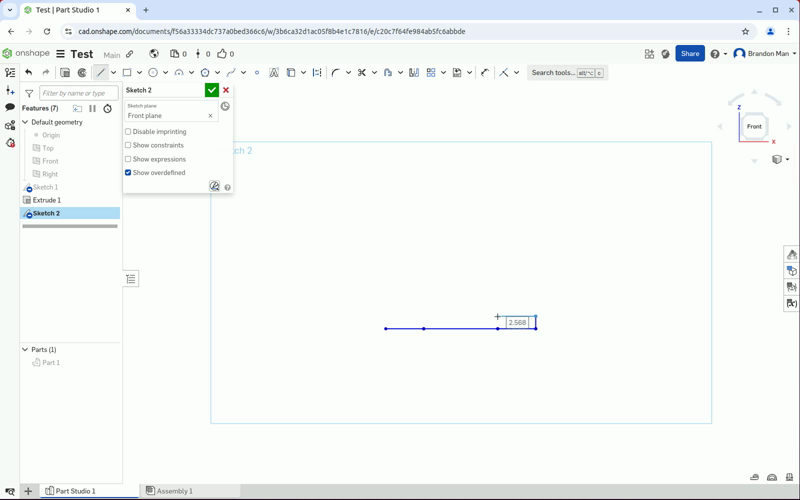
click(497, 316)
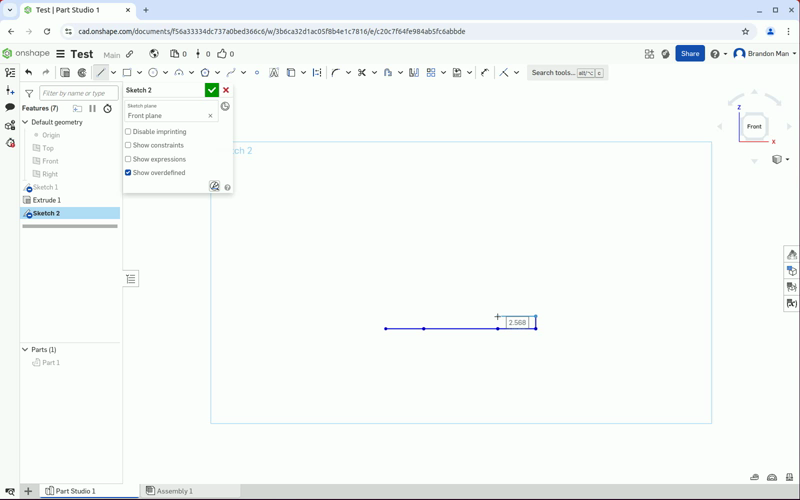
key_up(shift)
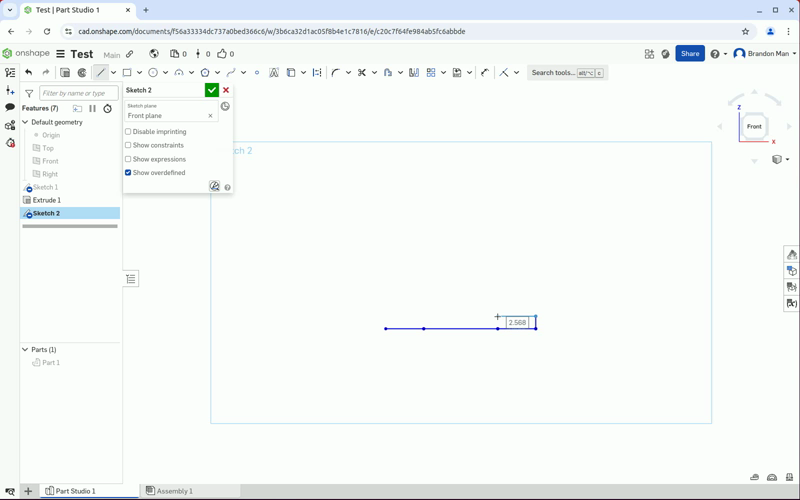
key_down(shift)
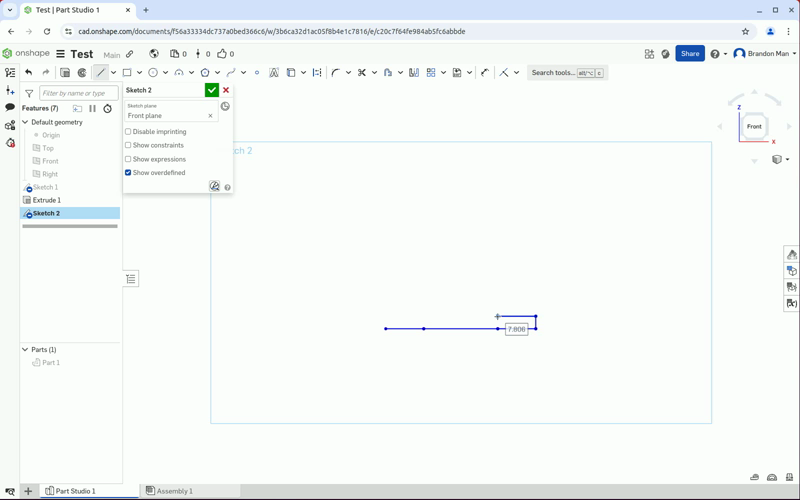
mouse_move(497, 237)
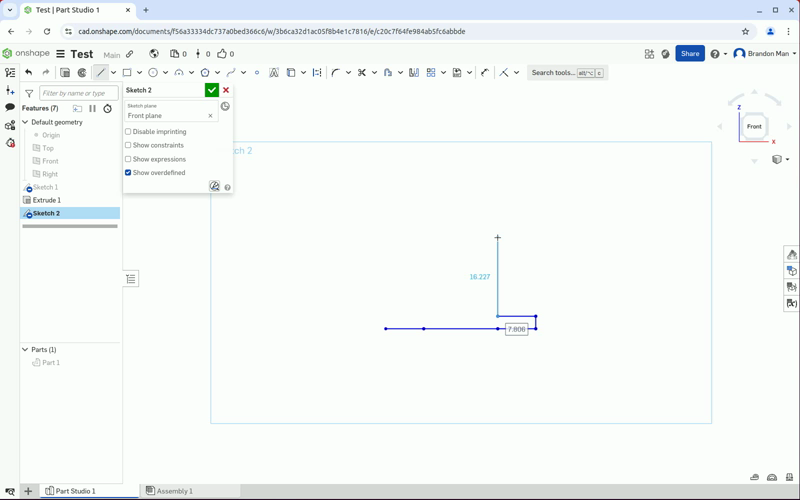
click(497, 237)
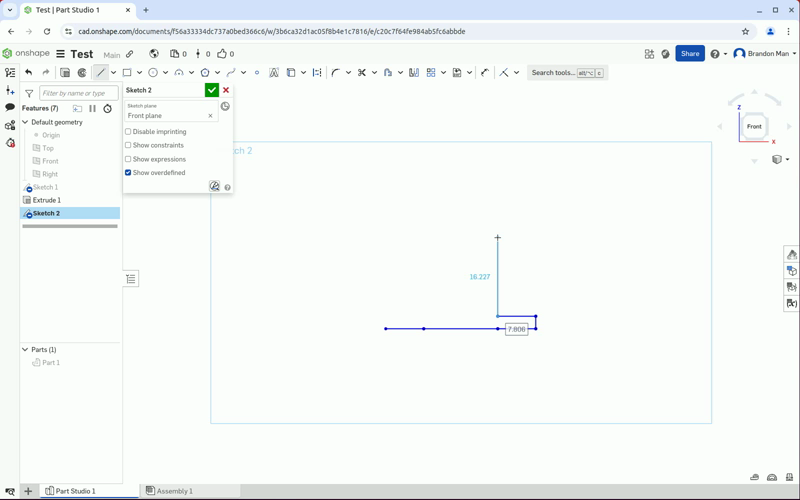
key_up(shift)
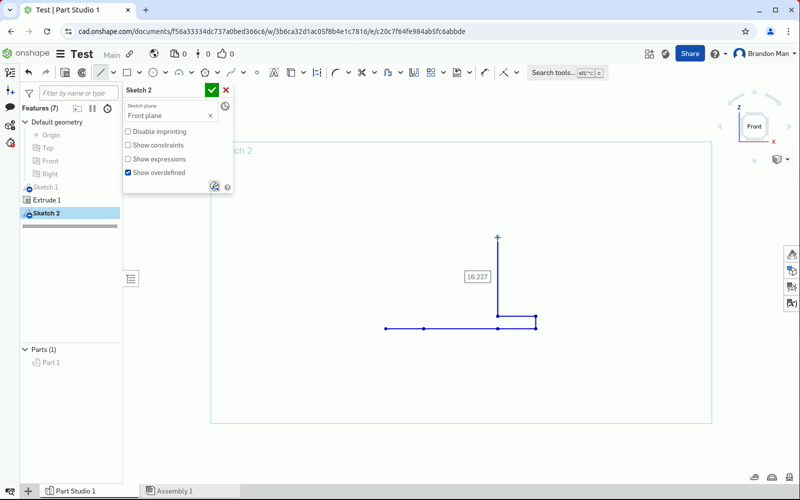
key_down(shift)
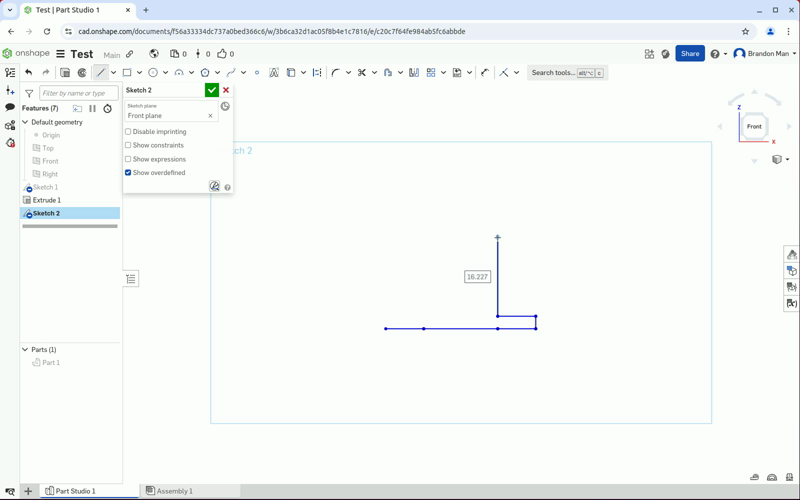
mouse_move(527, 237)
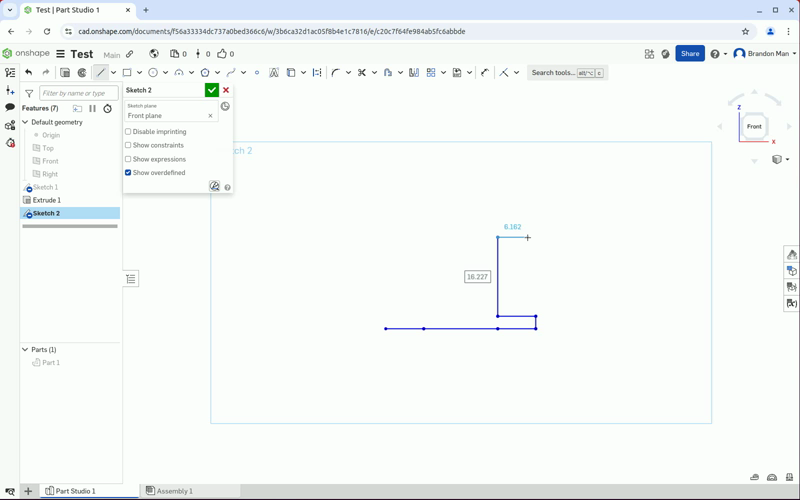
mouse_move(492, 237)
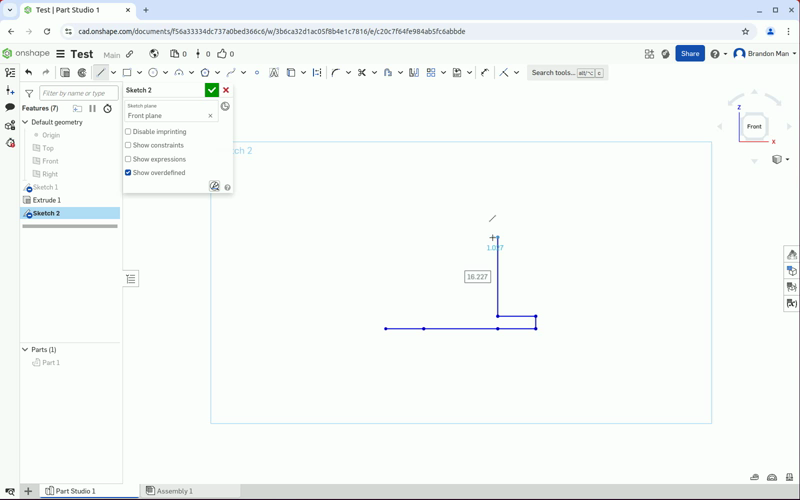
scroll(6)
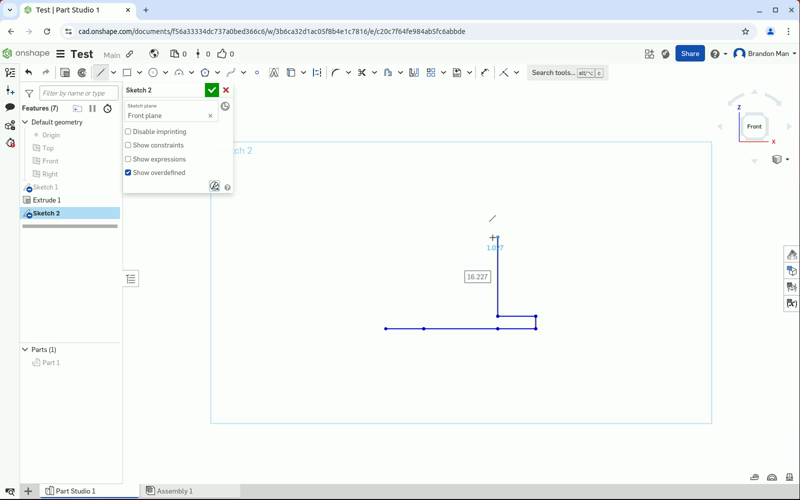
scroll(6)
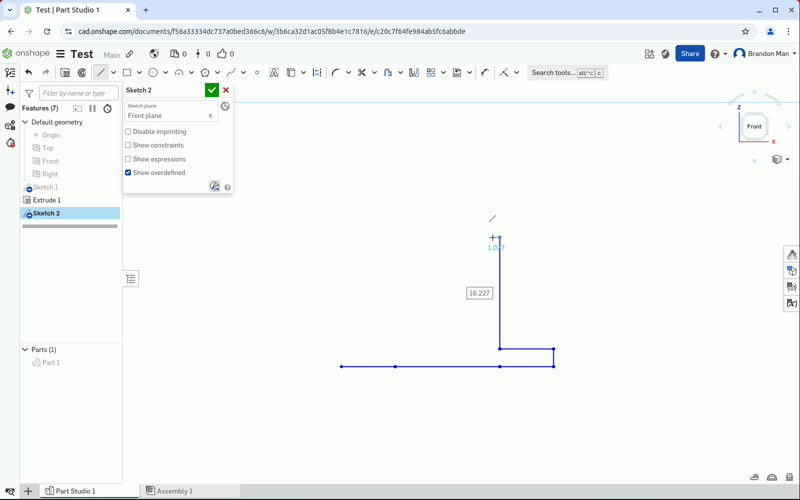
scroll(6)
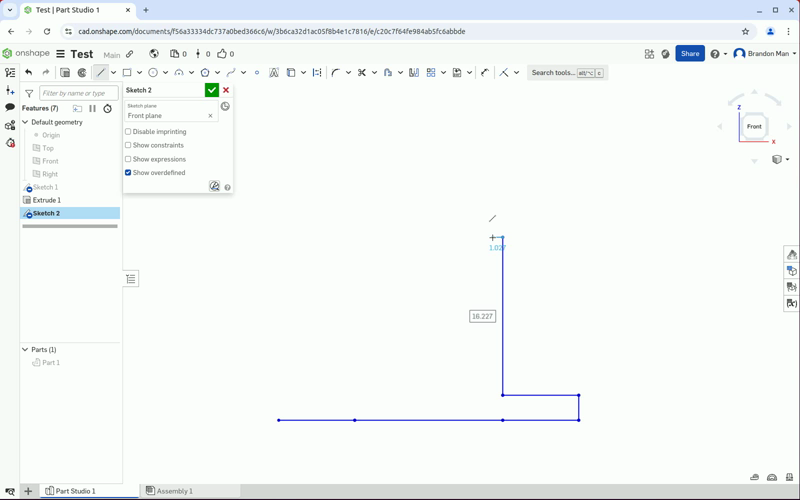
scroll(6)
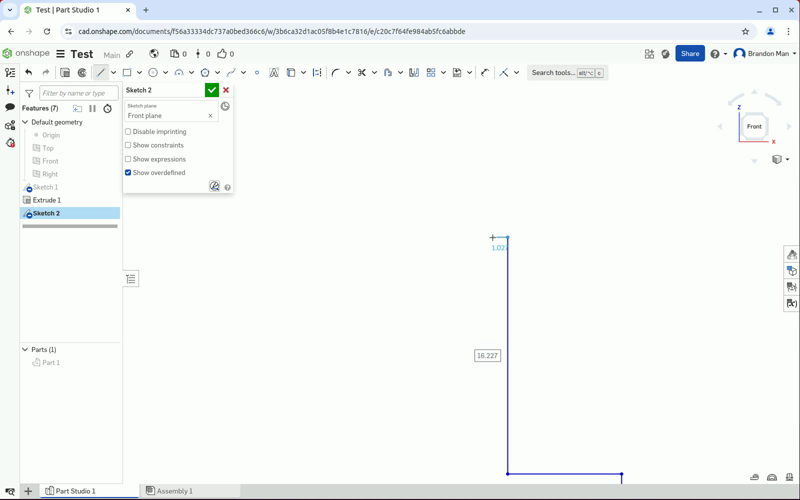
scroll(6)
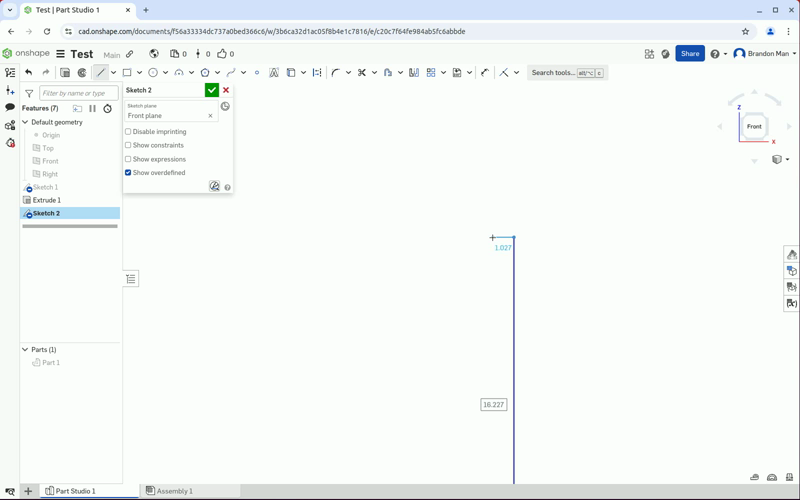
scroll(6)
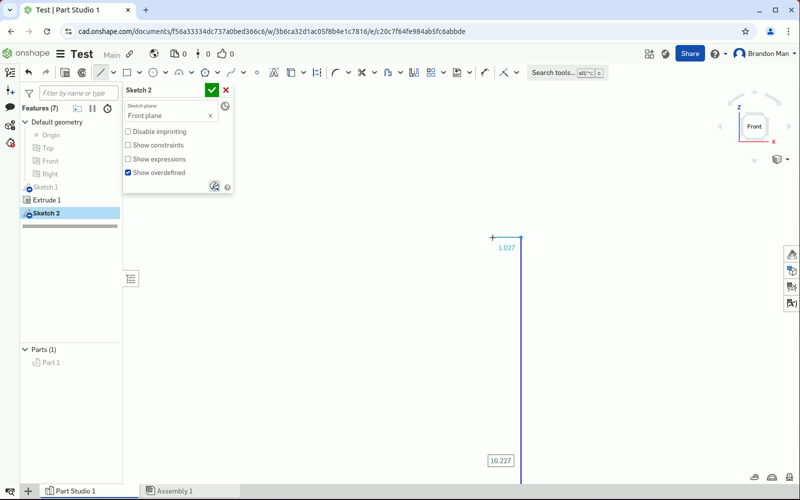
scroll(6)
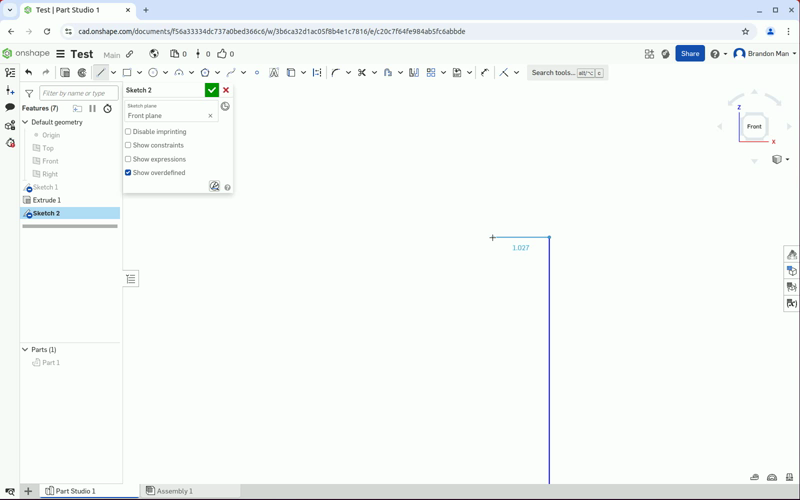
click(492, 237)
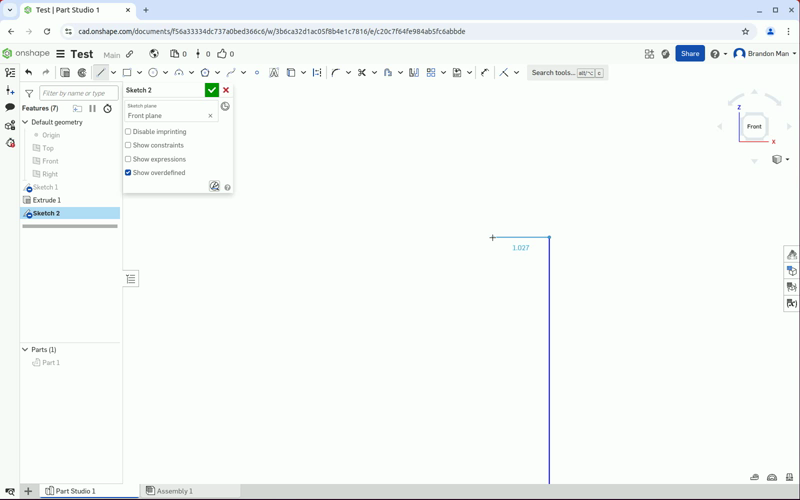
scroll(-6)
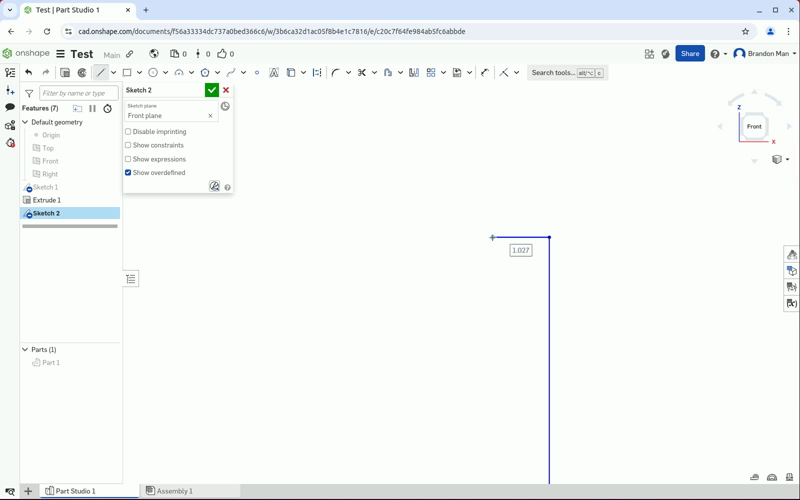
scroll(-6)
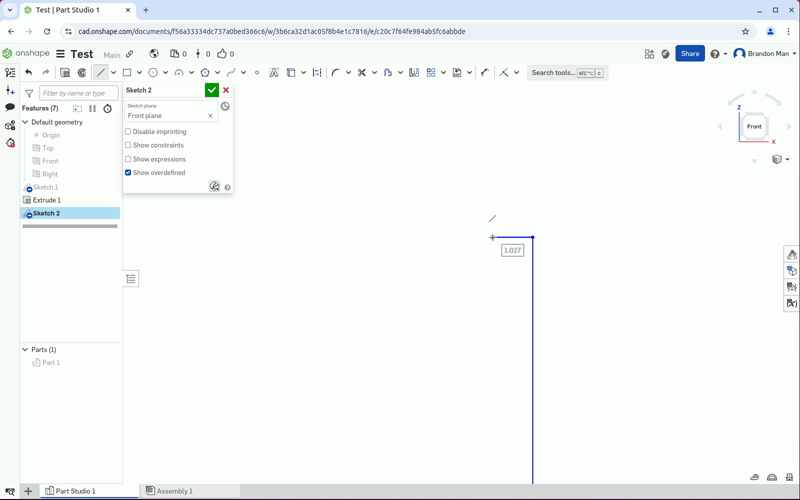
scroll(-6)
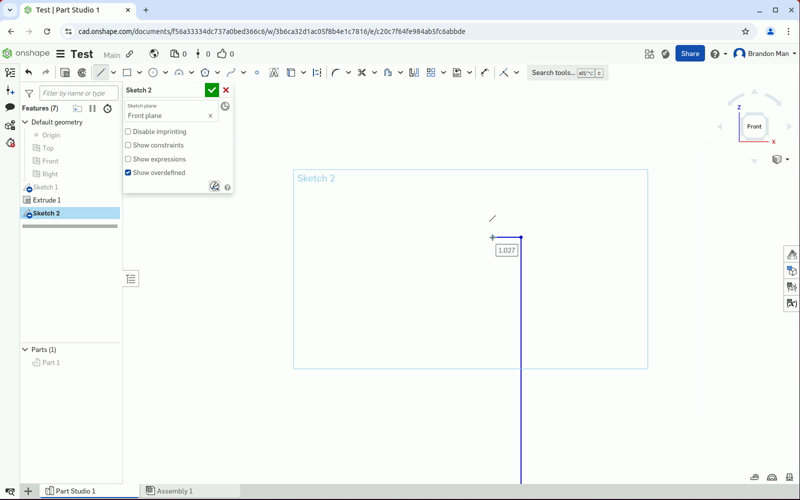
scroll(-6)
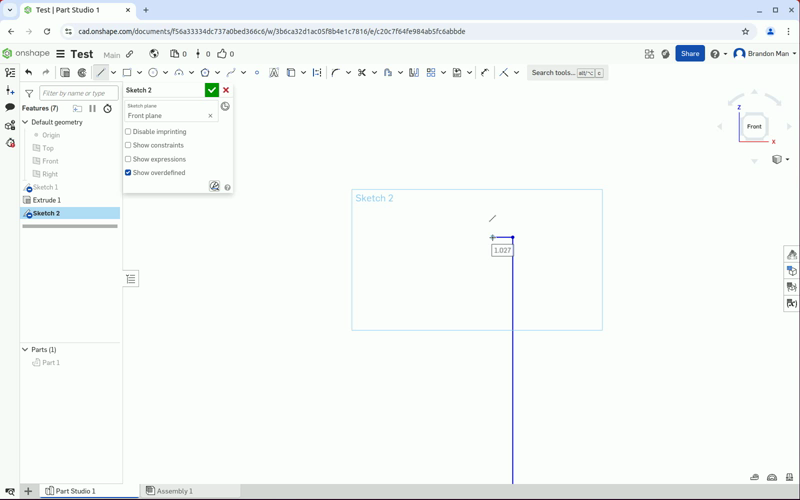
scroll(-6)
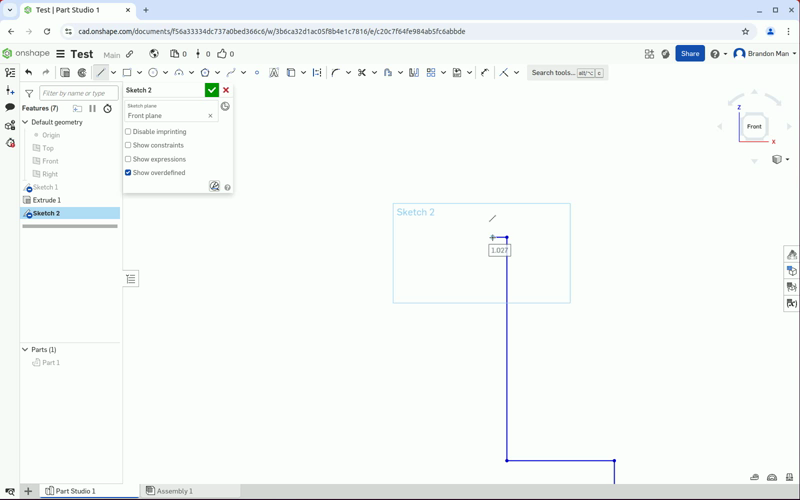
scroll(-6)
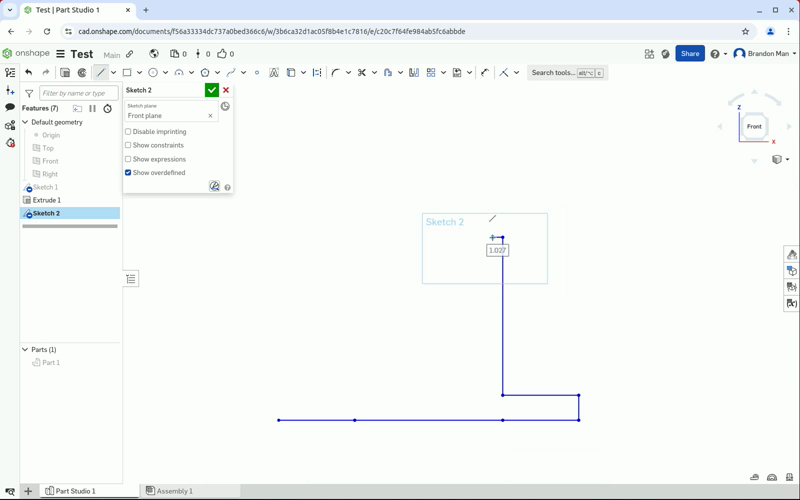
scroll(-6)
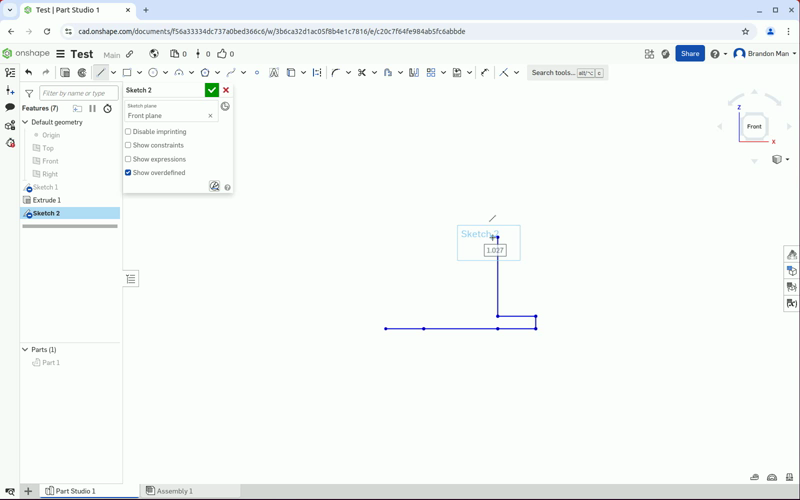
key_up(shift)
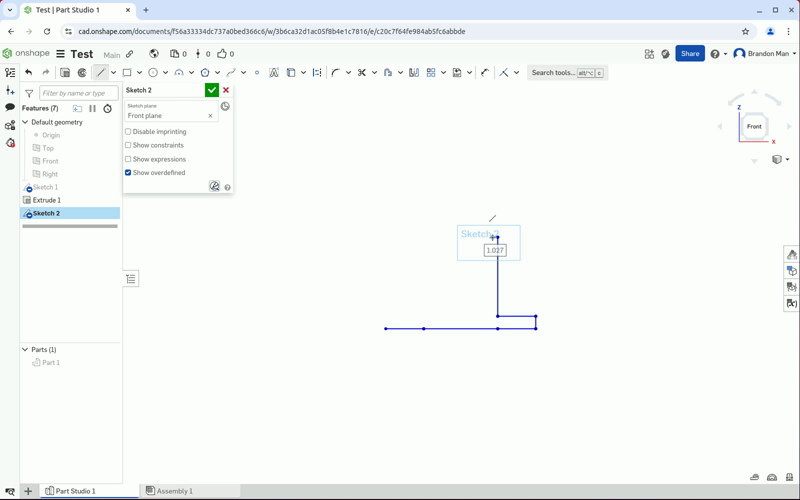
key(esc)
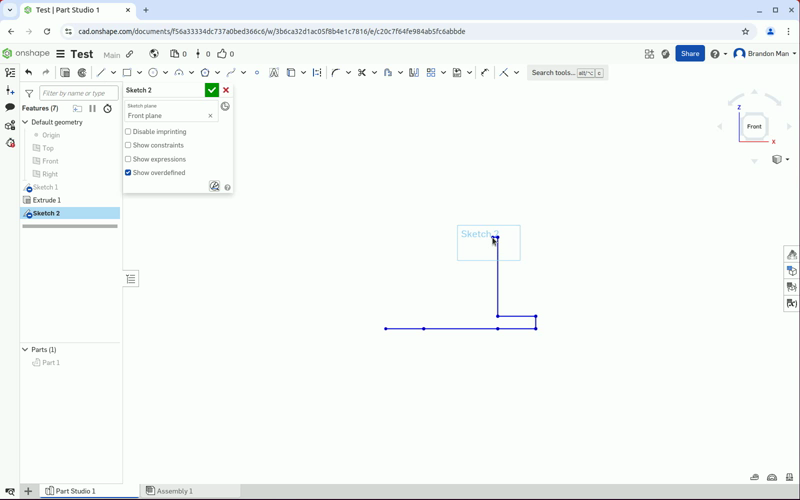
key(a)
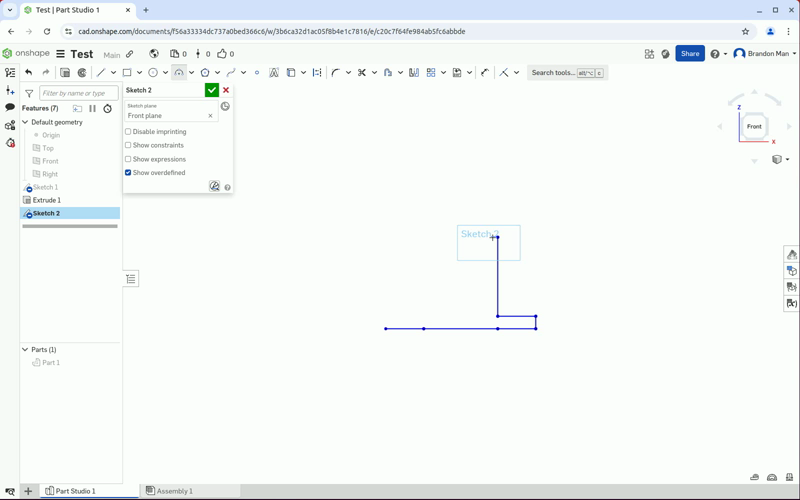
mouse_move(492, 237)
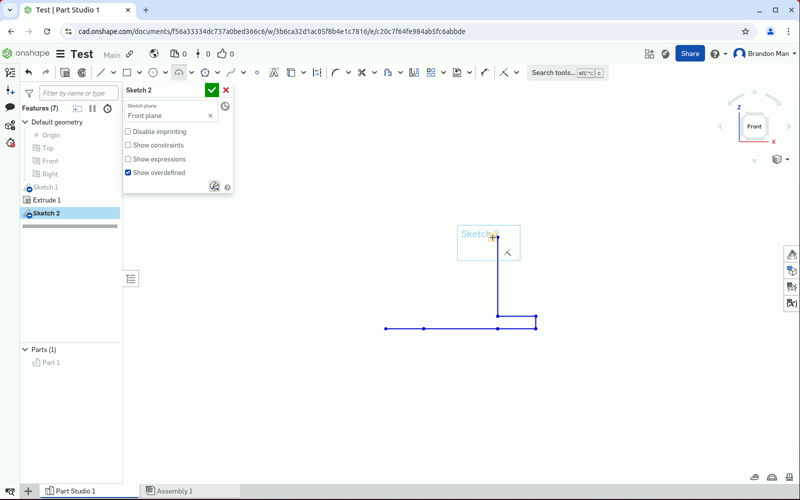
click(492, 237)
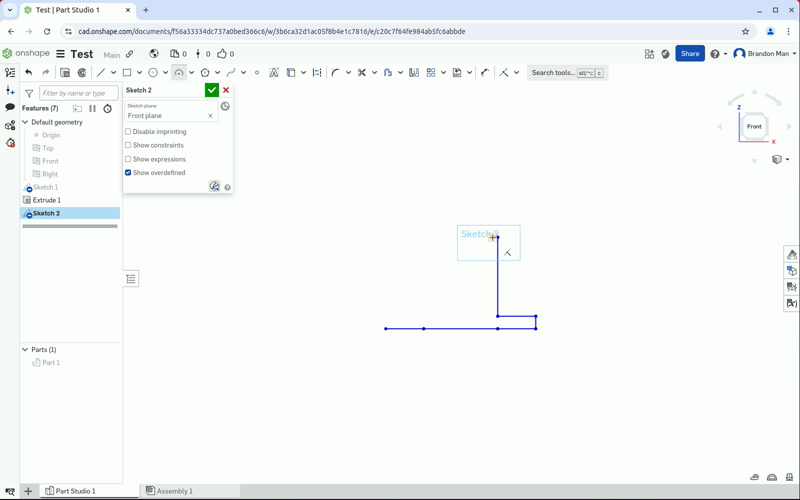
key_down(shift)
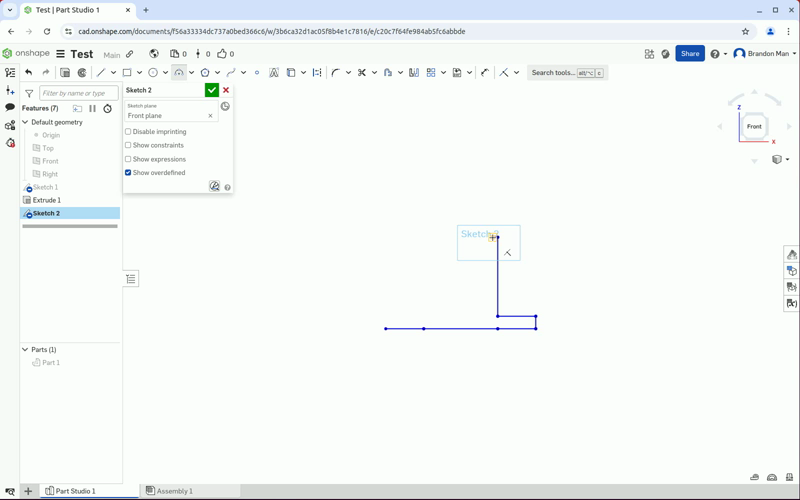
mouse_move(428, 237)
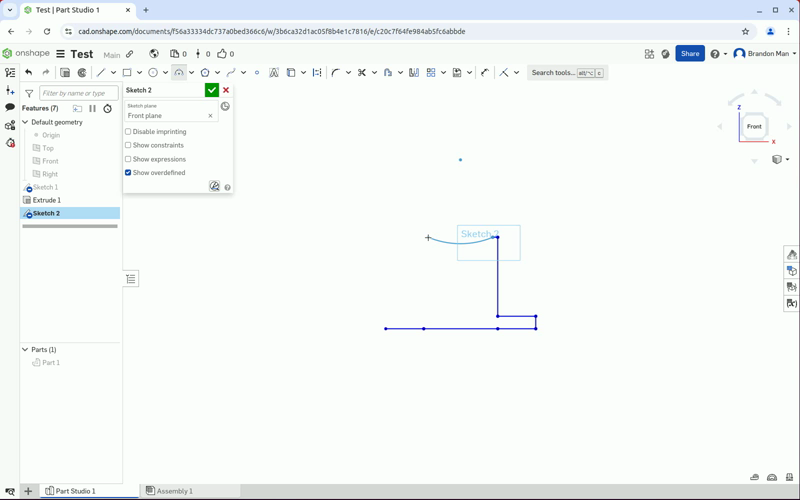
click(428, 237)
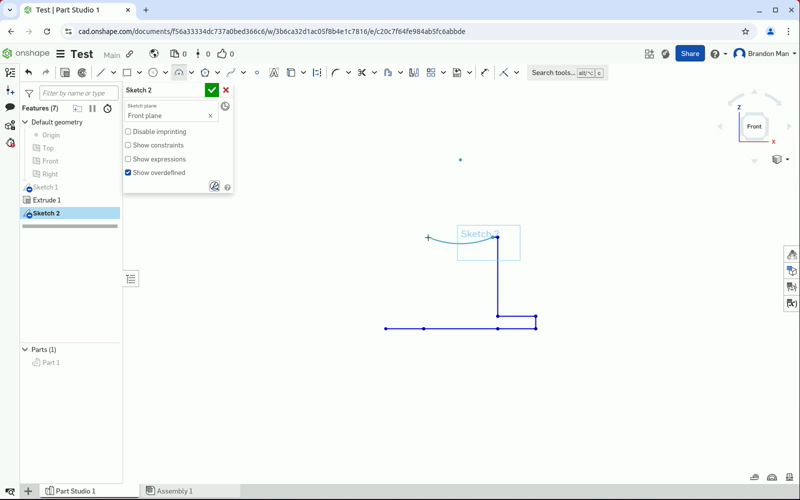
mouse_move(460, 269)
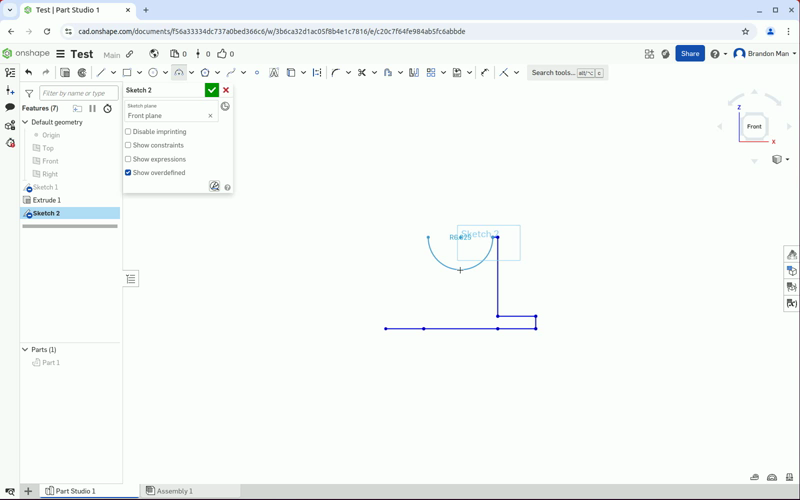
click(460, 269)
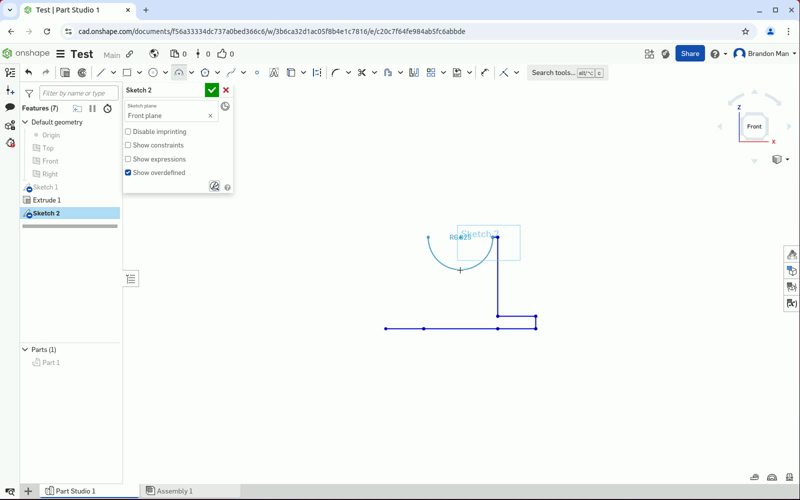
key_up(shift)
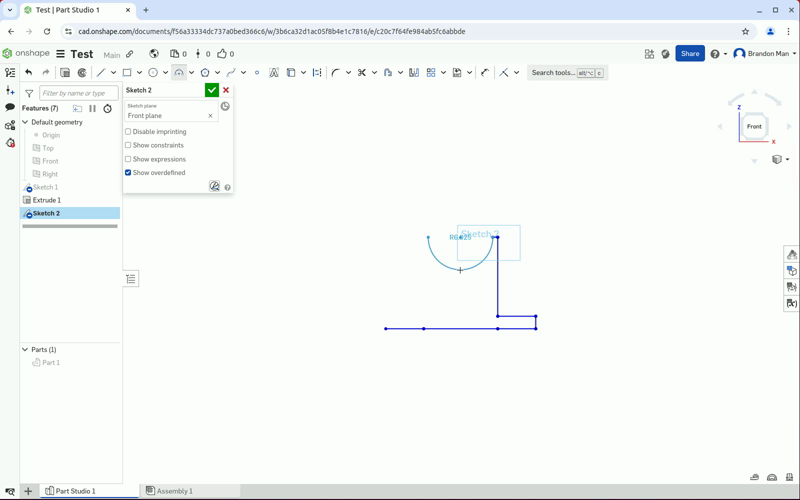
key(esc)
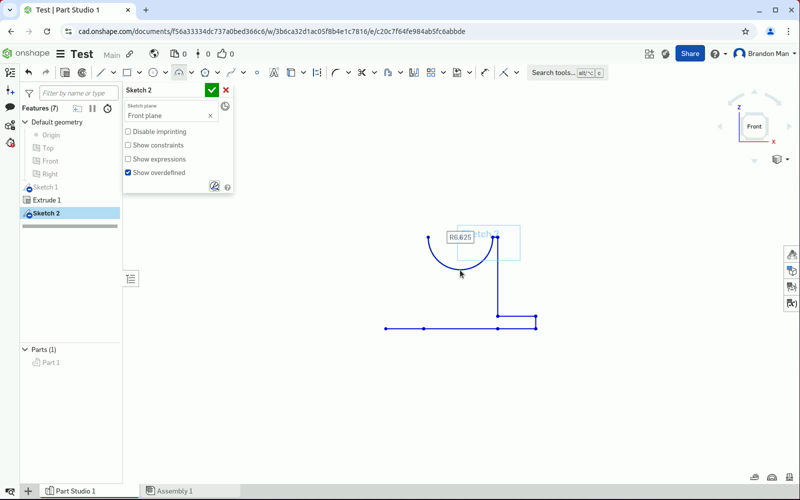
key(l)
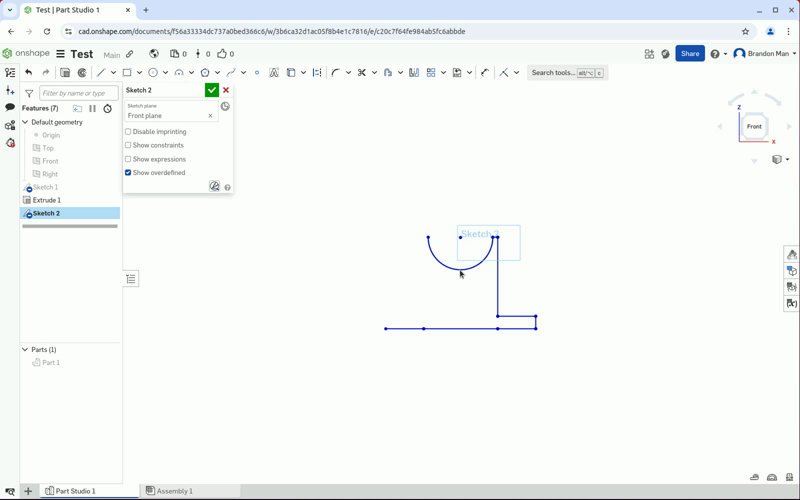
mouse_move(428, 237)
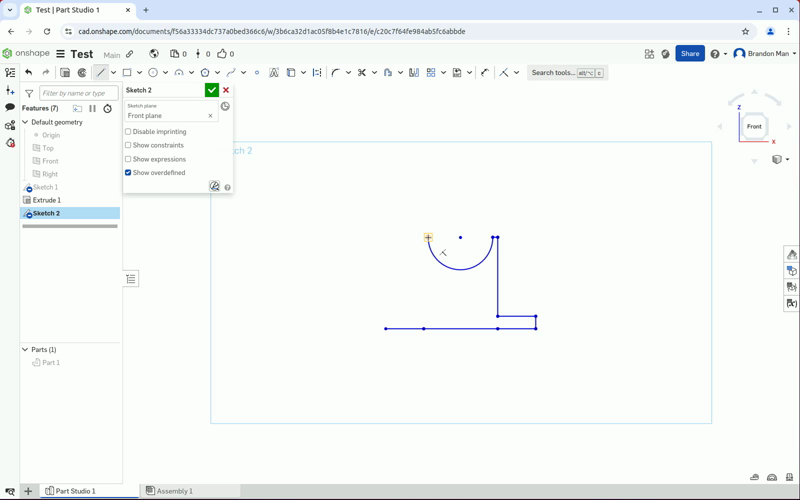
click(428, 237)
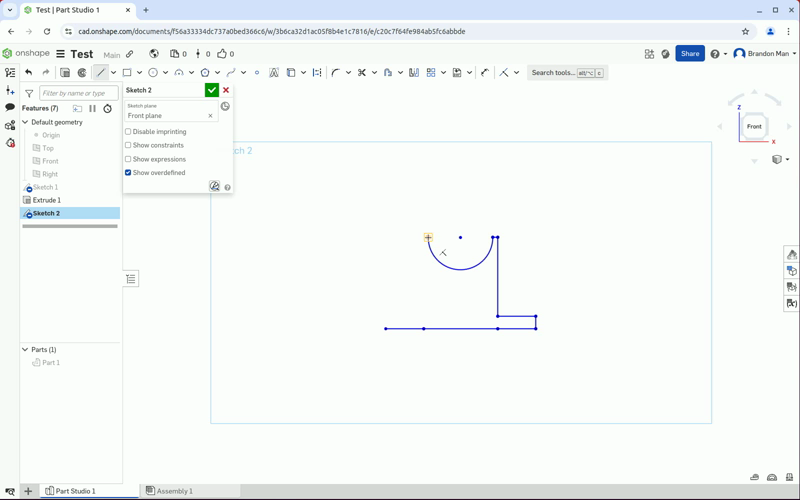
key_down(shift)
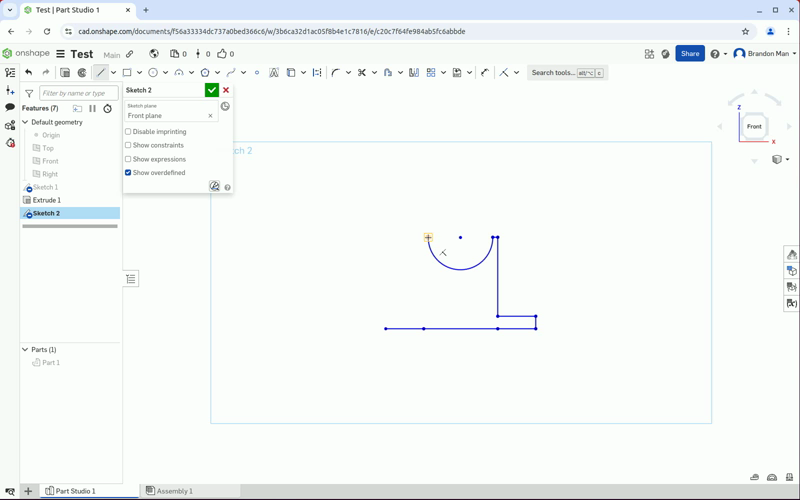
mouse_move(458, 237)
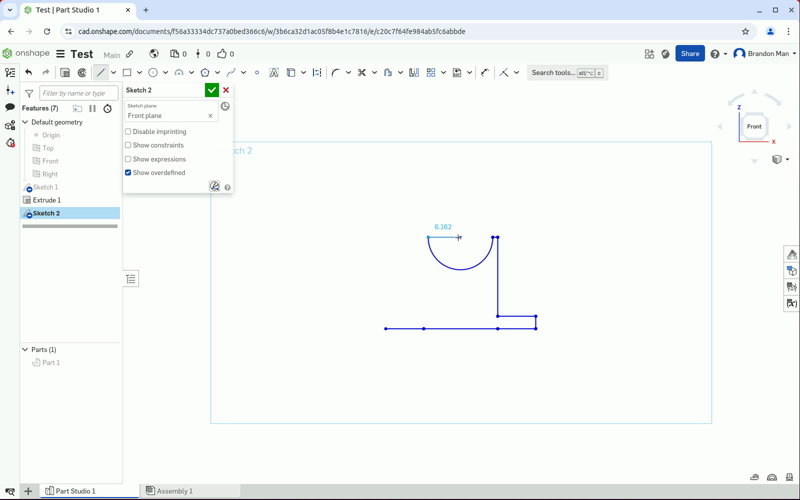
mouse_move(423, 237)
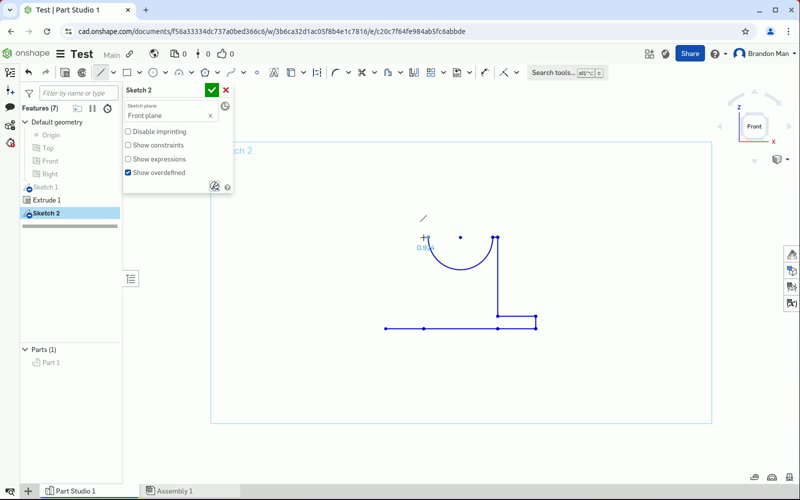
scroll(6)
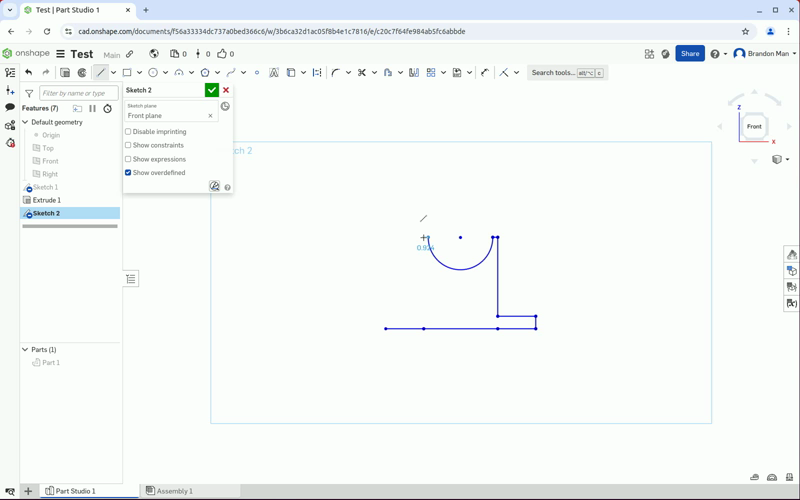
scroll(6)
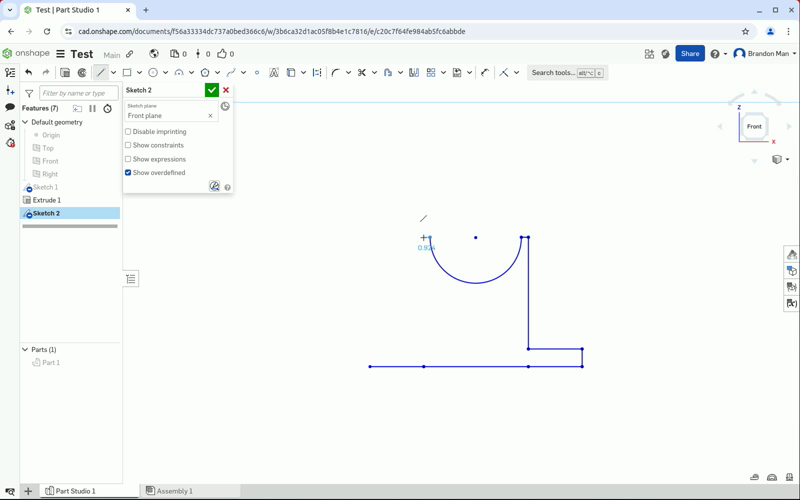
scroll(6)
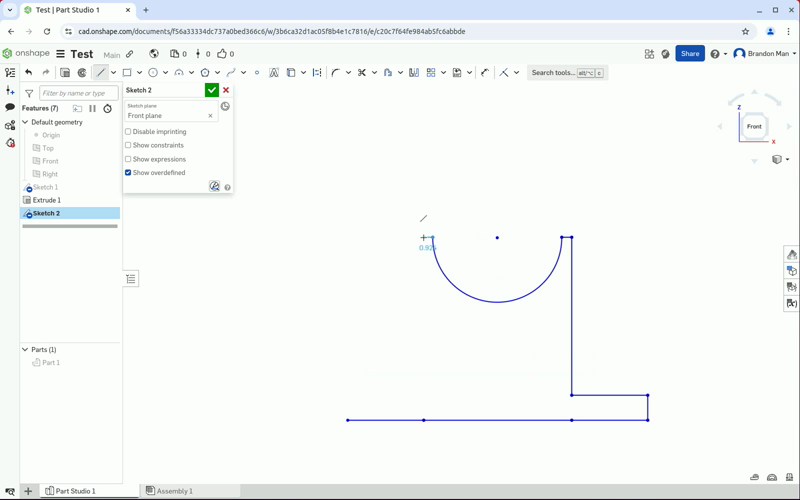
scroll(6)
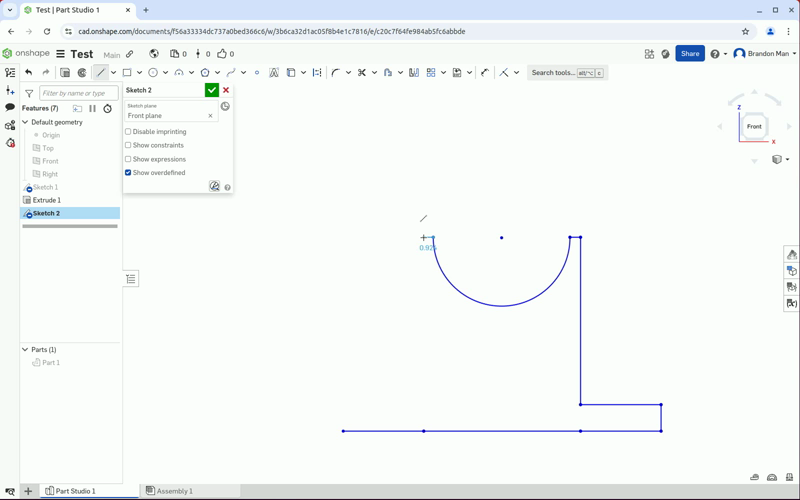
scroll(6)
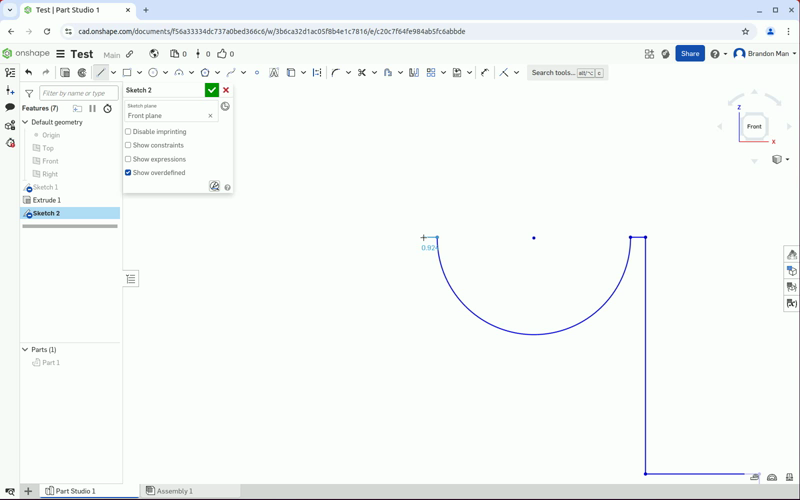
scroll(6)
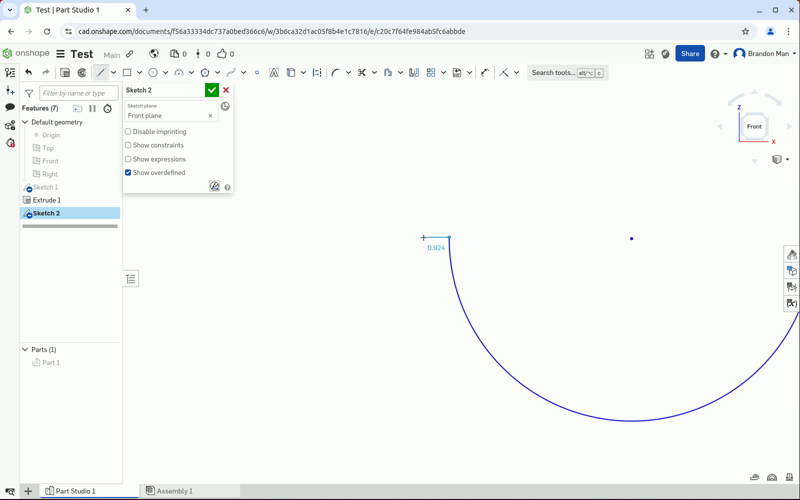
scroll(6)
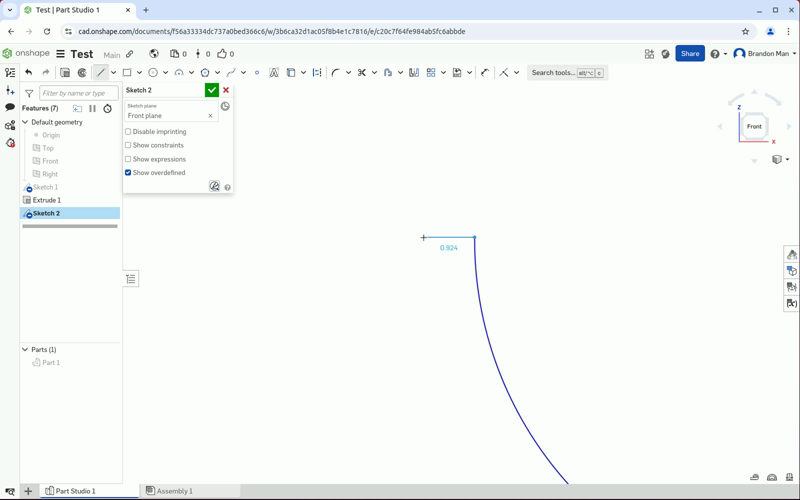
click(423, 237)
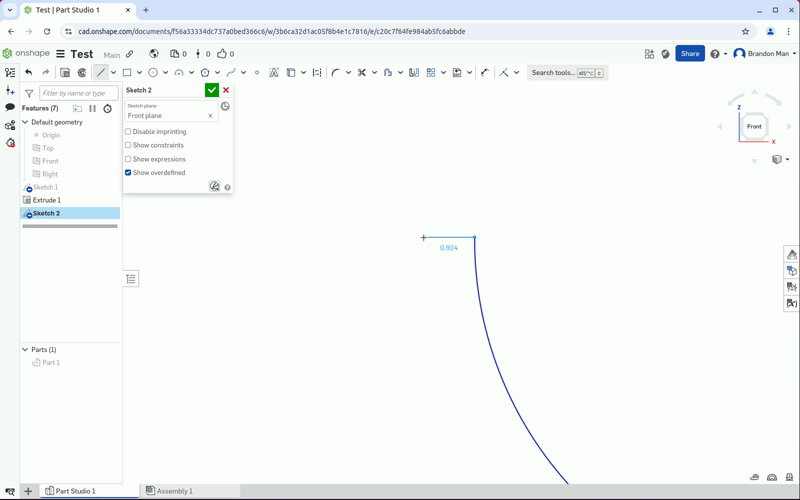
scroll(-6)
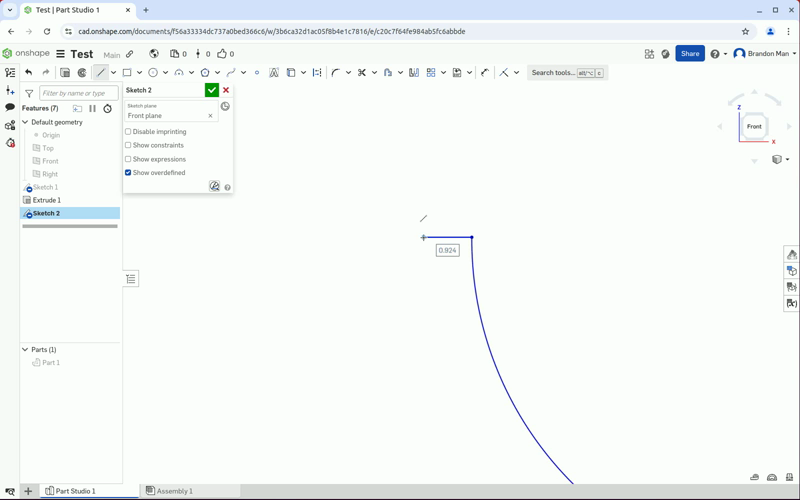
scroll(-6)
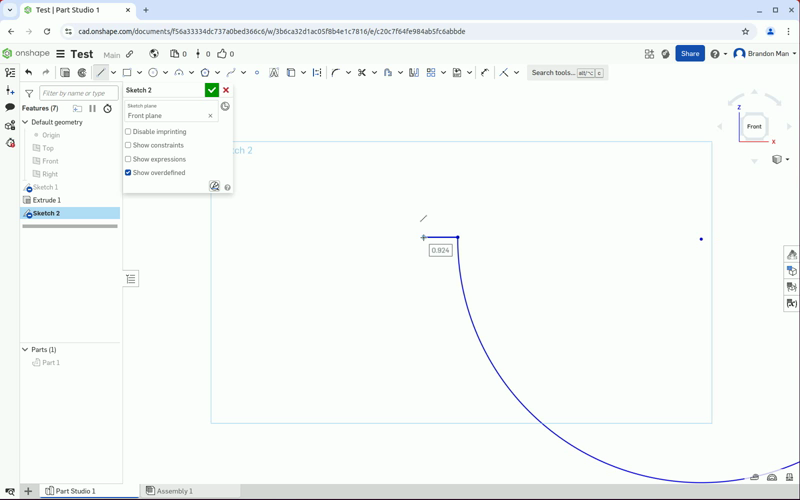
scroll(-6)
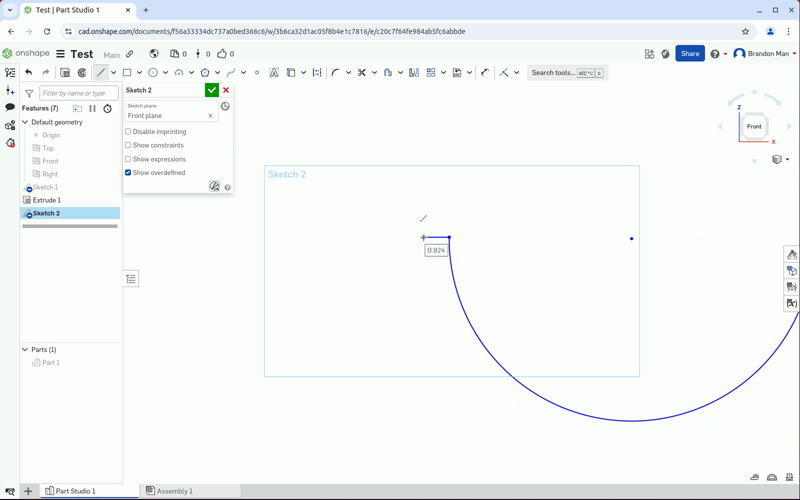
scroll(-6)
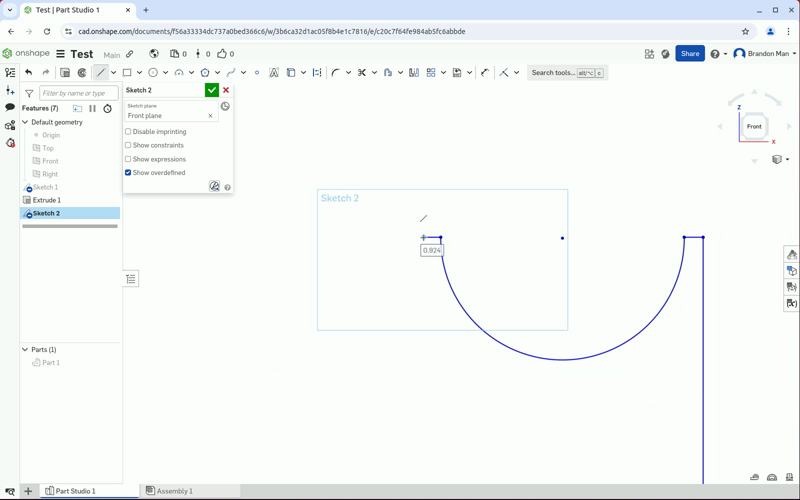
scroll(-6)
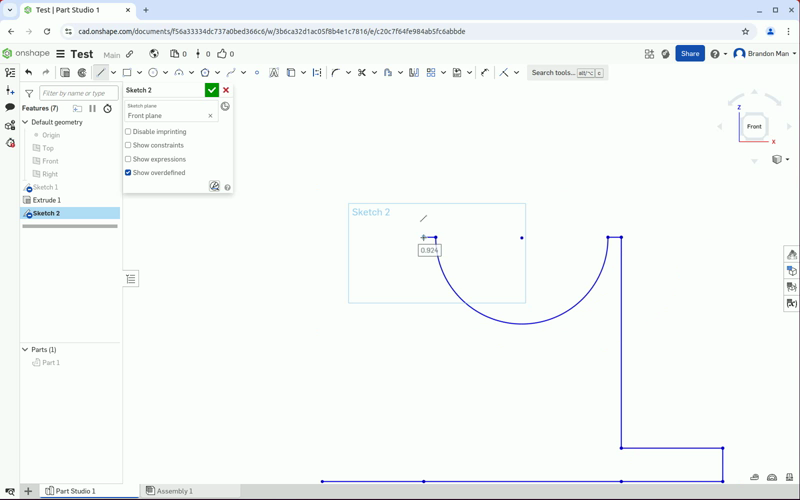
scroll(-6)
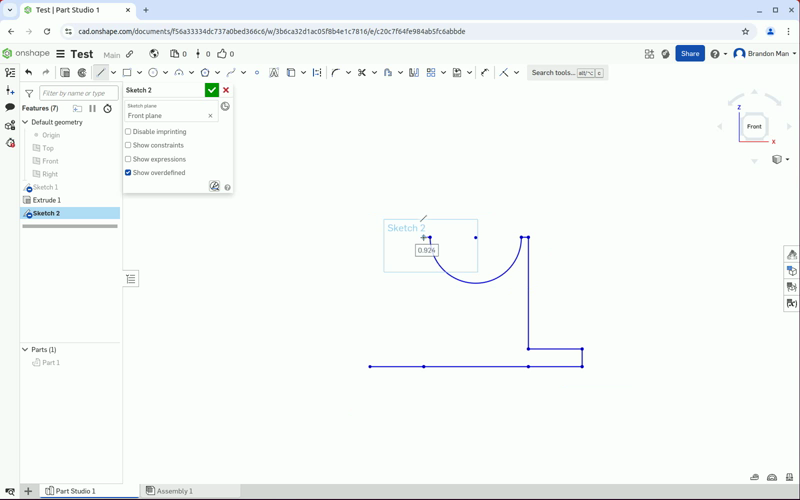
scroll(-6)
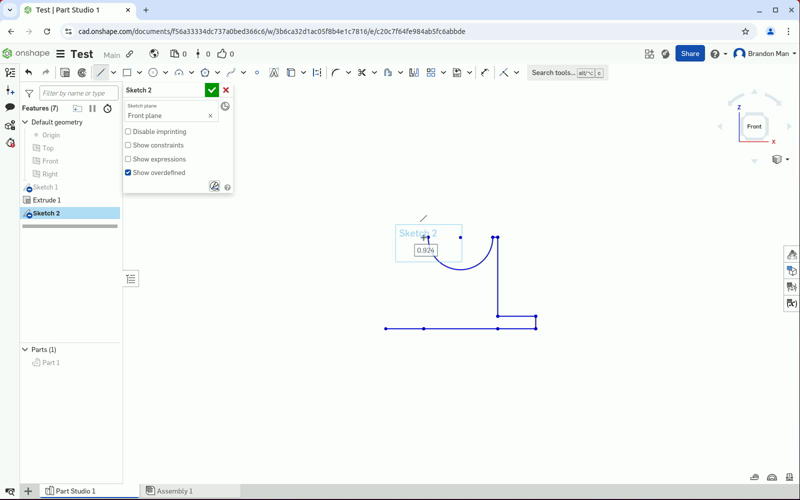
key_up(shift)
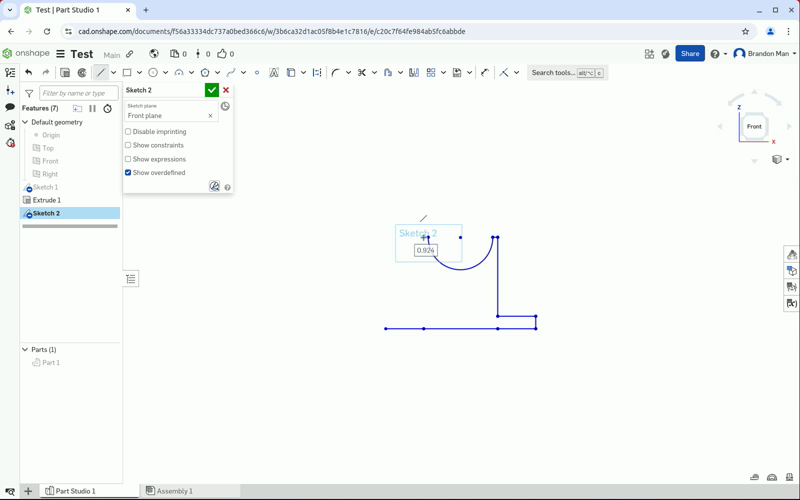
key_down(shift)
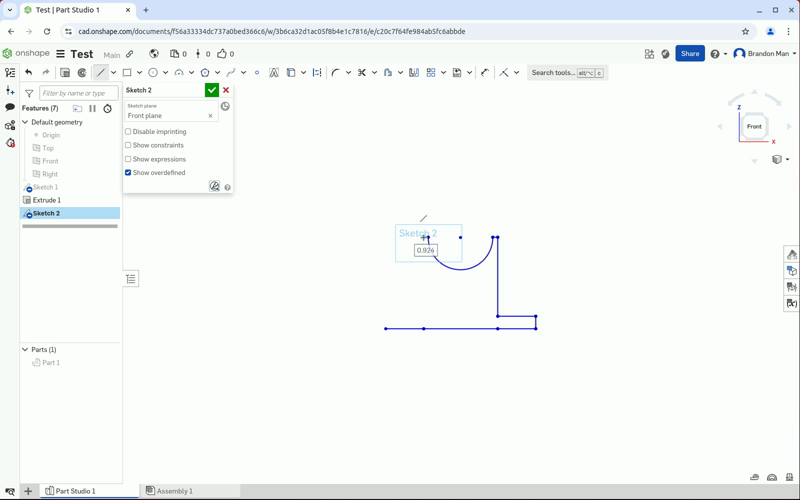
mouse_move(423, 316)
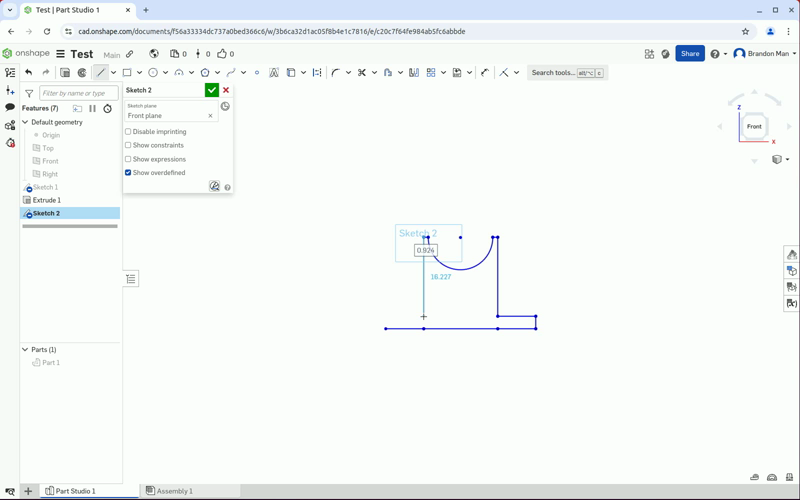
click(423, 316)
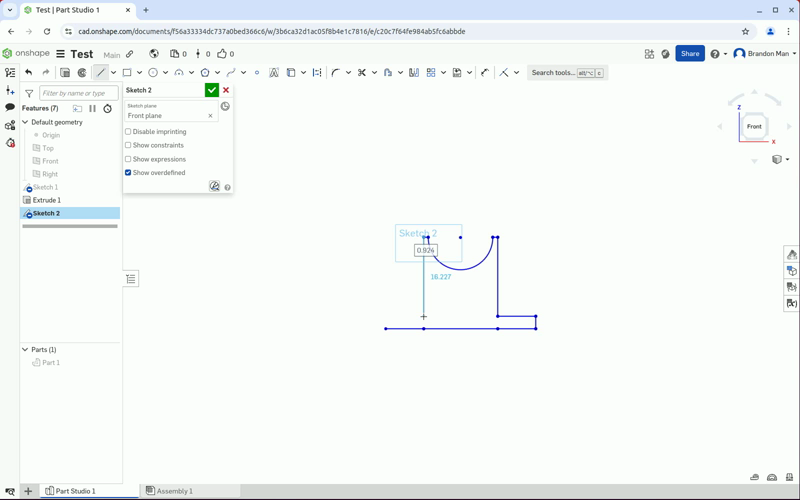
key_up(shift)
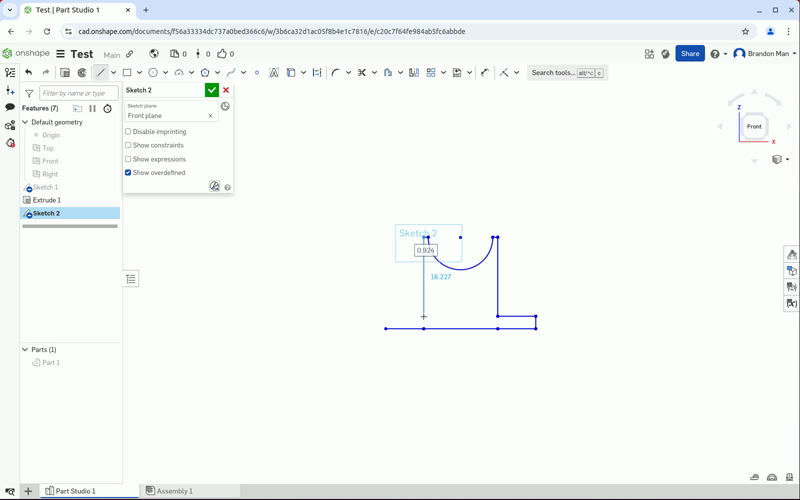
key_down(shift)
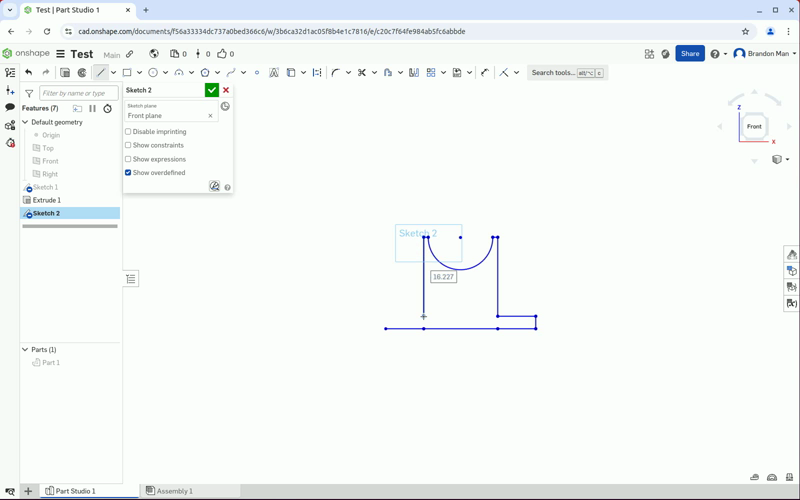
mouse_move(453, 316)
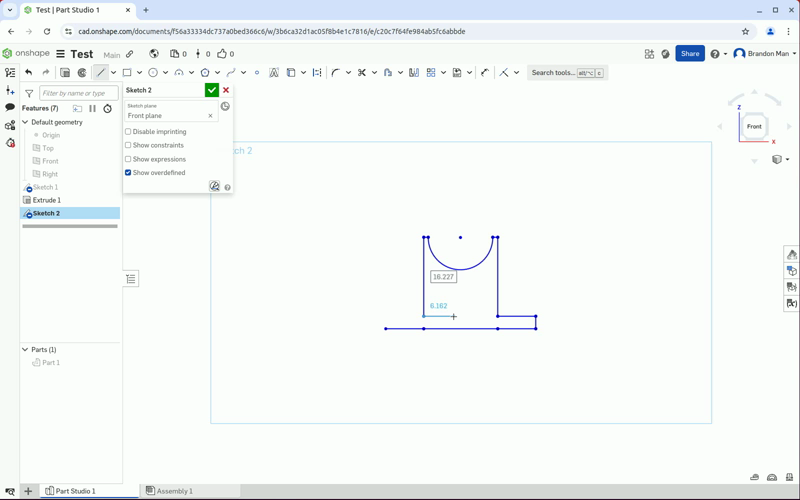
mouse_move(385, 316)
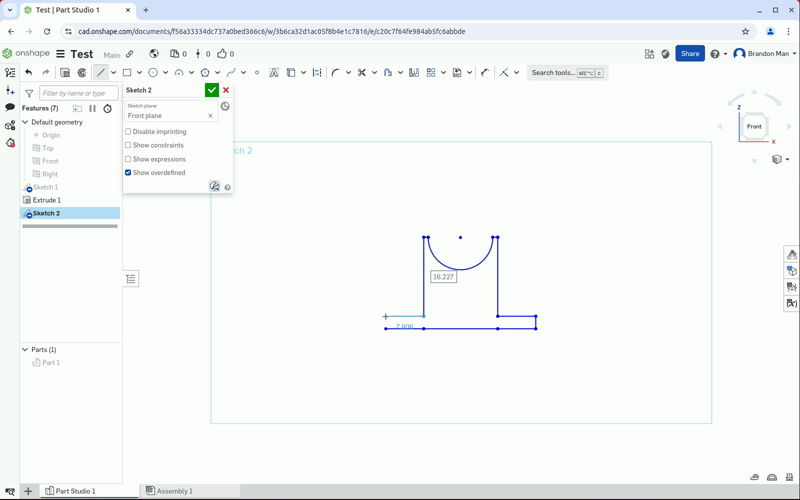
click(385, 316)
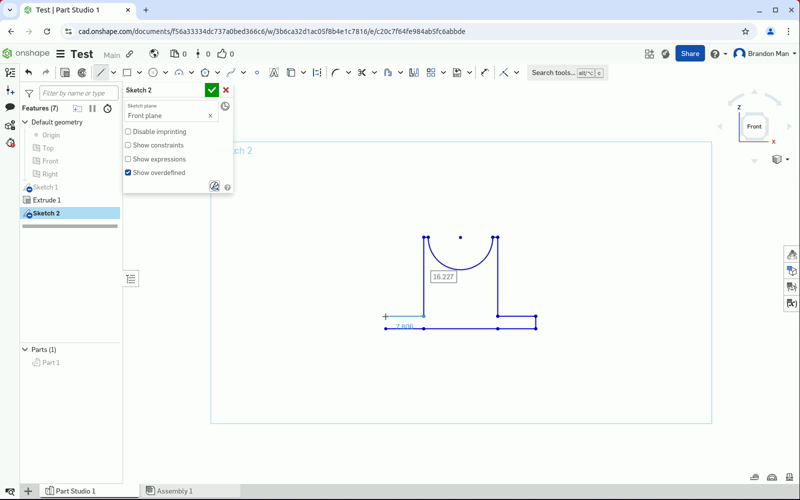
key_up(shift)
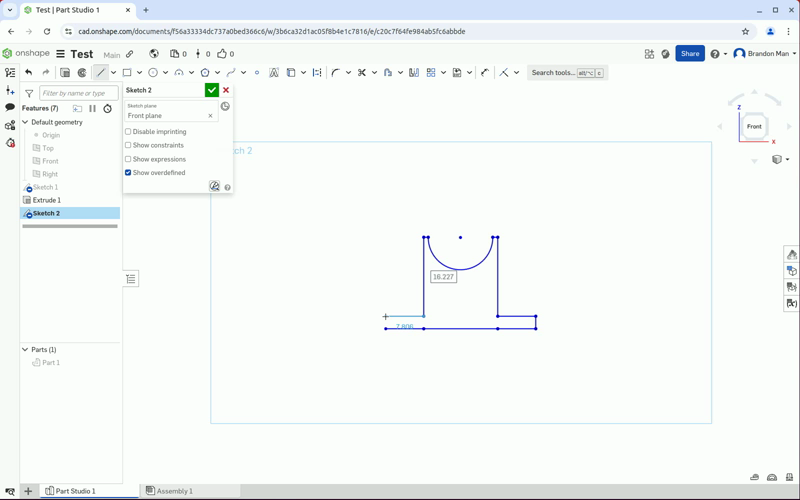
mouse_move(415, 316)
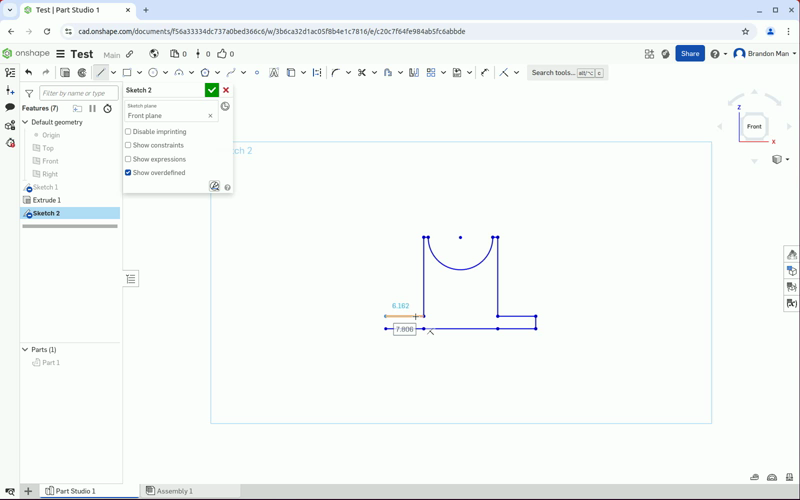
key_down(shift)
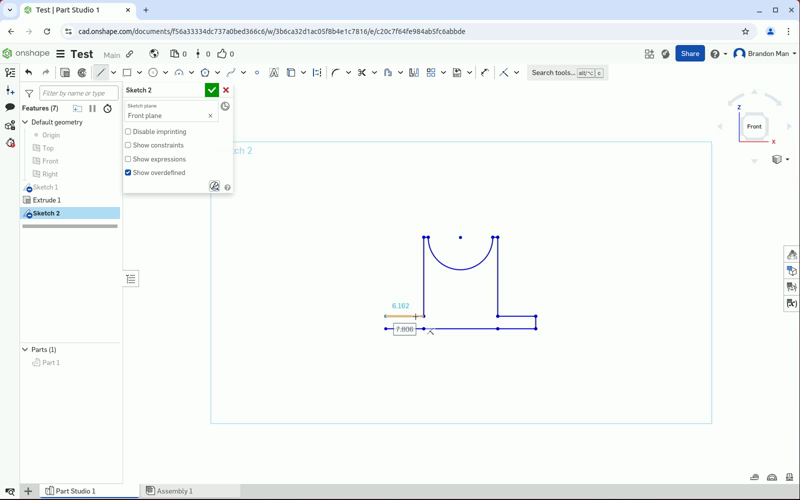
mouse_move(385, 328)
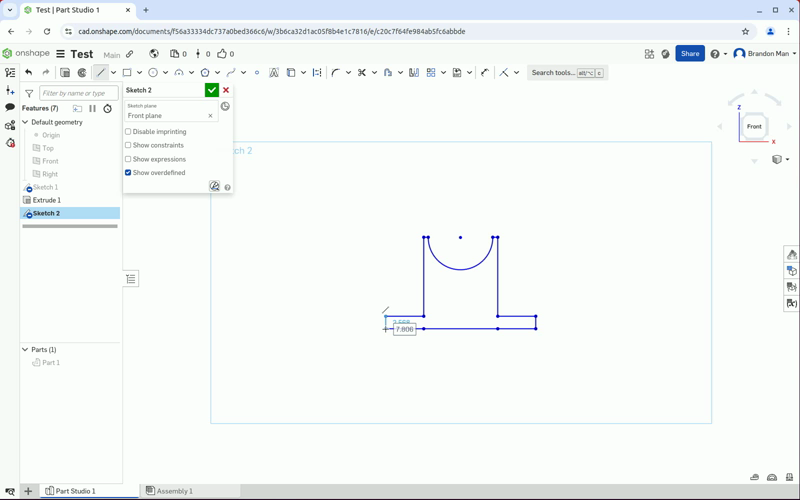
key_up(shift)
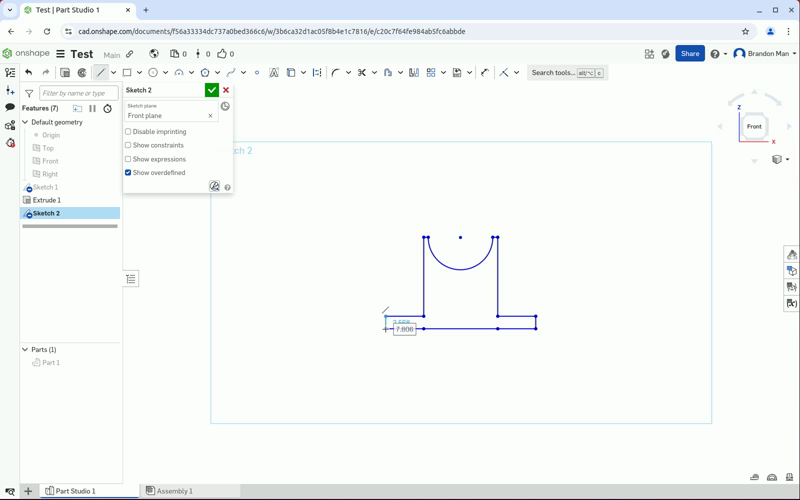
click(385, 328)
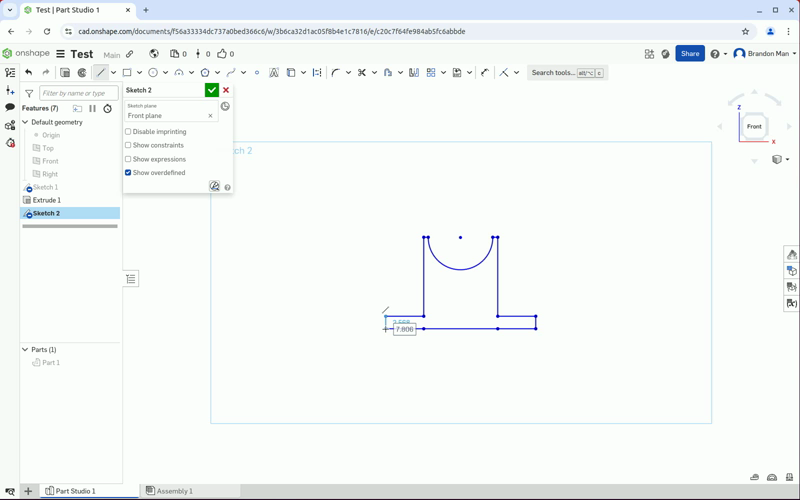
key(esc)
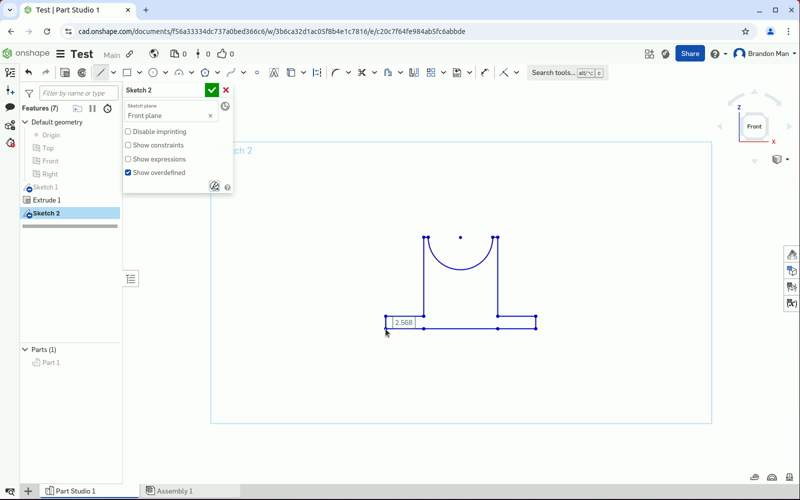
mouse_move(430, 276)
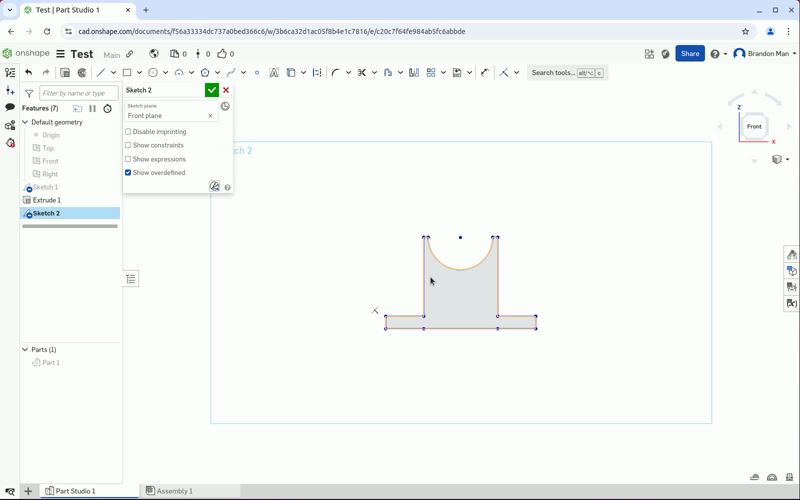
scroll(6)
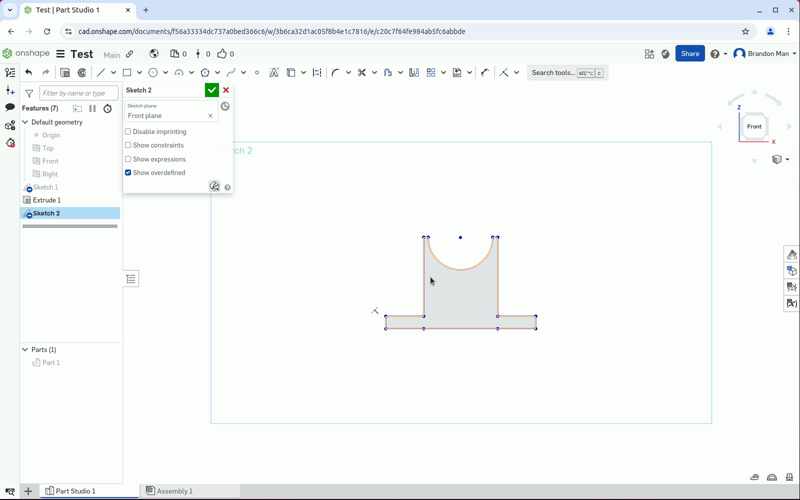
scroll(6)
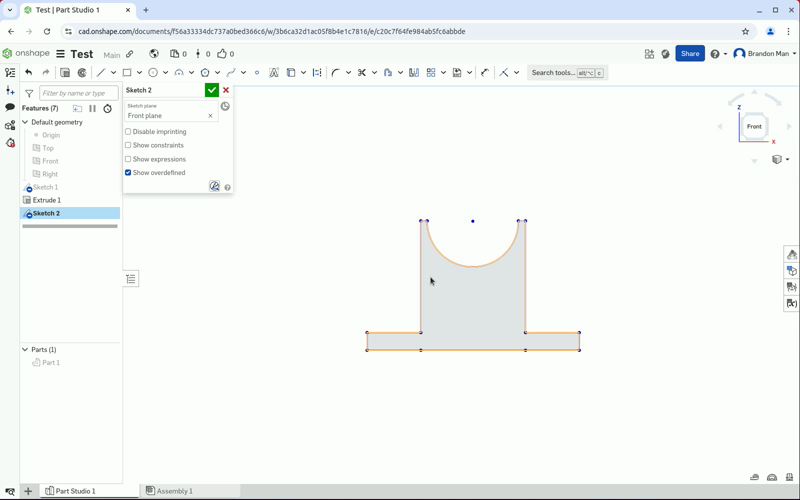
scroll(6)
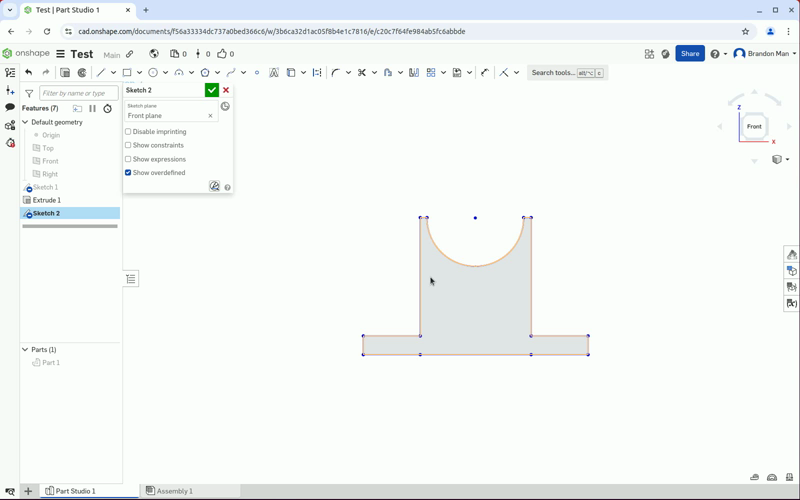
scroll(6)
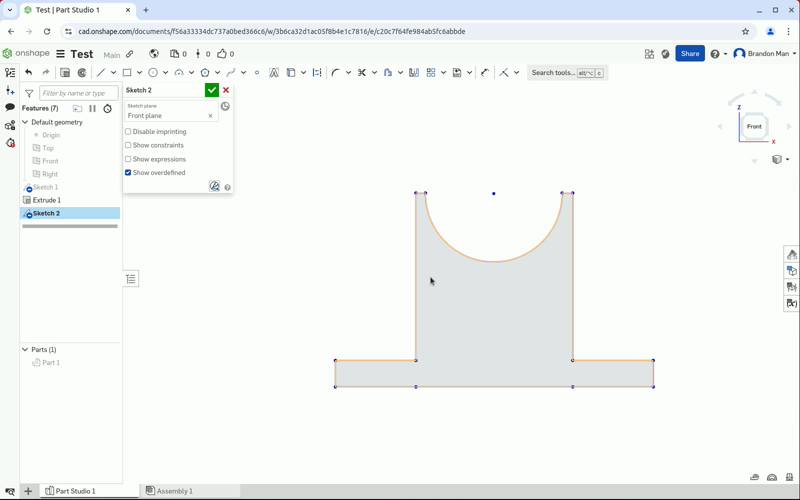
scroll(6)
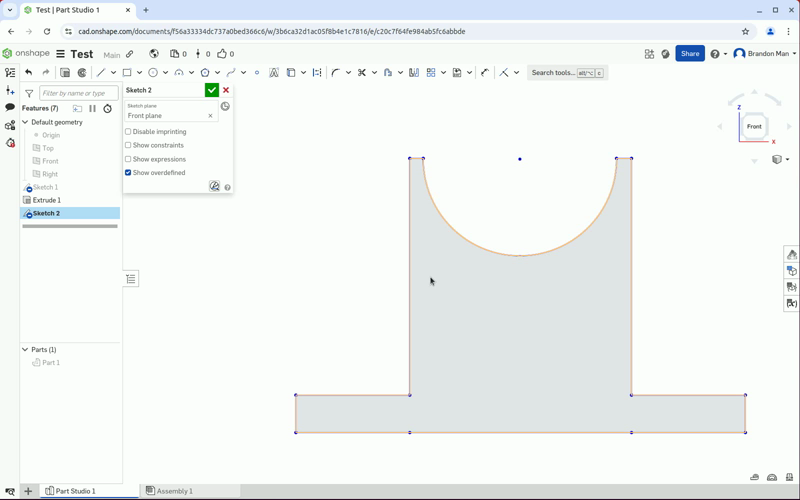
scroll(6)
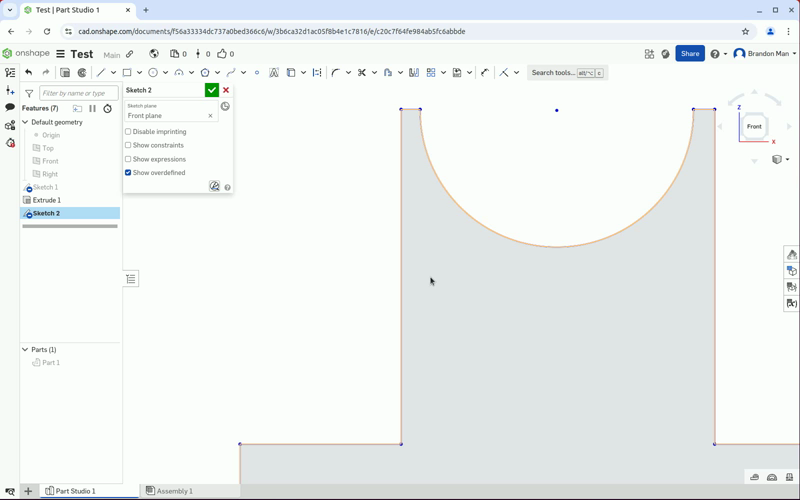
scroll(6)
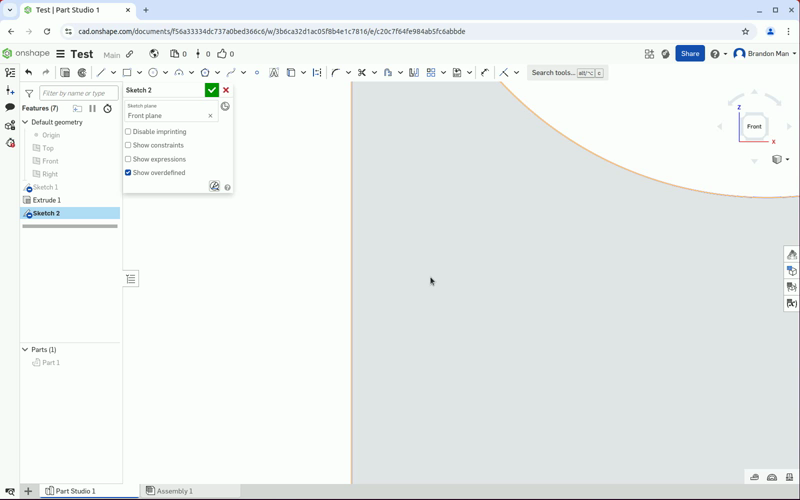
click(430, 276)
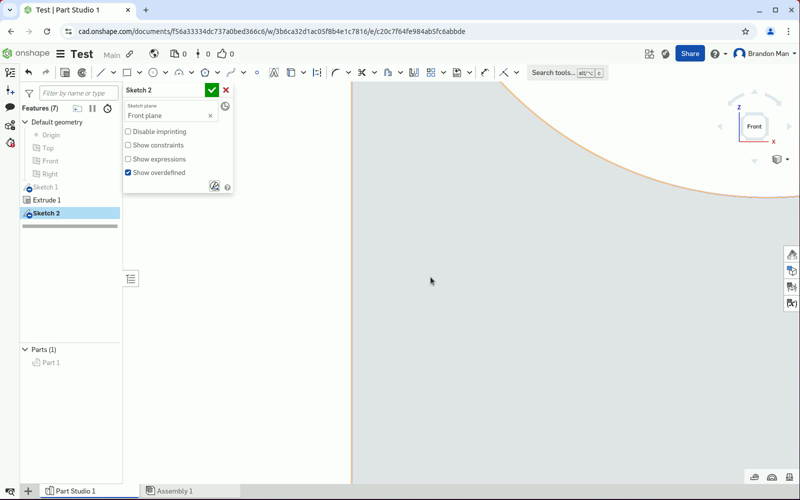
scroll(-6)
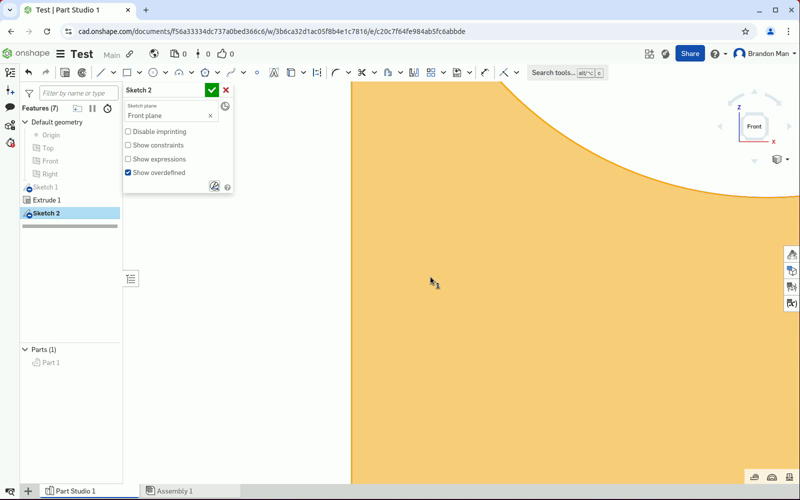
scroll(-6)
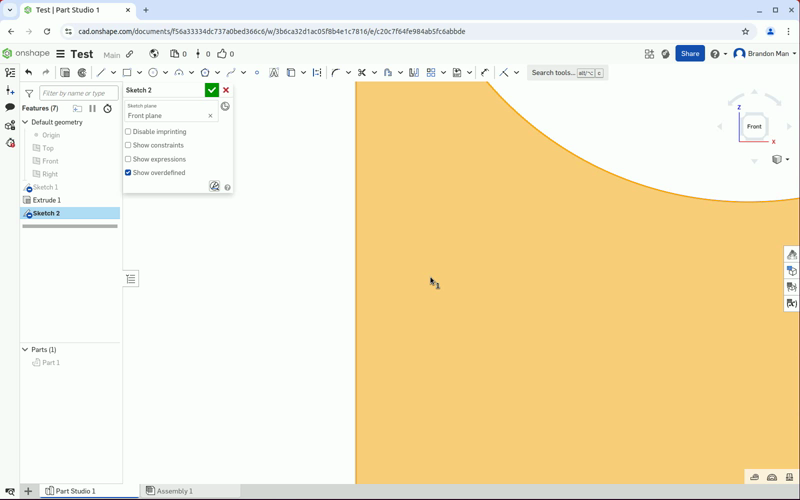
scroll(-6)
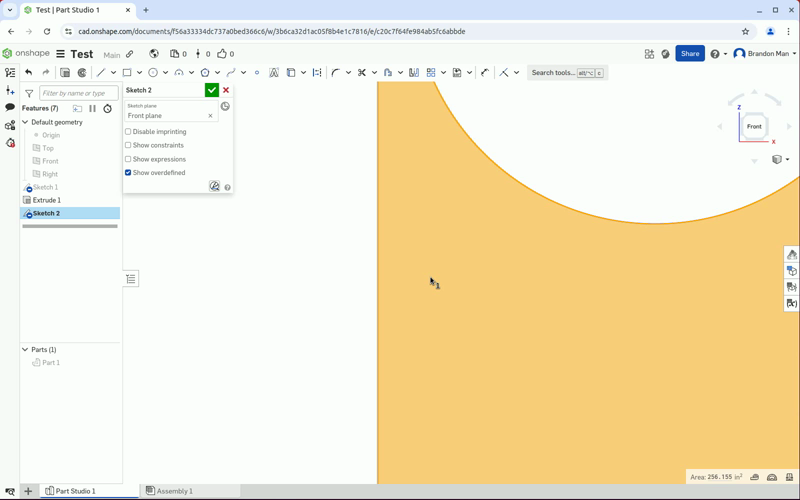
scroll(-6)
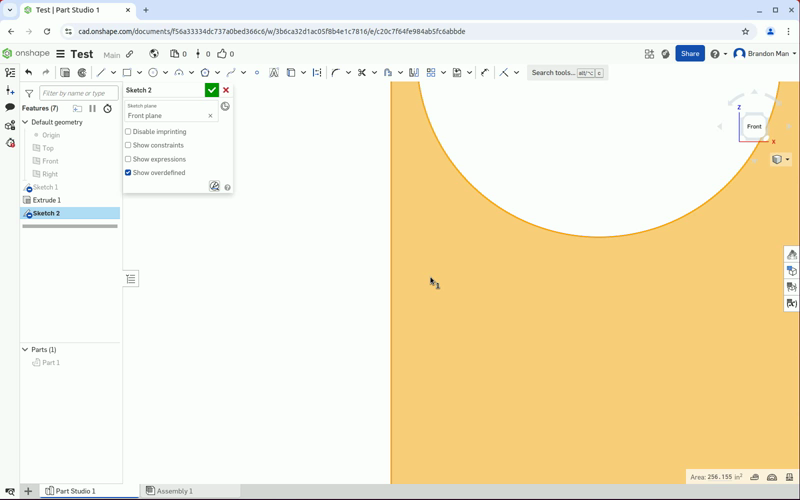
scroll(-6)
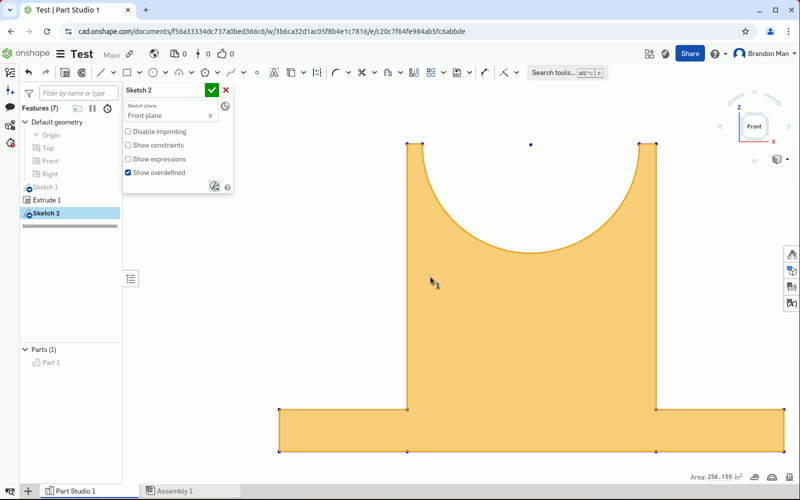
scroll(-6)
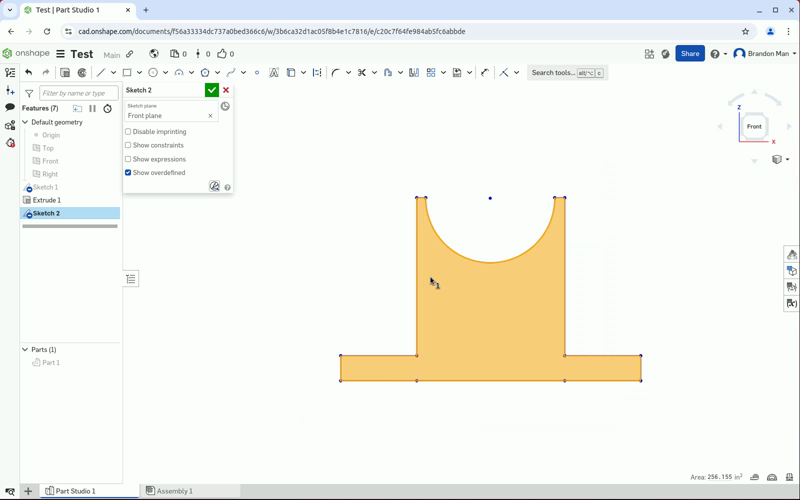
scroll(-6)
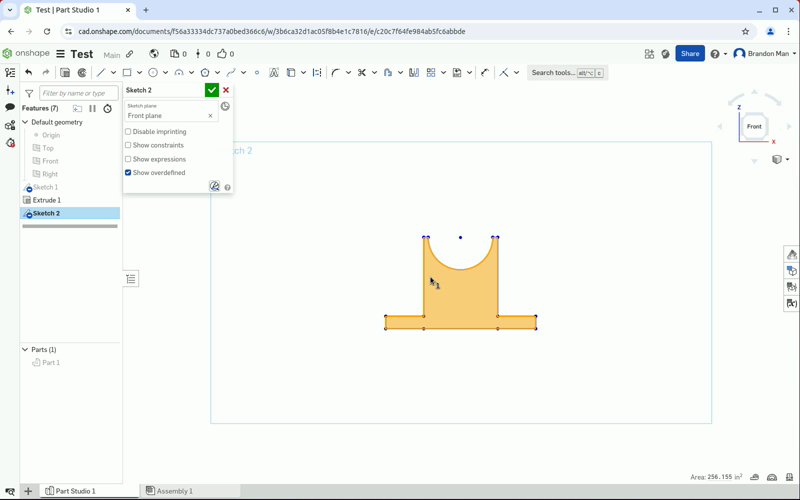
mouse_move(73, 352)
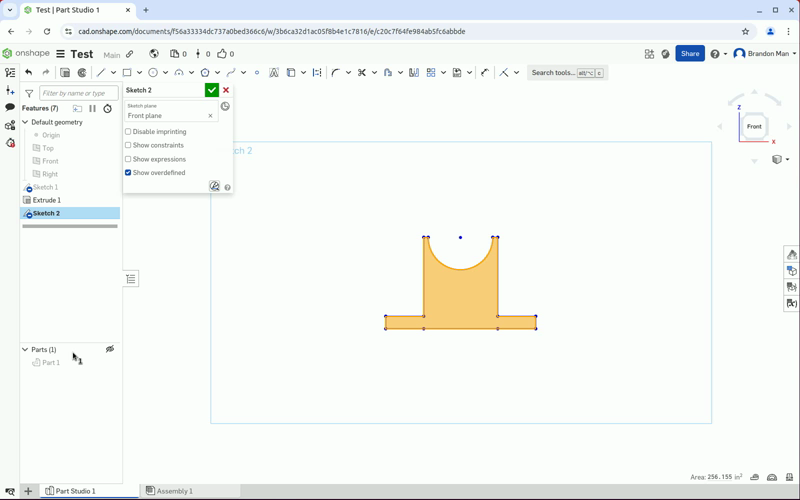
key(shift+y)
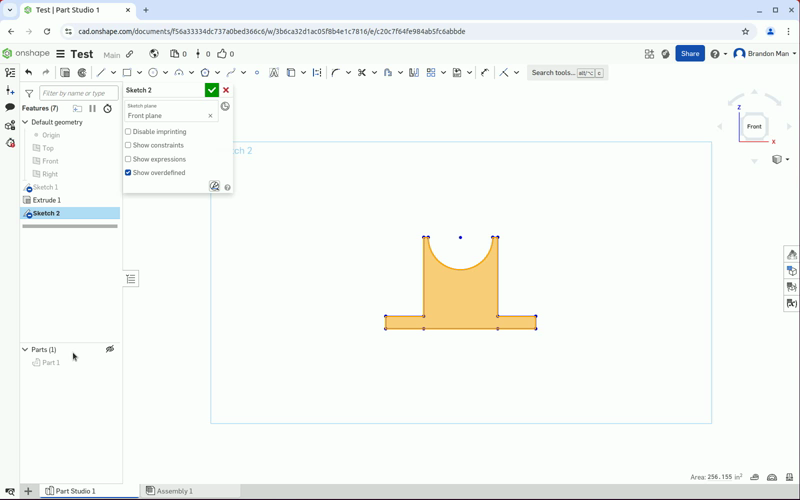
key(shift+e)
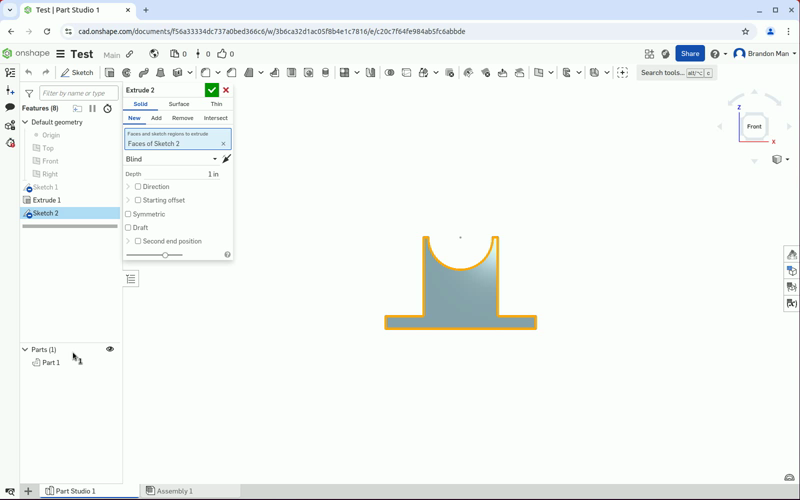
mouse_move(143, 106)
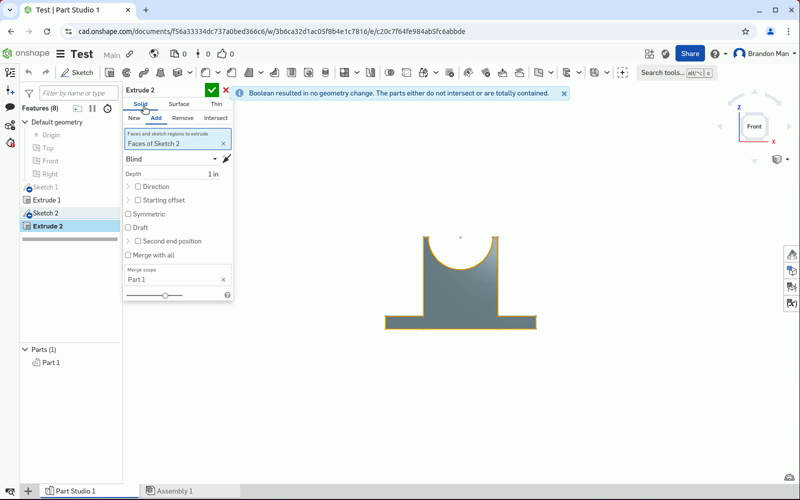
click(143, 106)
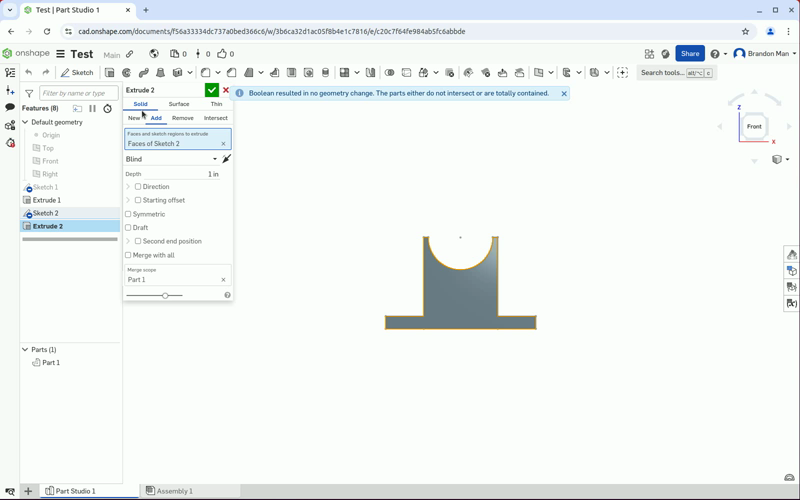
mouse_move(137, 120)
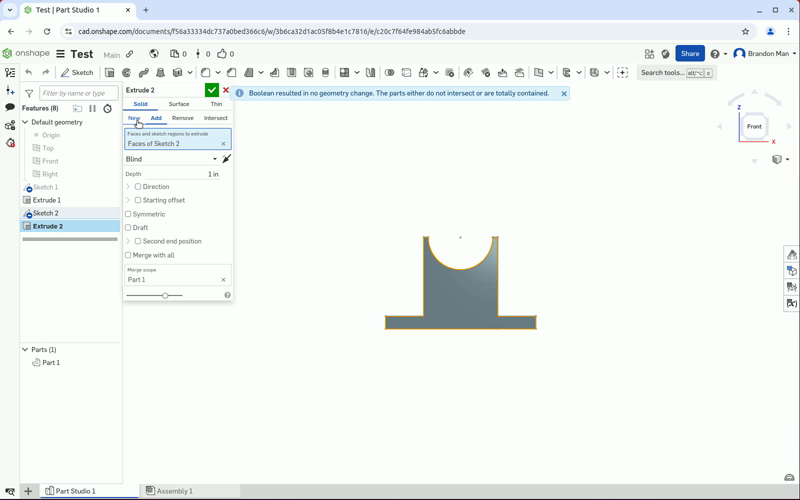
click(137, 120)
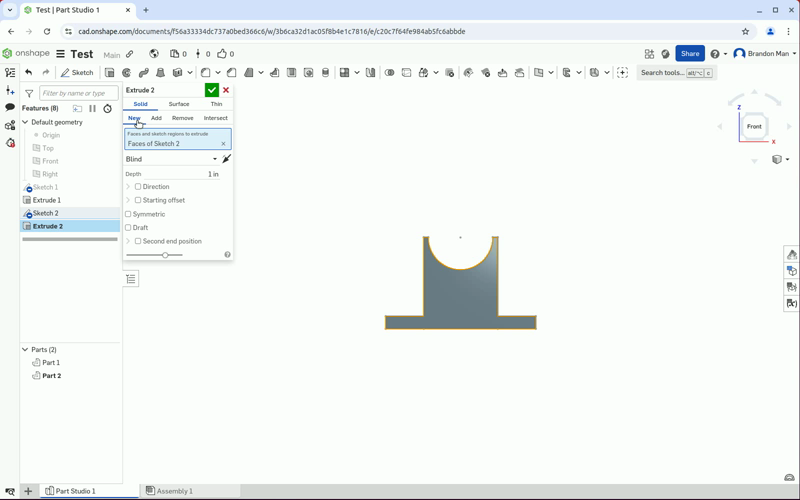
key(tab, 4)
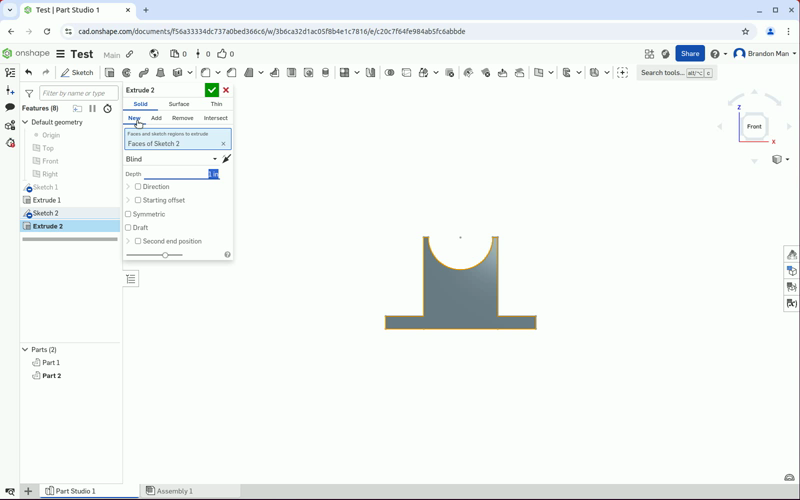
text(23.108)
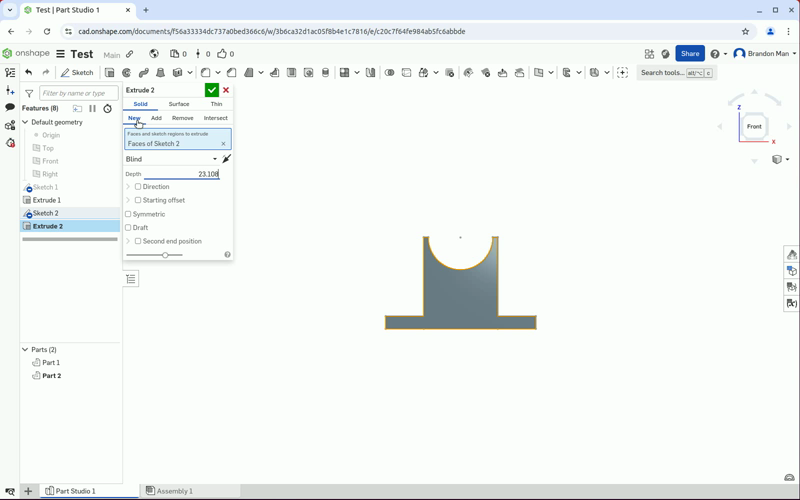
key(enter)
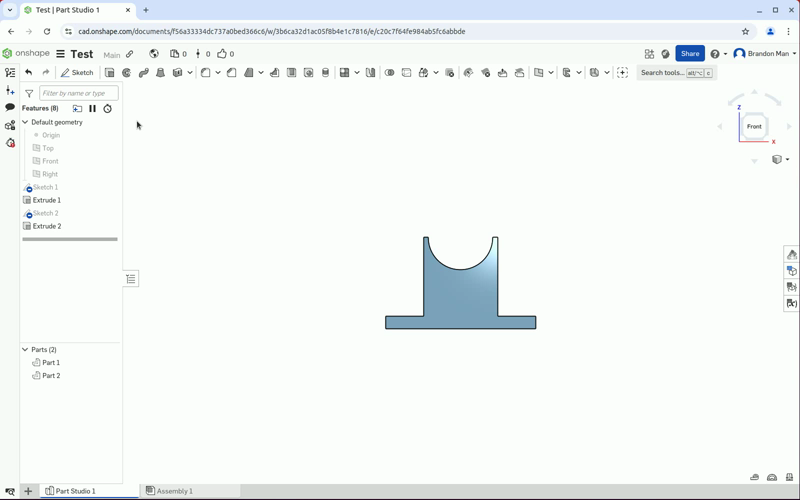
key(shift+h)
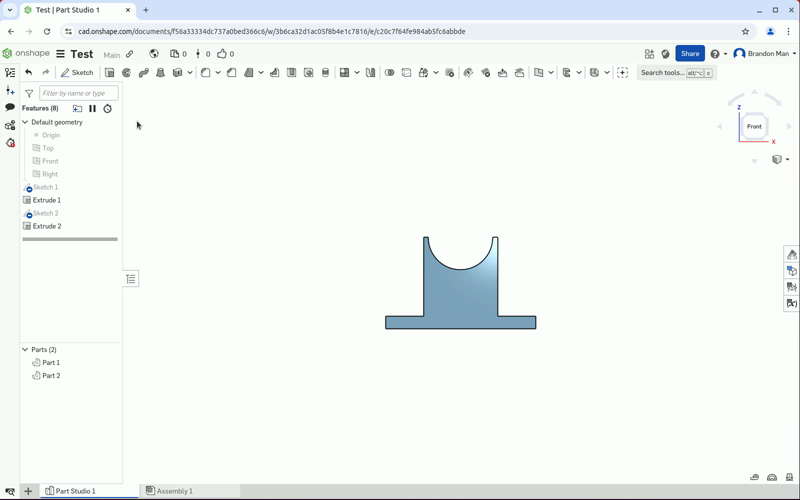
key(shift+h)
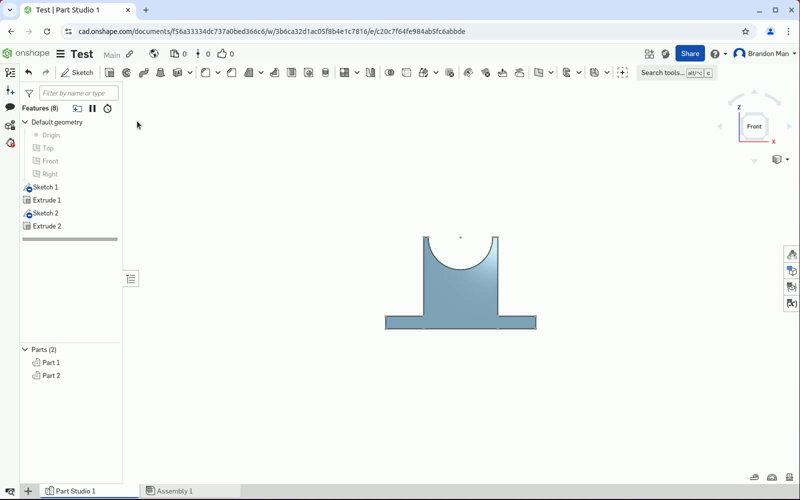
key(shift+7)
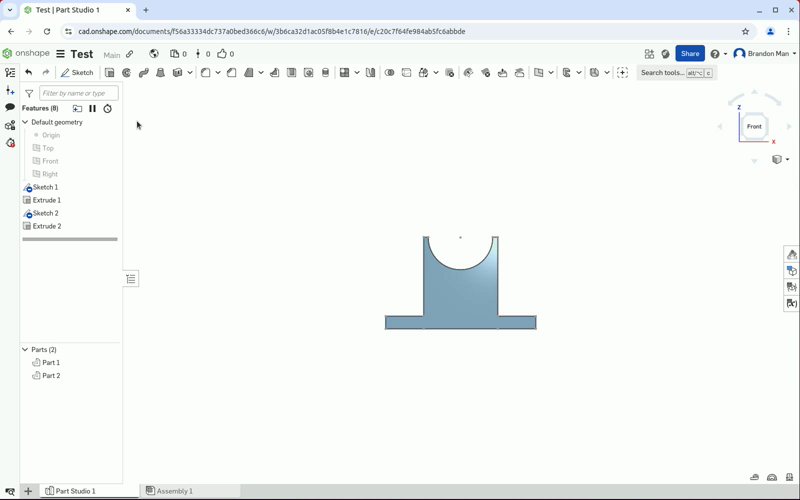
key(left, 2)
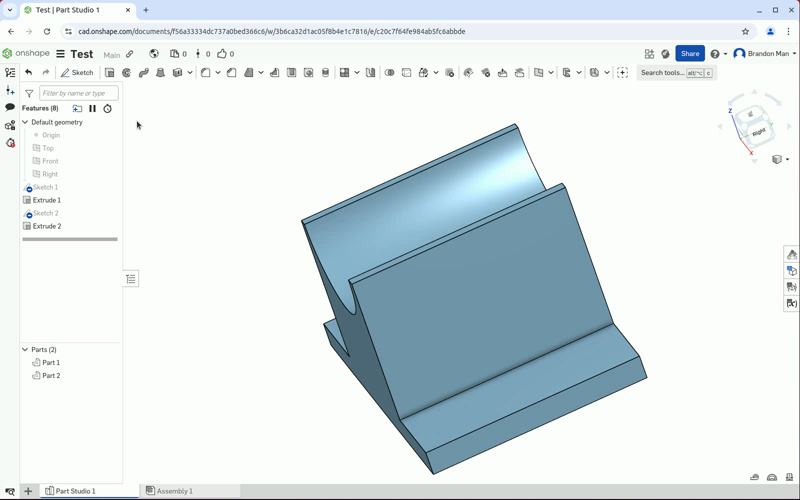
key(down, 2)
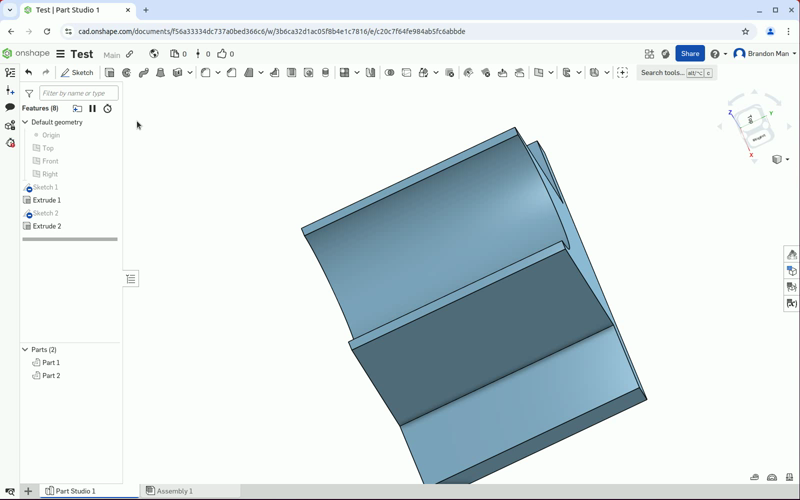
key(up, 2)
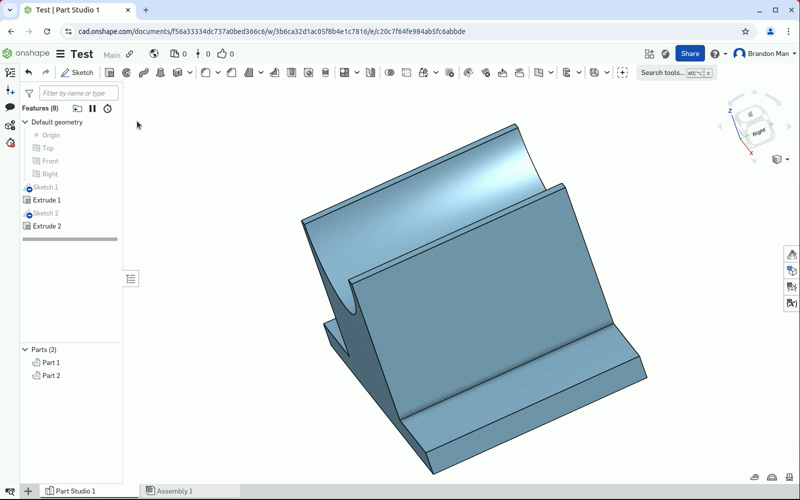
key(right, 2)
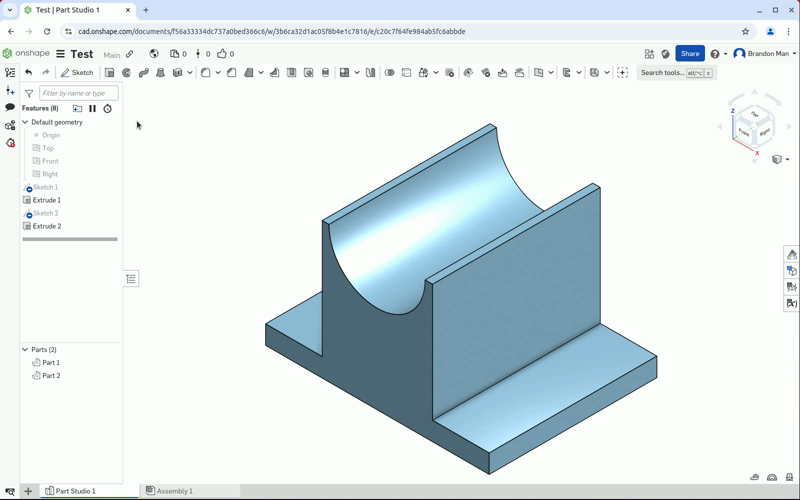
mouse_move(73, 189)
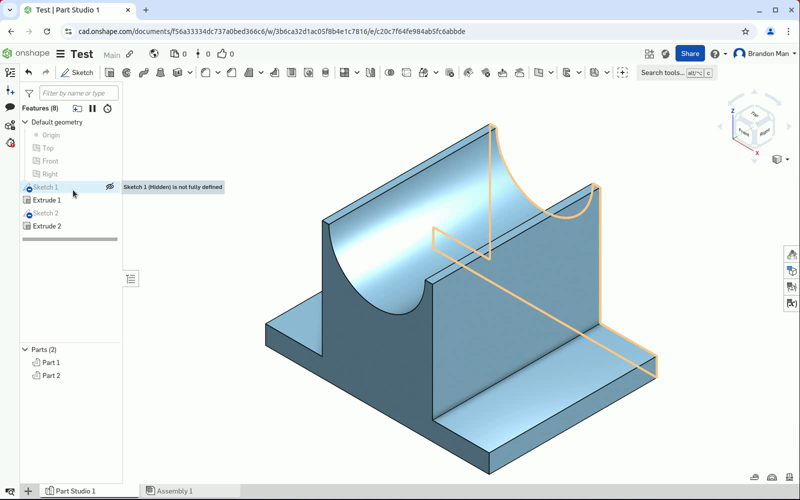
click(73, 189)